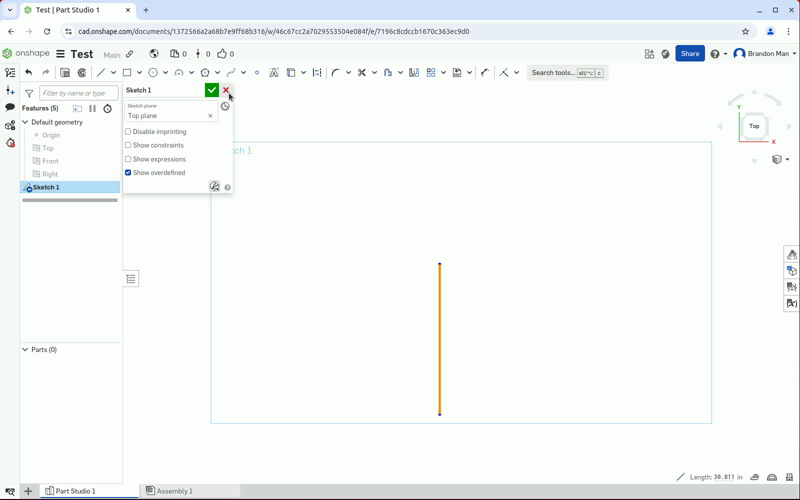
key(shift+h)
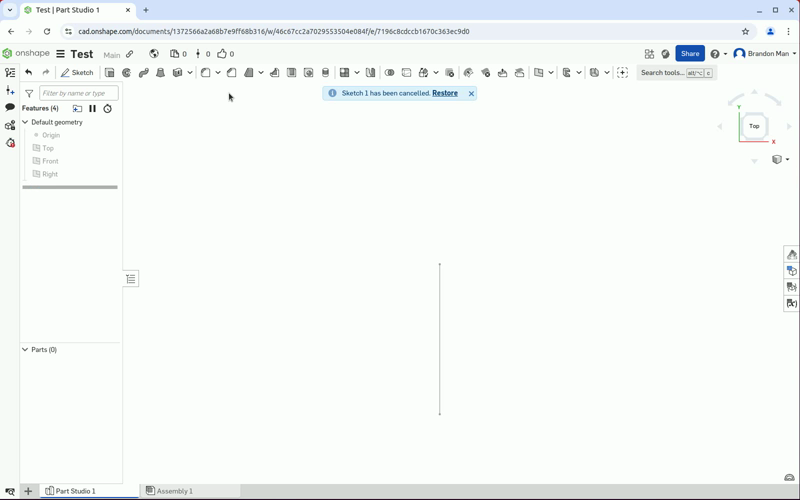
mouse_move(73, 352)
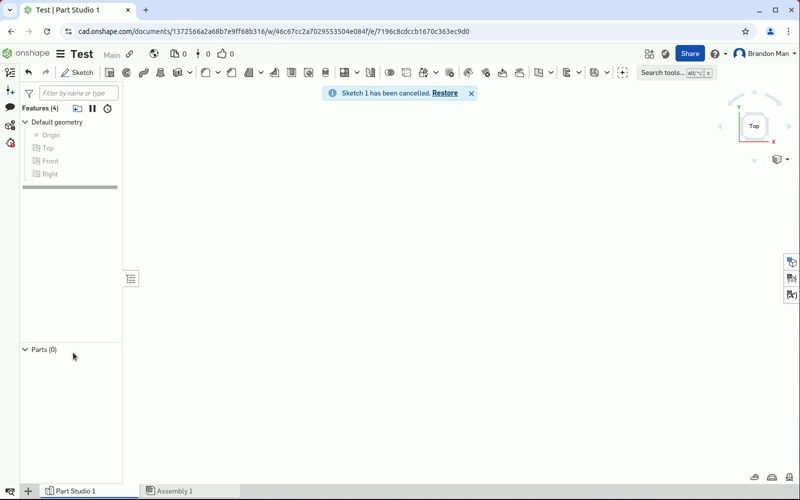
key(y)
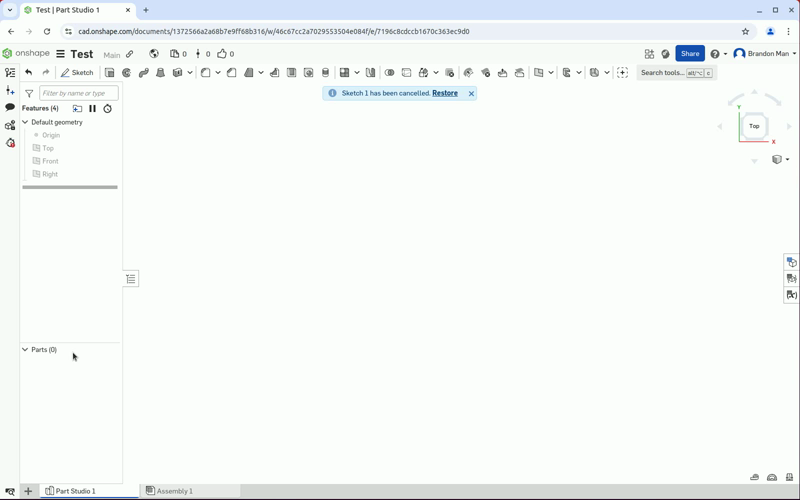
key(shift+p)
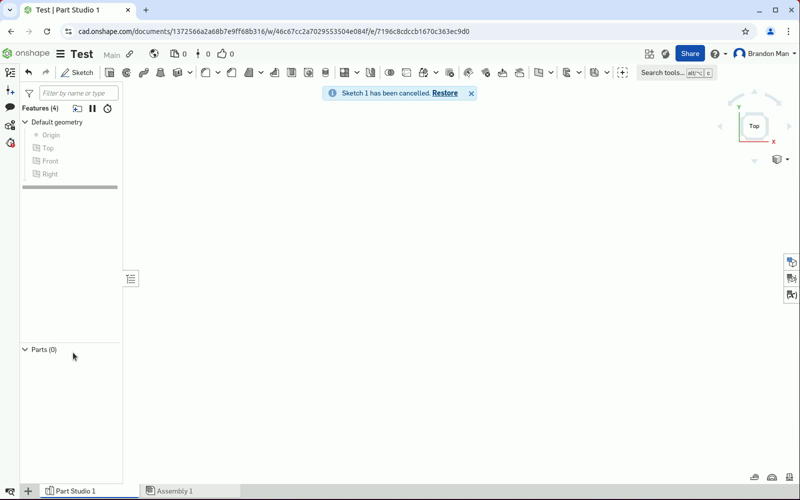
key(space)
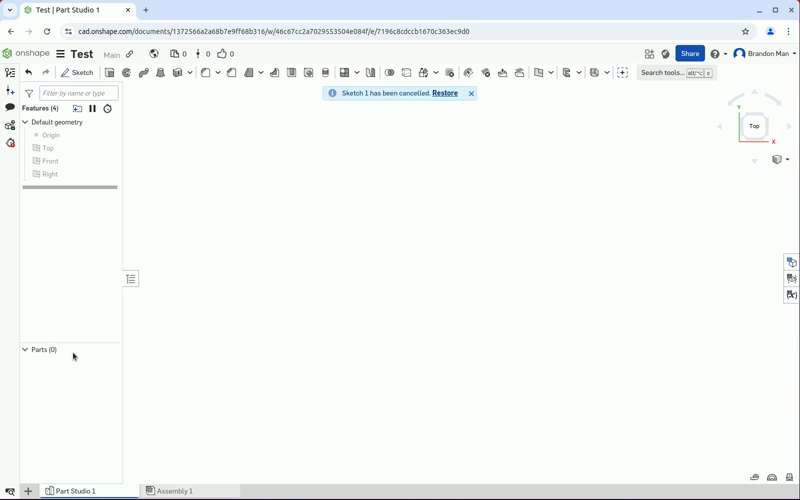
key_down(shift)
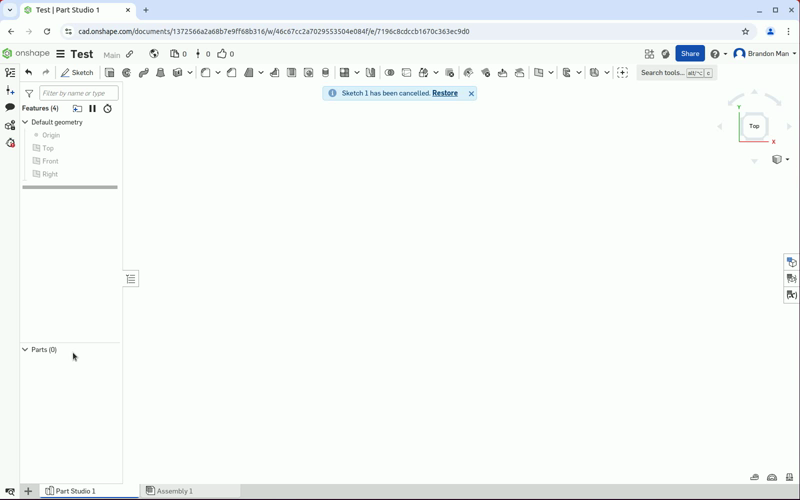
key(up)
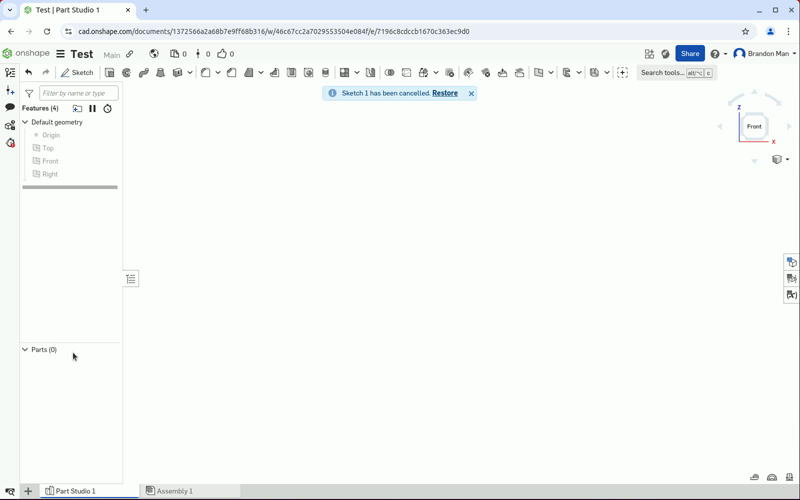
key_up(shift)
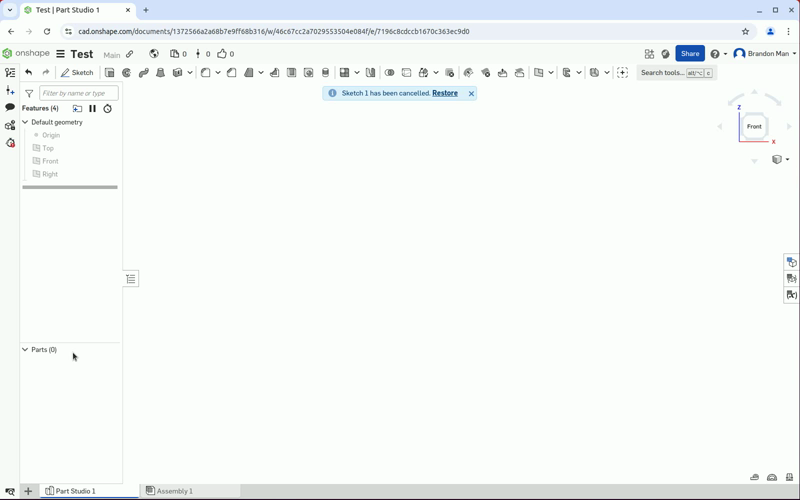
mouse_move(73, 352)
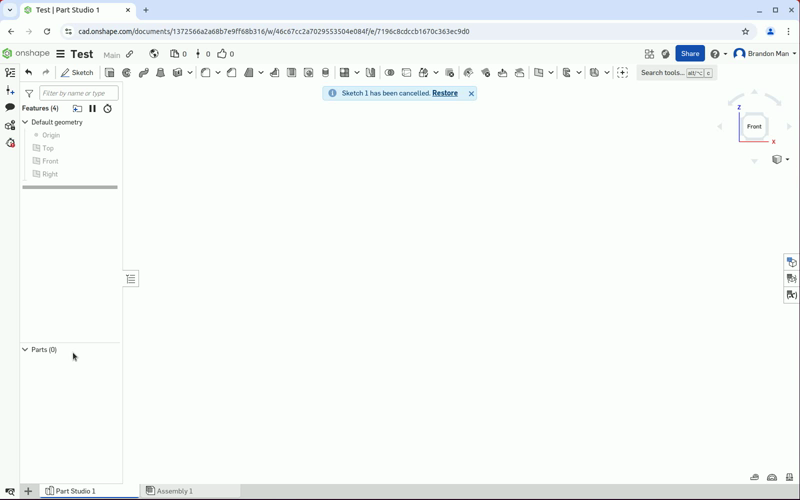
key(shift+y)
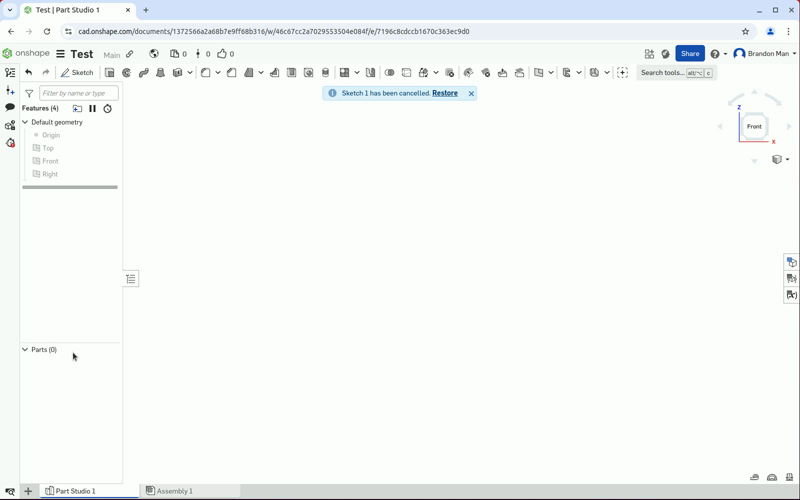
key(shift+s)
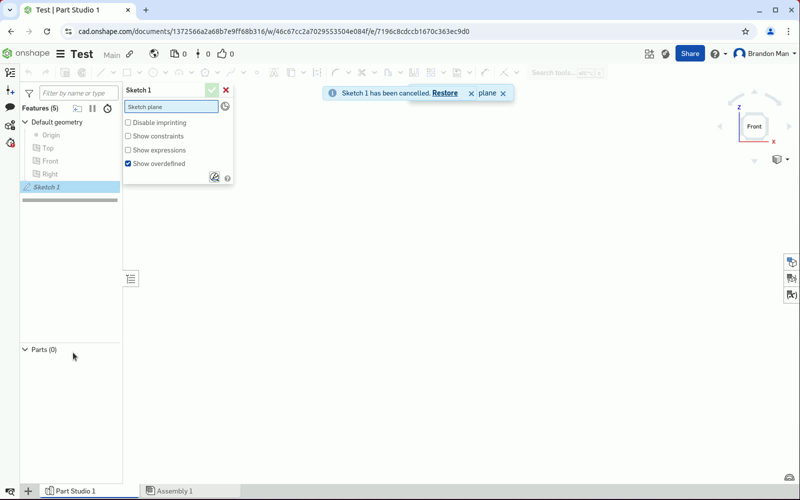
mouse_move(73, 163)
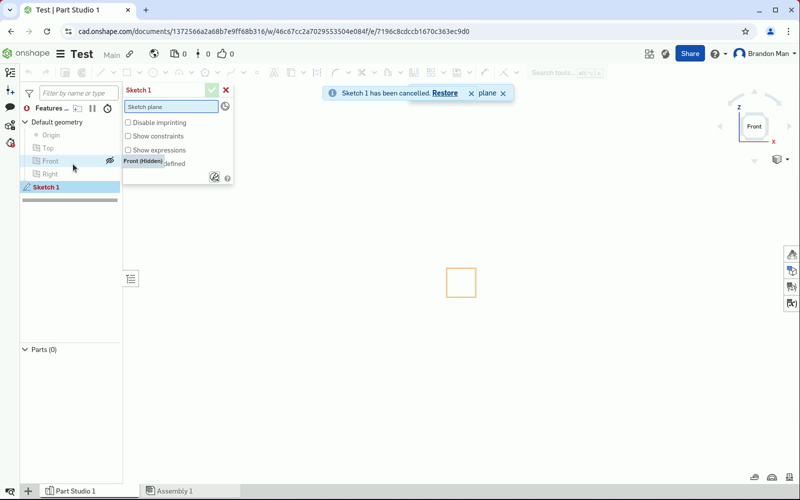
click(73, 163)
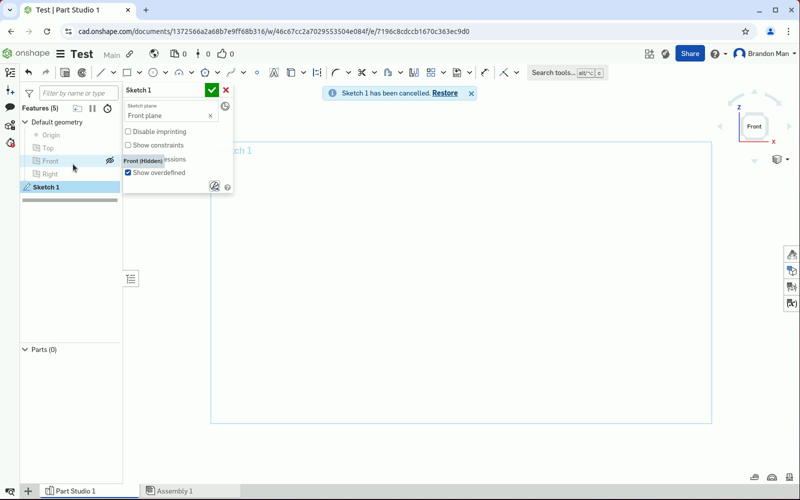
mouse_move(73, 352)
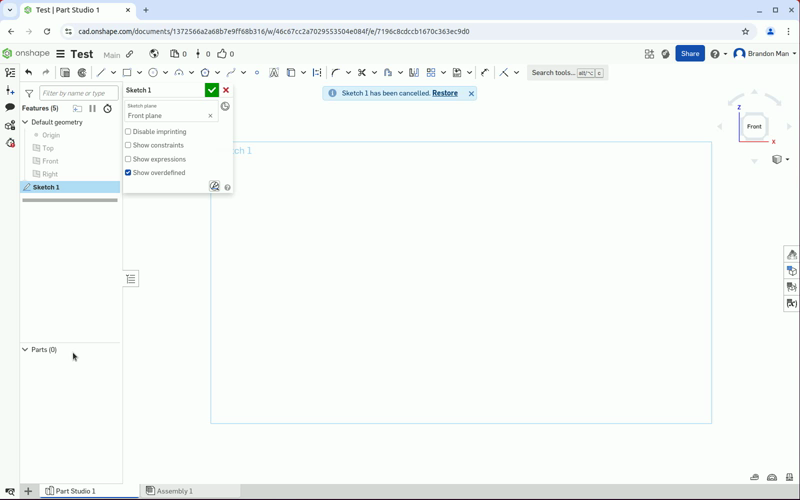
key(y)
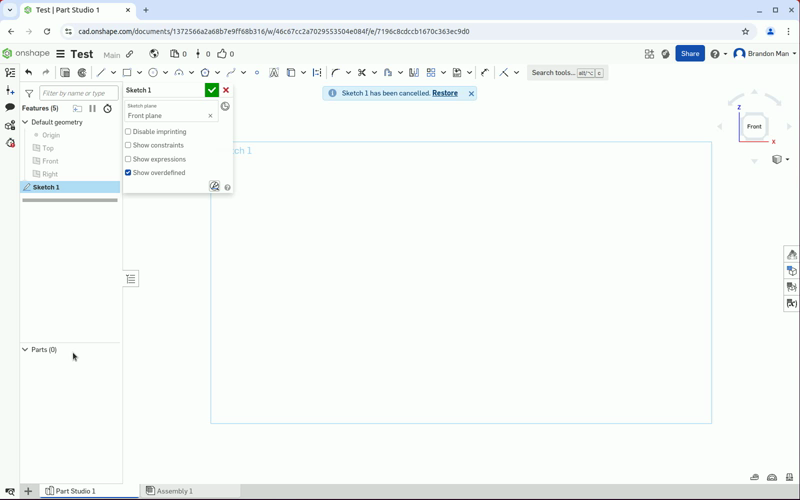
key(l)
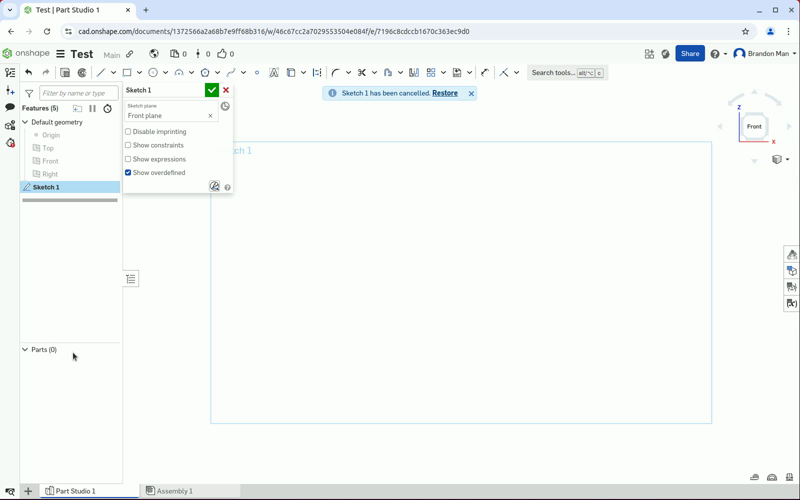
key_down(shift)
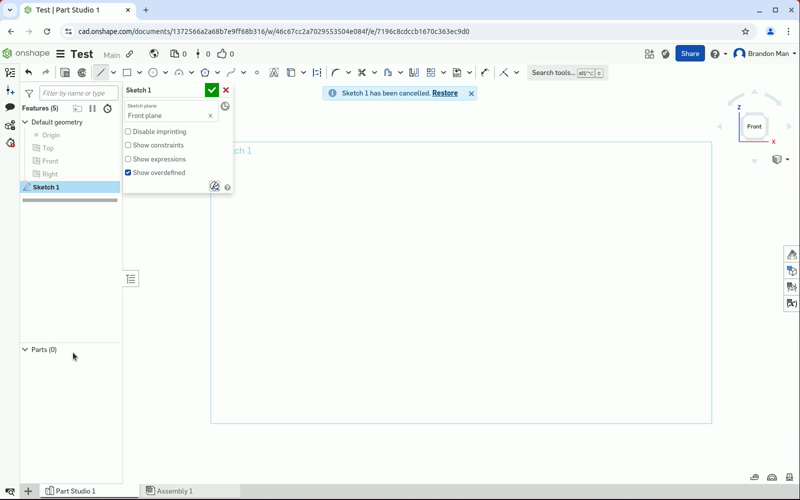
mouse_move(348, 352)
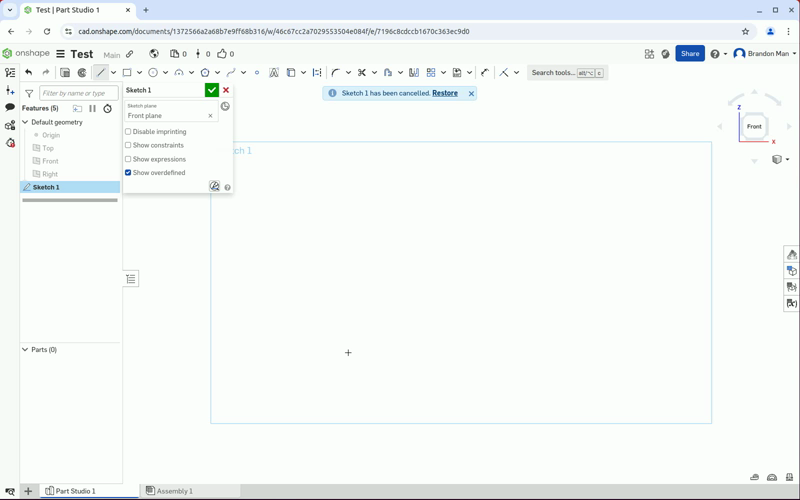
click(348, 352)
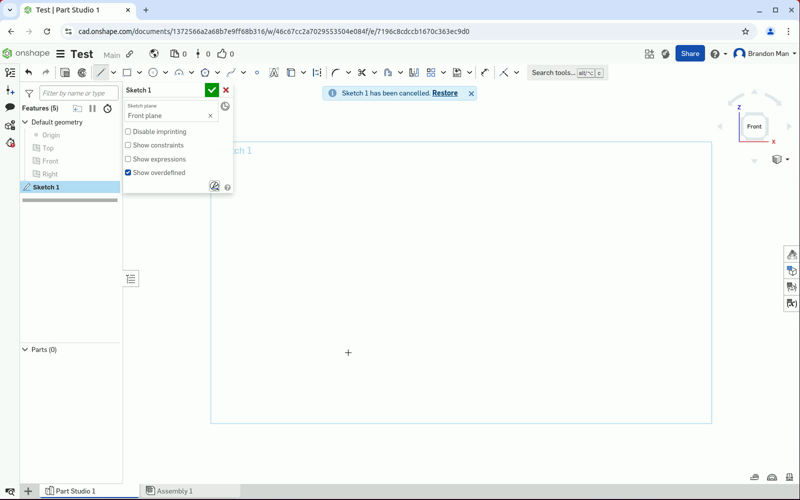
key_up(shift)
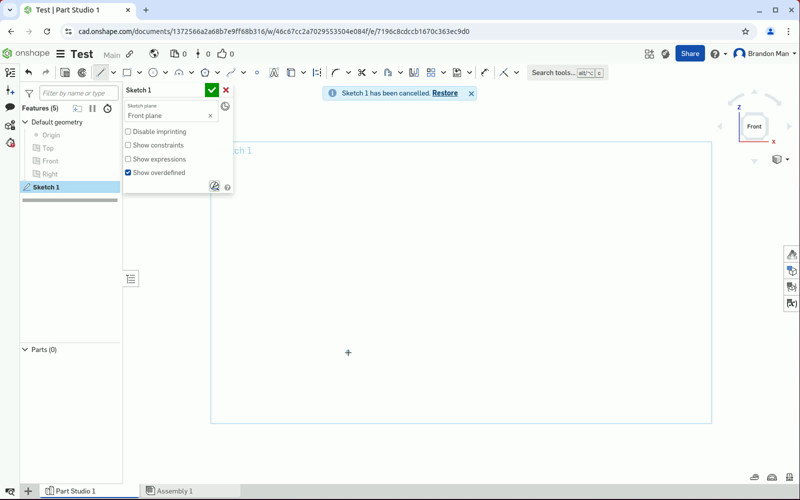
key_down(shift)
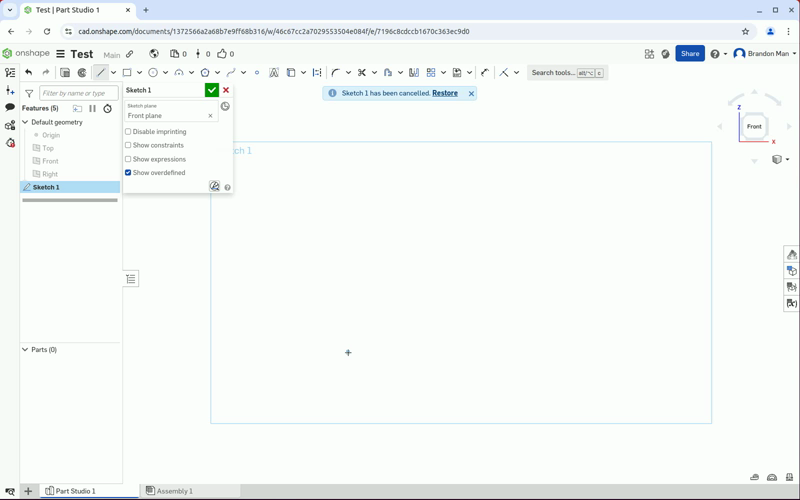
mouse_move(572, 352)
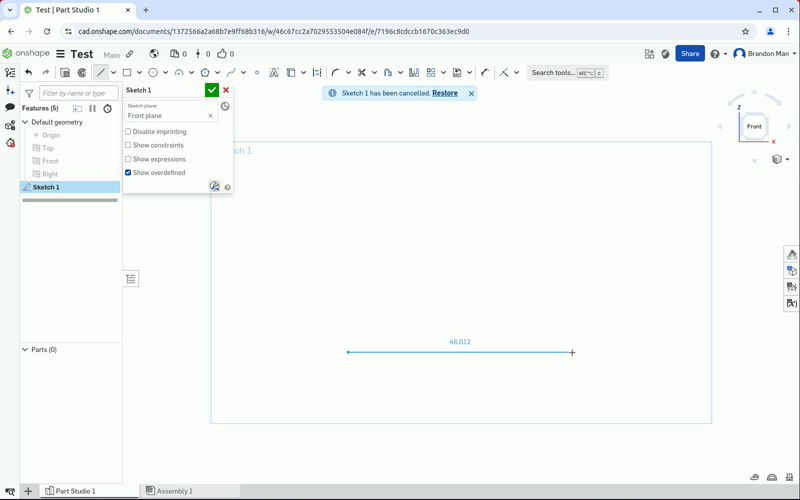
click(572, 352)
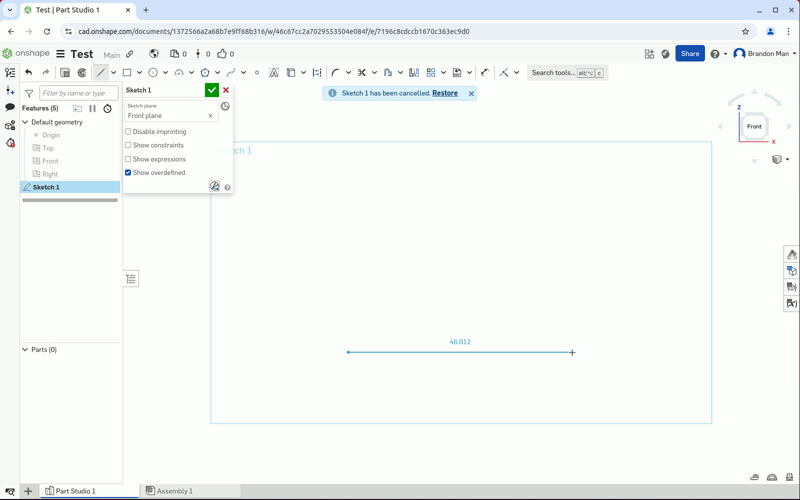
key_up(shift)
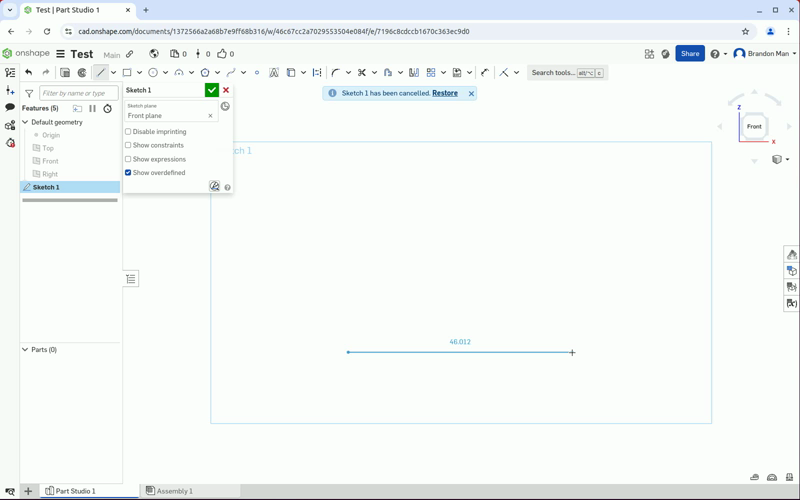
key_down(shift)
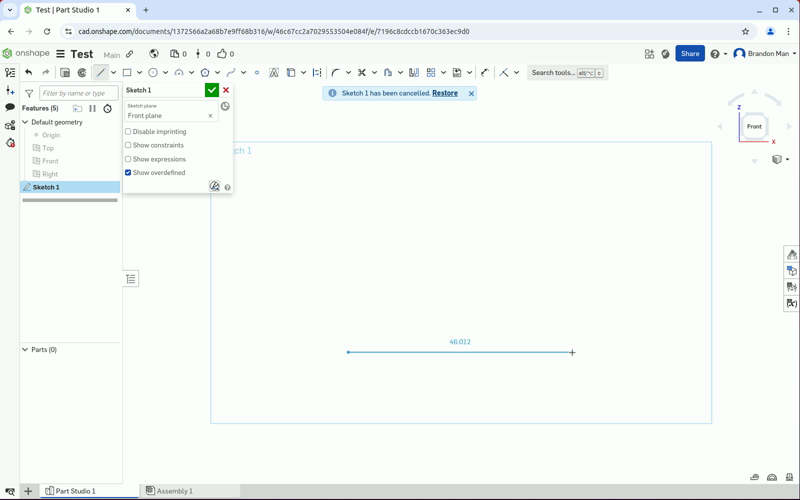
mouse_move(572, 215)
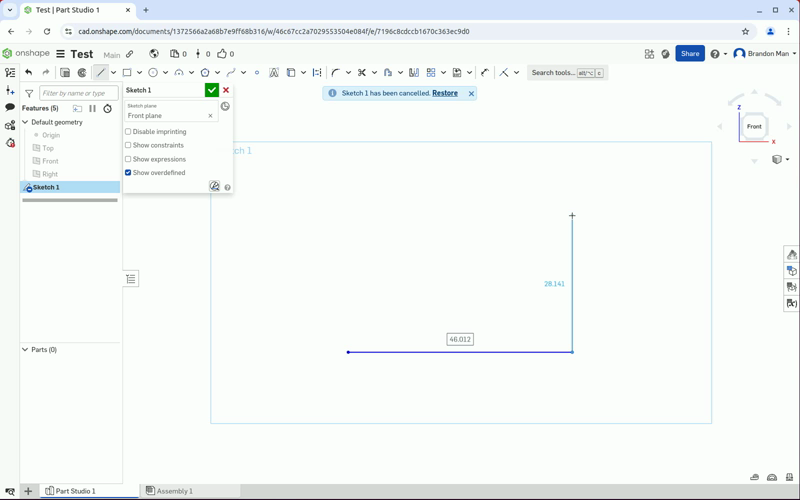
click(572, 215)
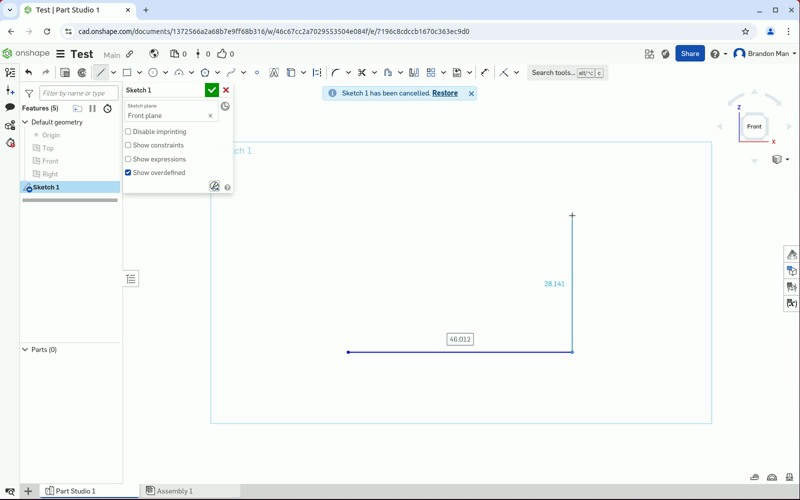
key_up(shift)
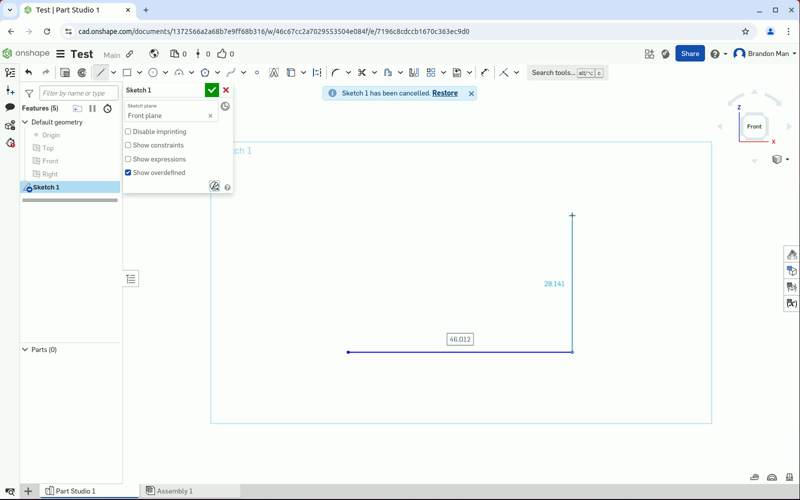
key_down(shift)
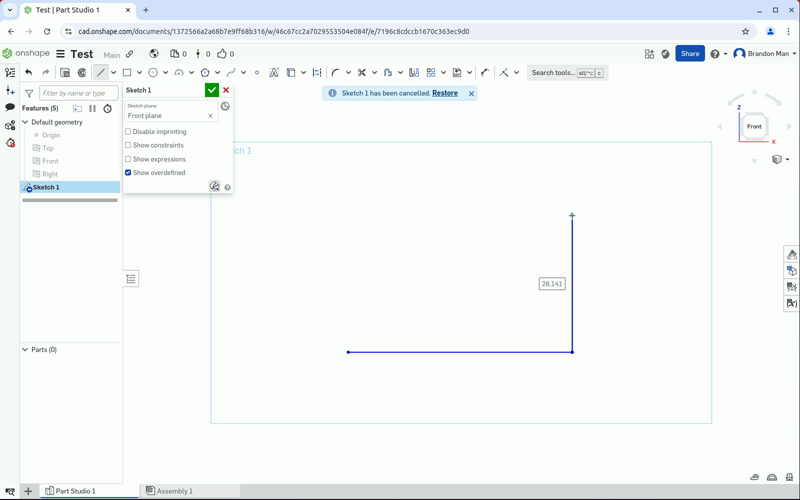
mouse_move(348, 215)
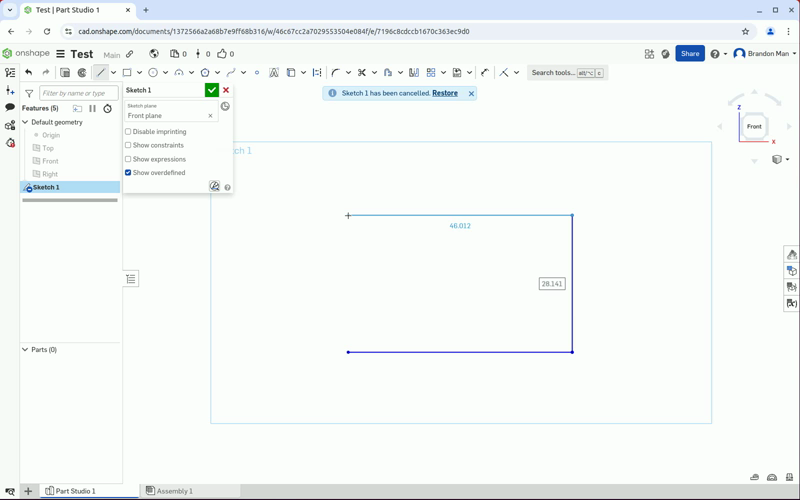
click(348, 215)
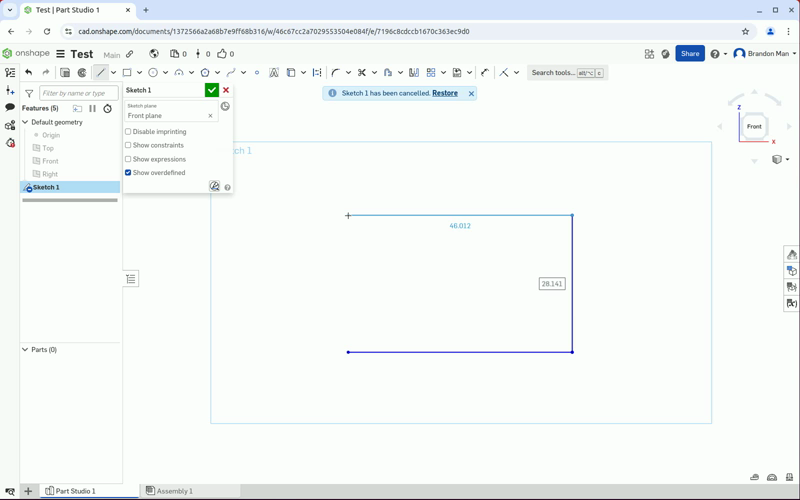
key_up(shift)
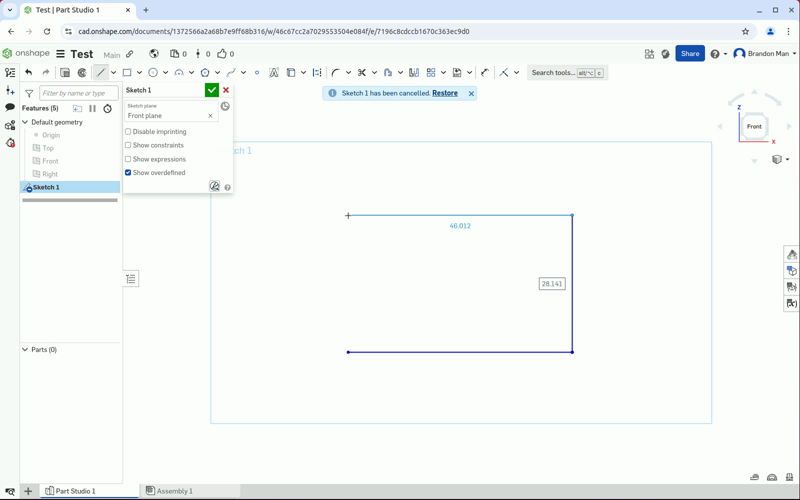
key_down(shift)
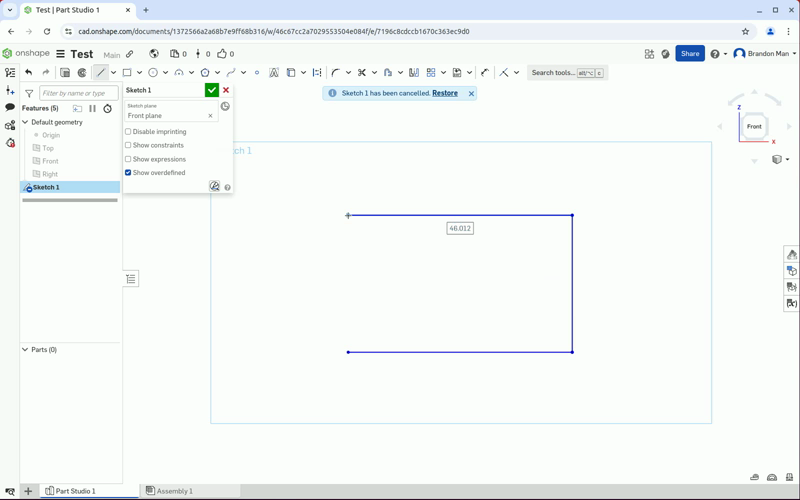
mouse_move(348, 352)
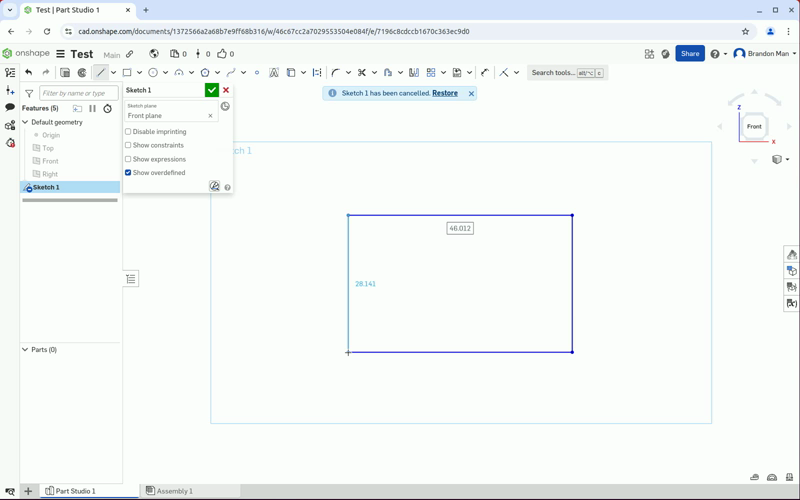
key_up(shift)
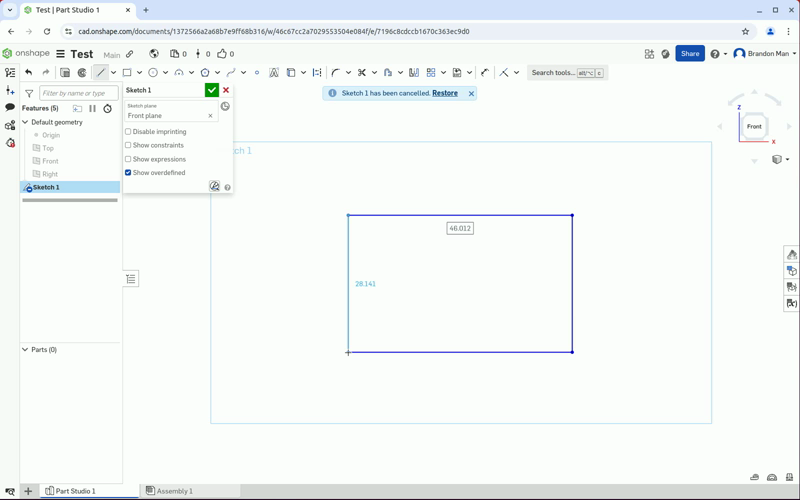
click(348, 352)
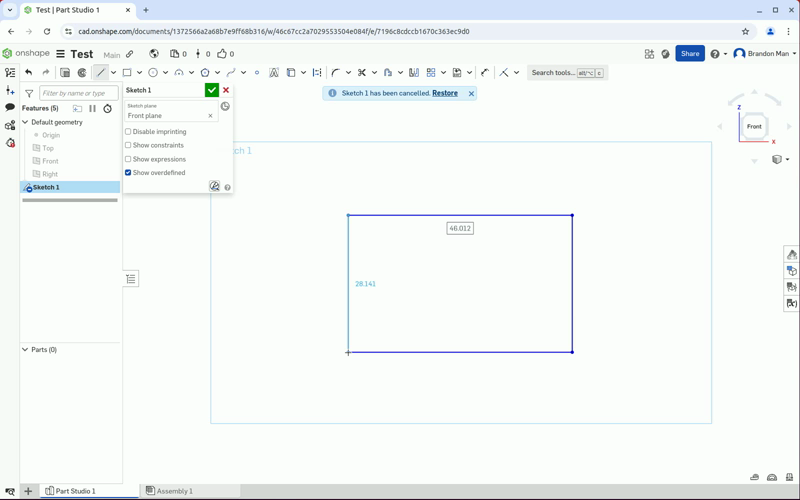
key(esc)
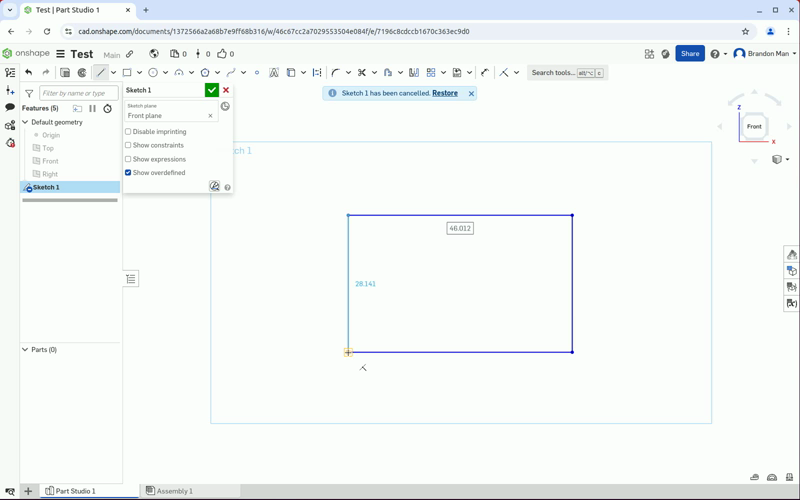
key(c)
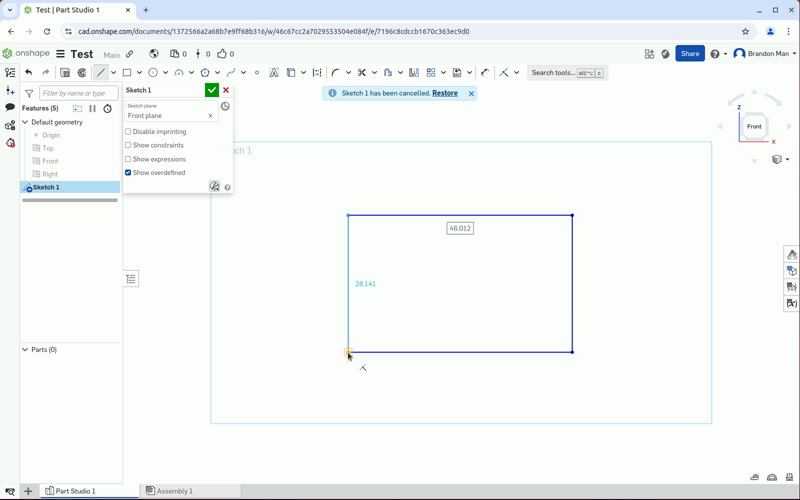
key_down(shift)
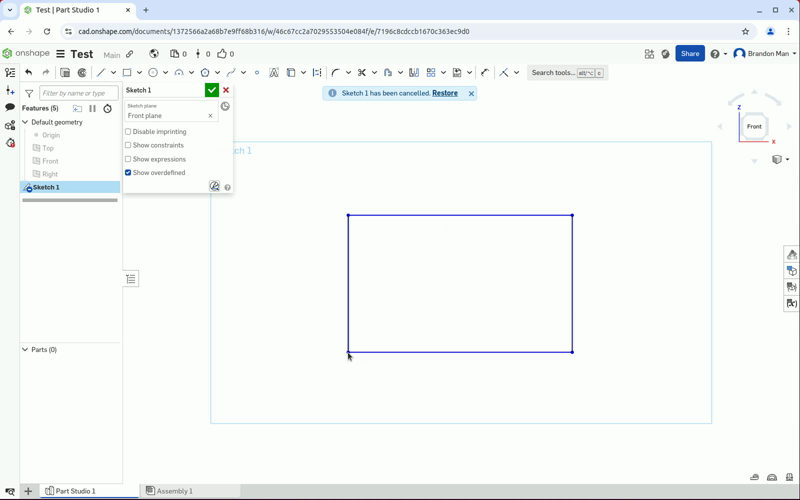
mouse_move(355, 345)
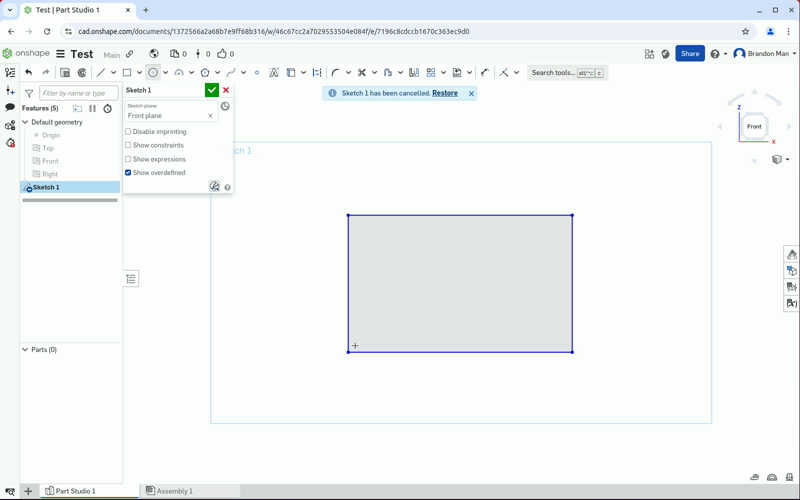
click(355, 345)
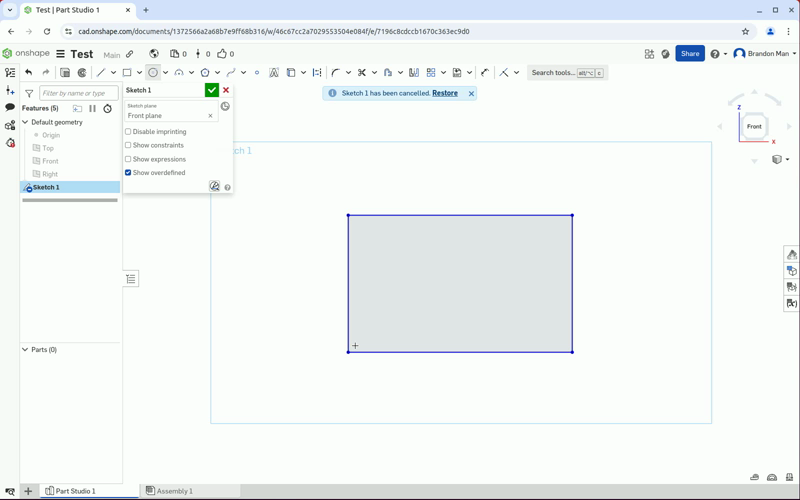
key_up(shift)
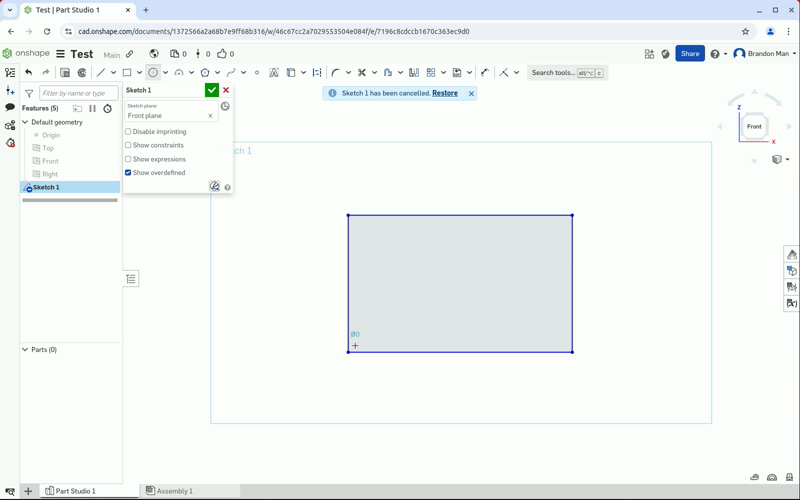
mouse_move(357, 345)
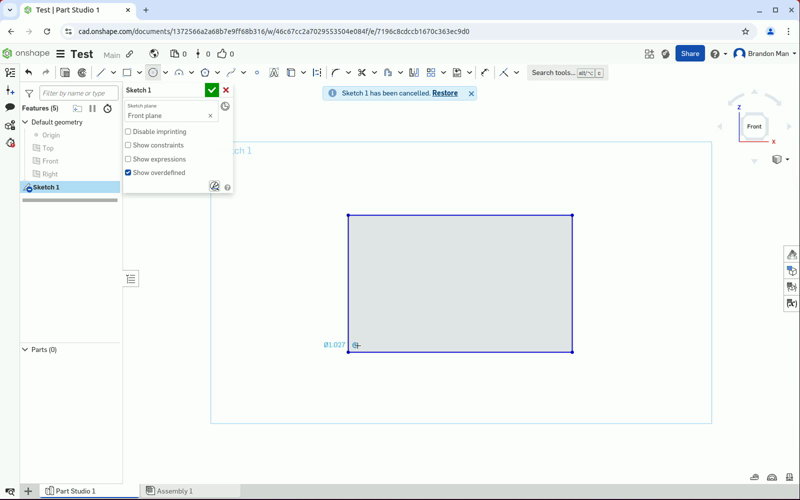
scroll(6)
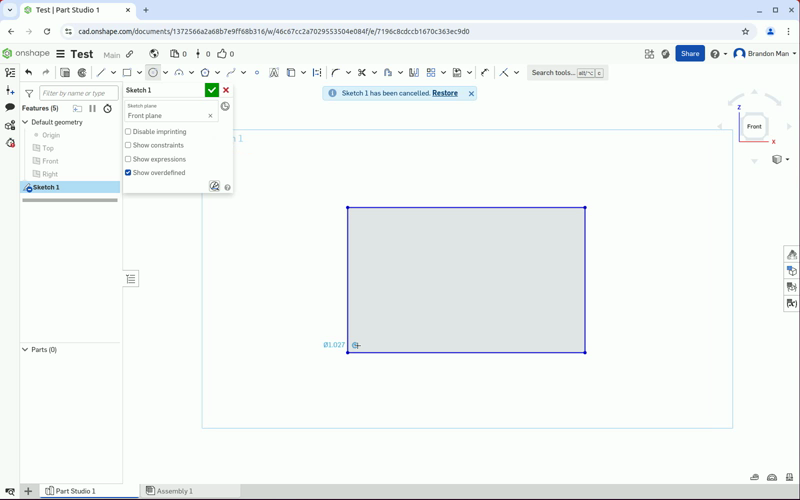
scroll(6)
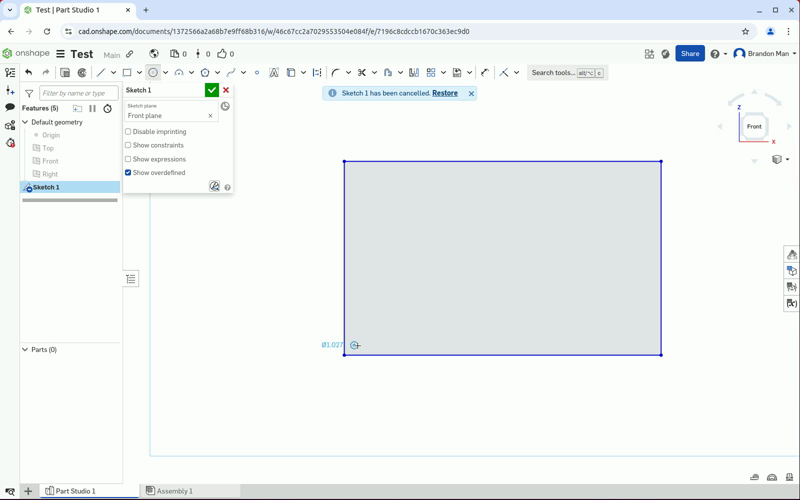
scroll(6)
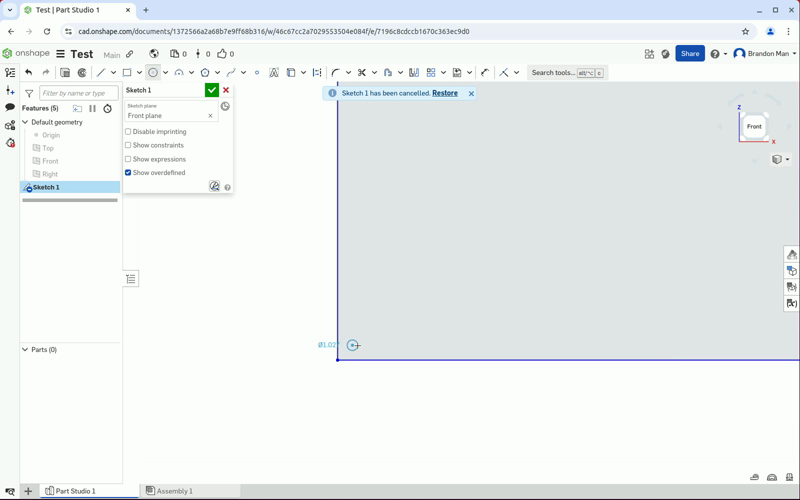
scroll(6)
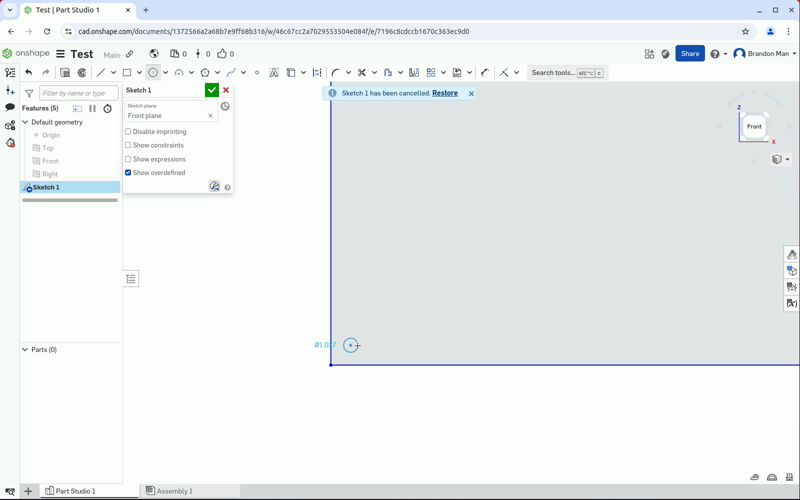
scroll(6)
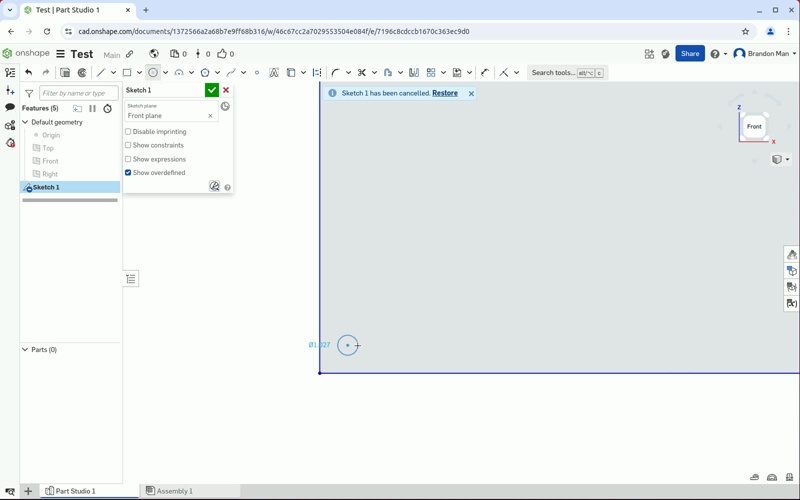
scroll(6)
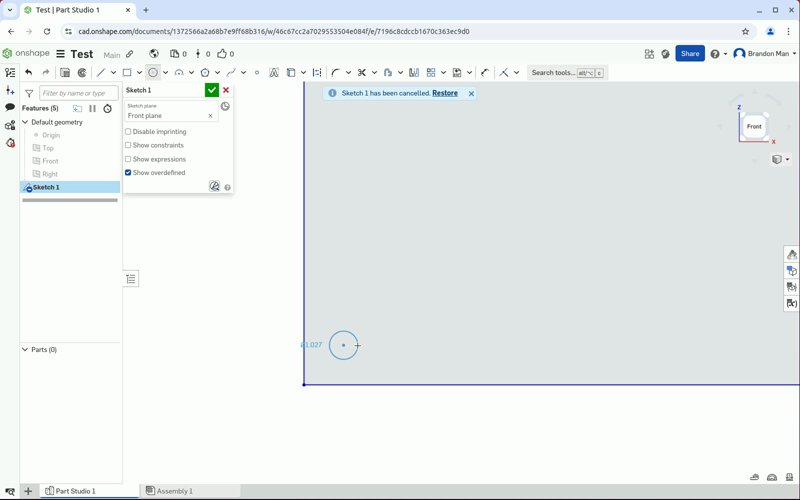
scroll(6)
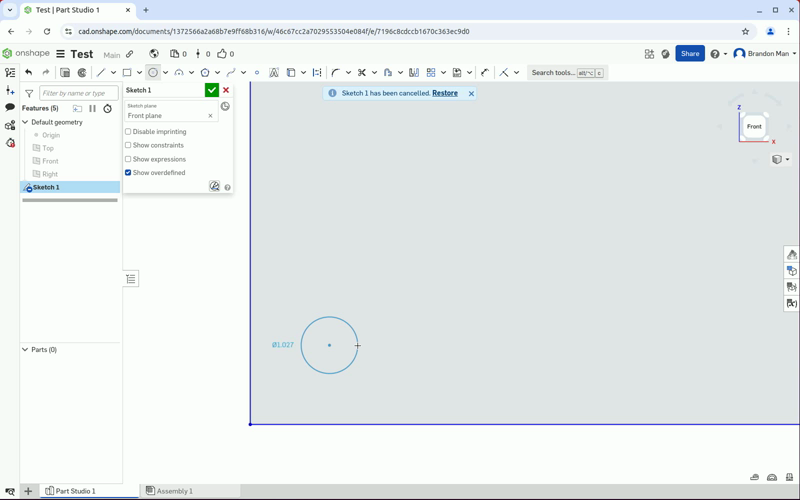
click(357, 345)
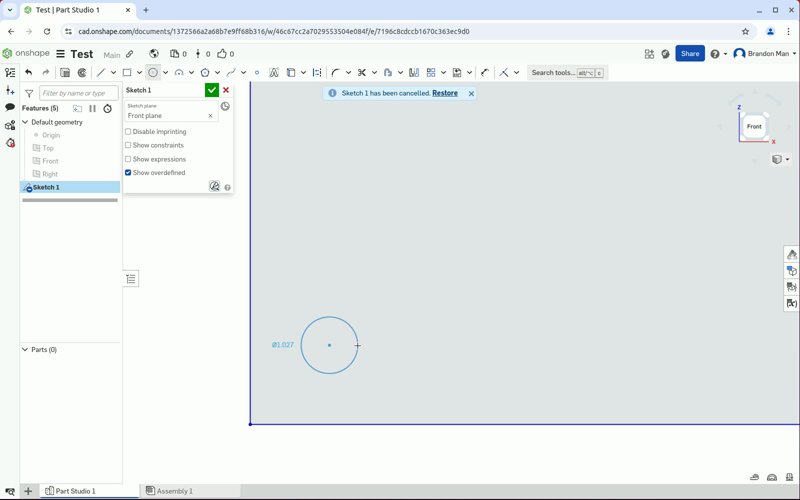
scroll(-6)
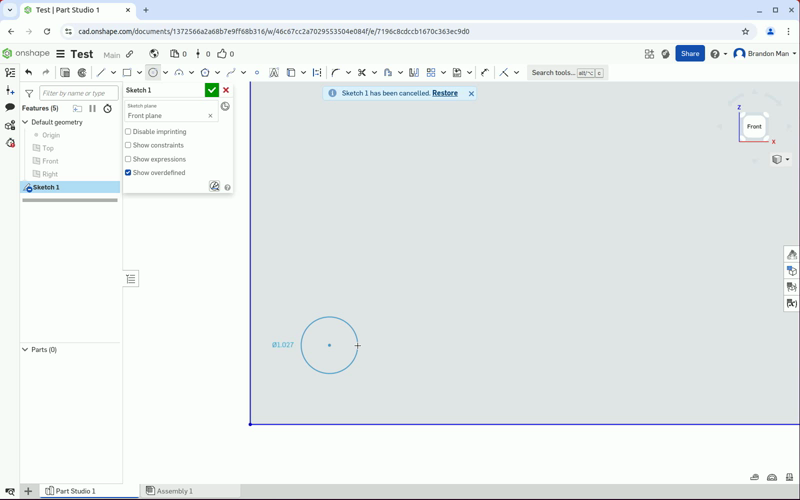
scroll(-6)
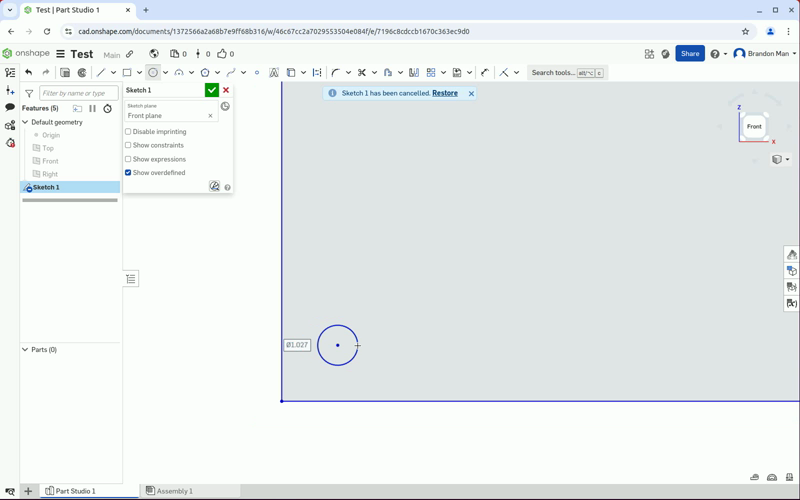
scroll(-6)
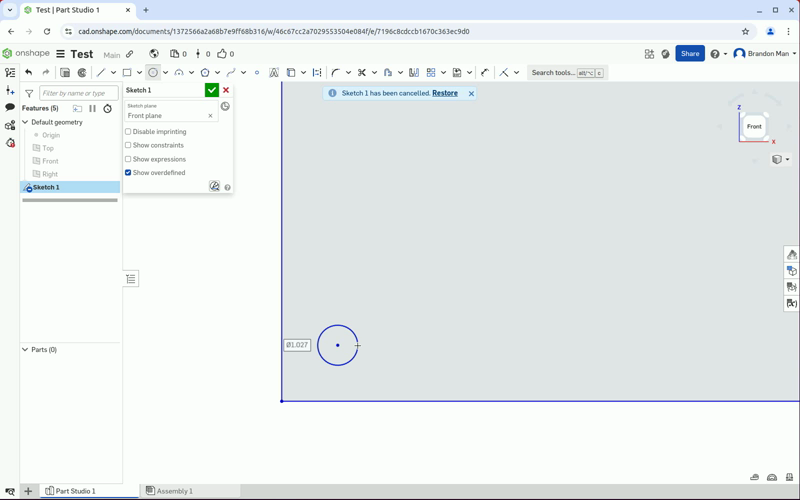
scroll(-6)
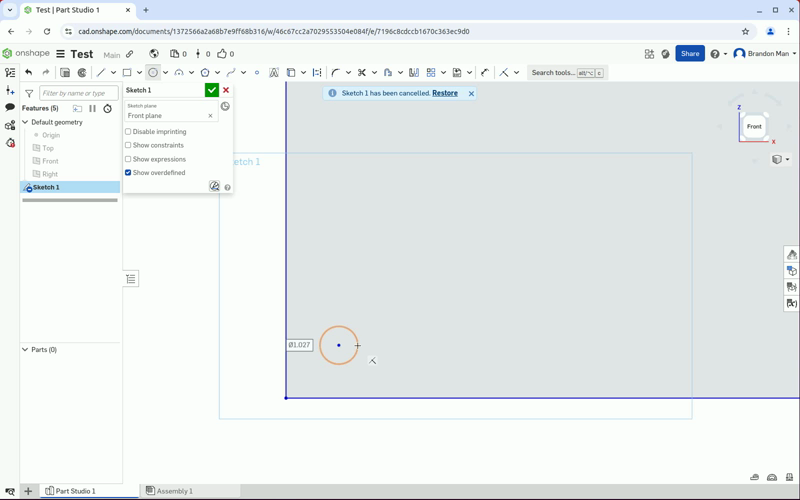
scroll(-6)
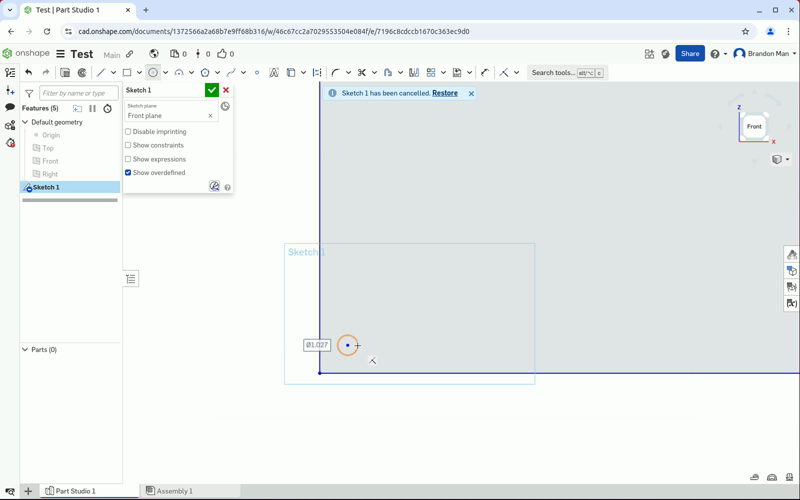
scroll(-6)
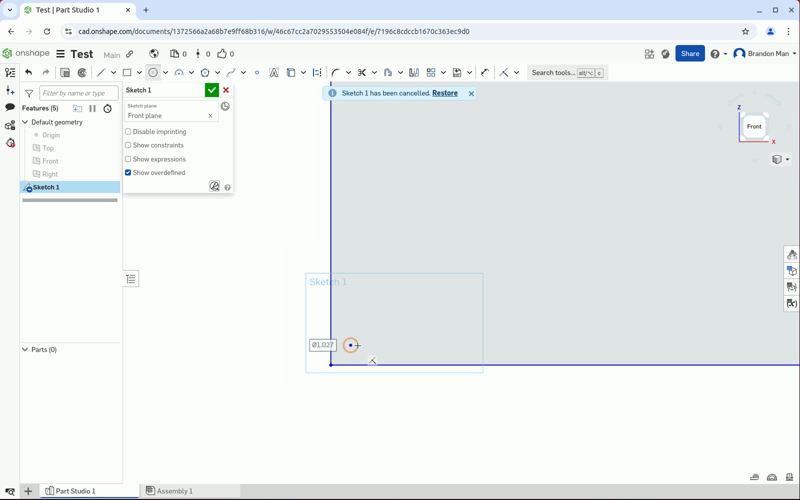
scroll(-6)
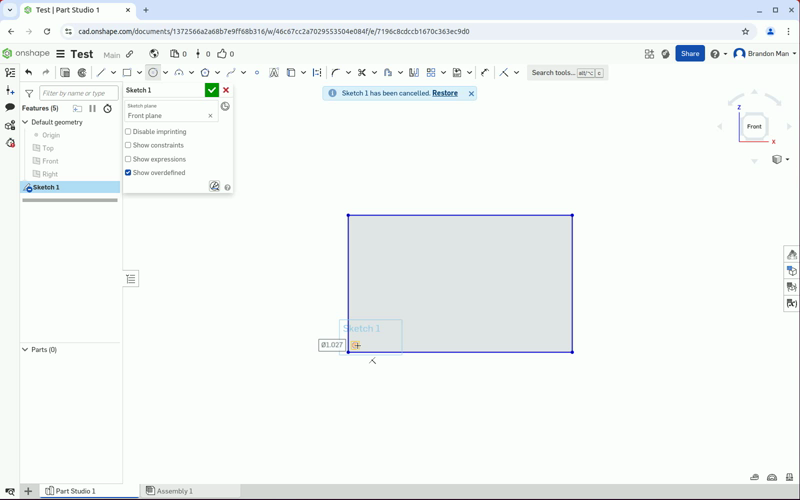
key(esc)
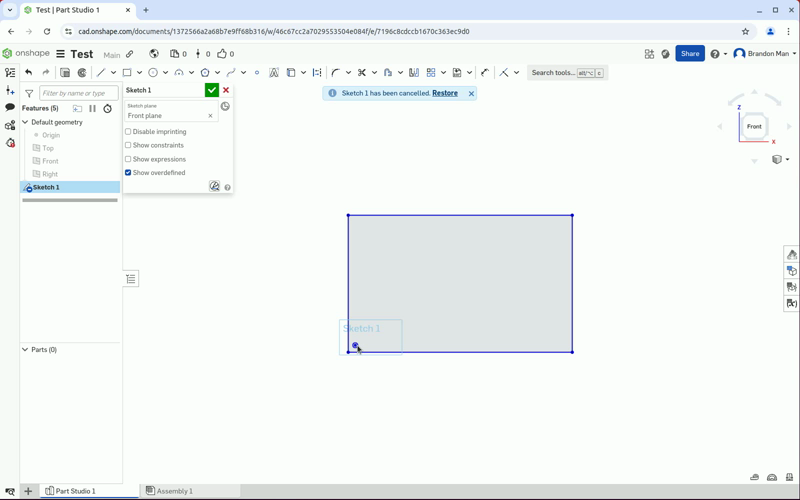
key(c)
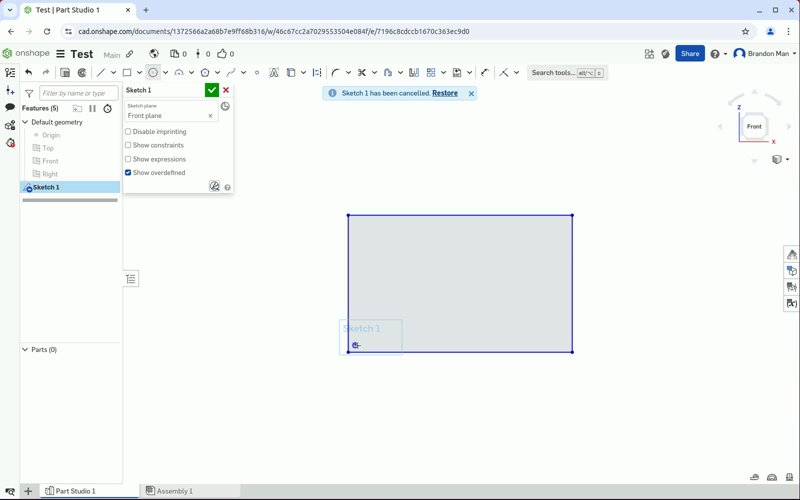
key_down(shift)
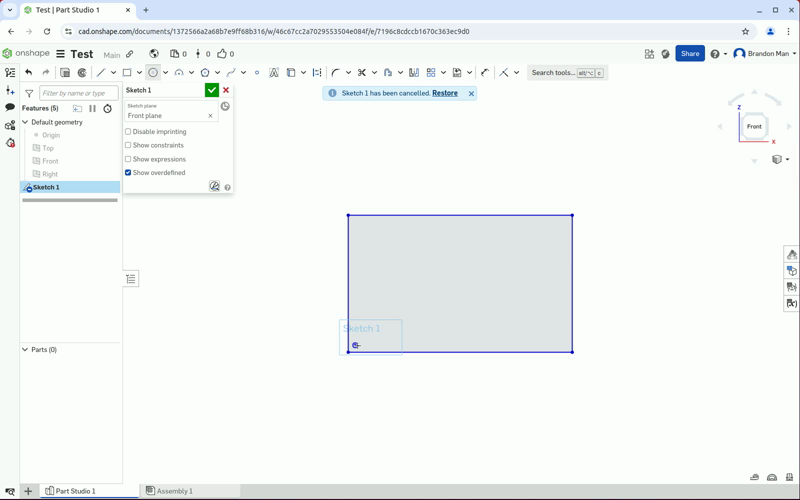
mouse_move(355, 222)
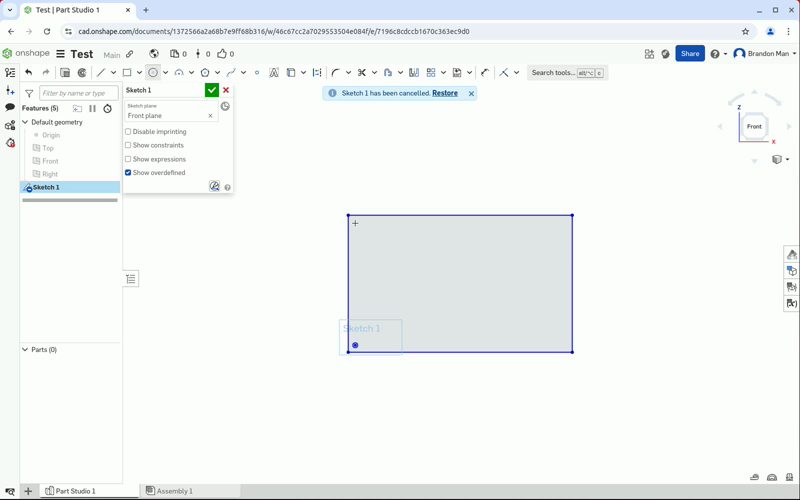
click(355, 222)
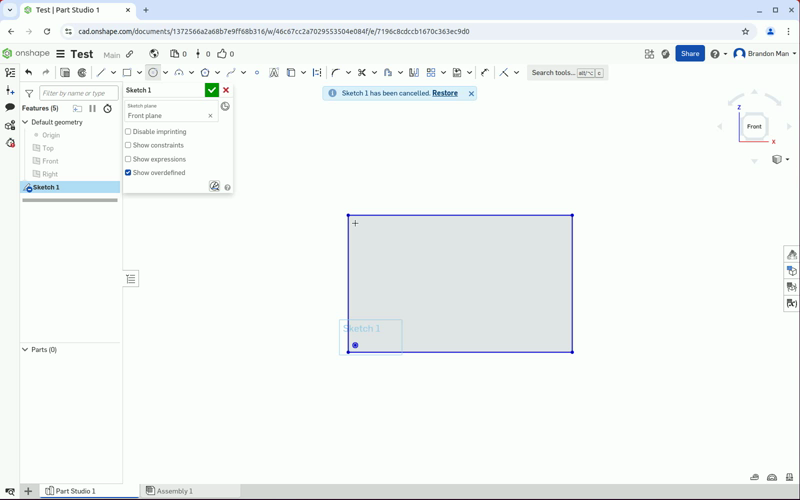
key_up(shift)
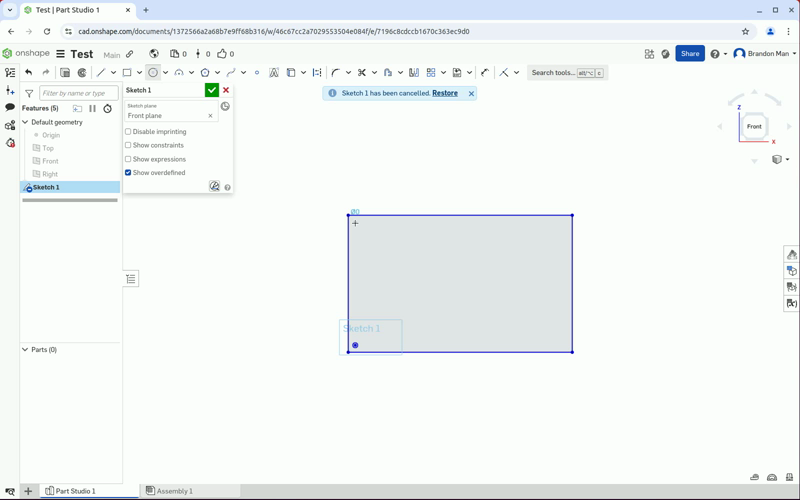
mouse_move(357, 222)
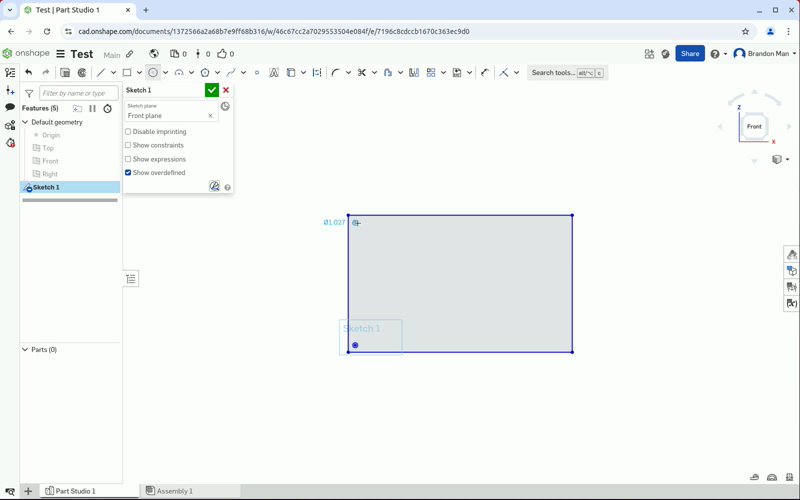
scroll(6)
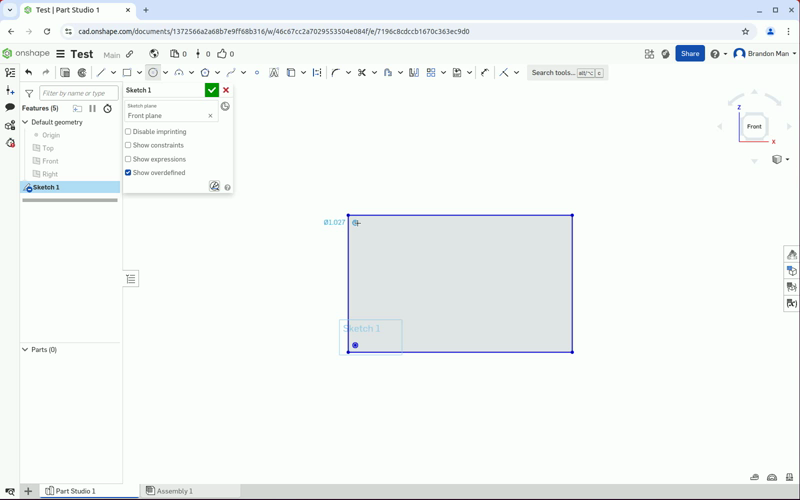
scroll(6)
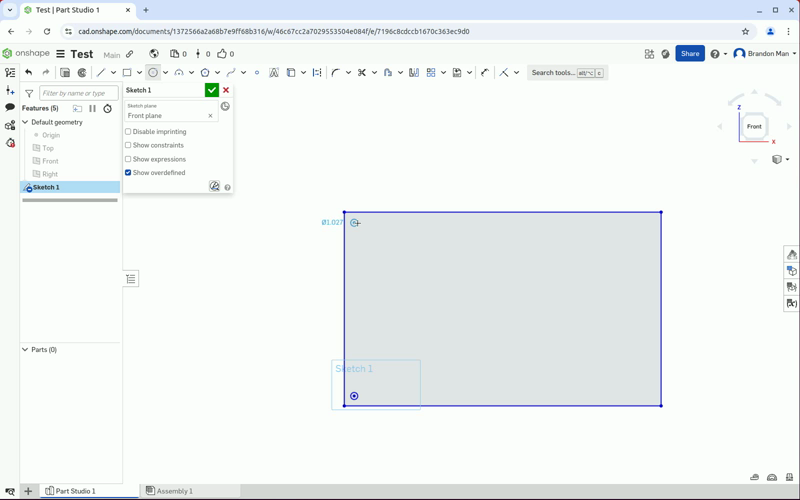
scroll(6)
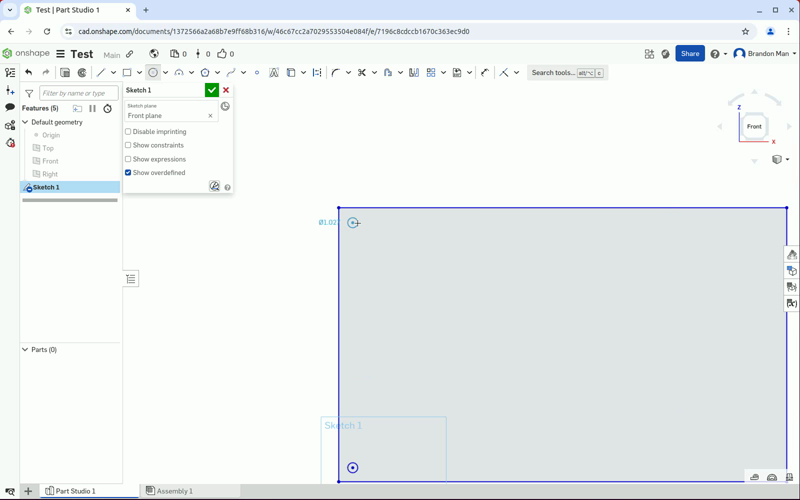
scroll(6)
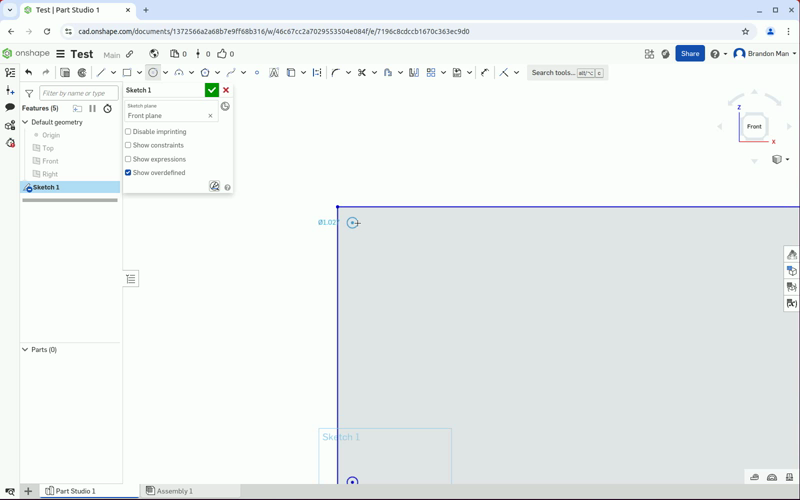
scroll(6)
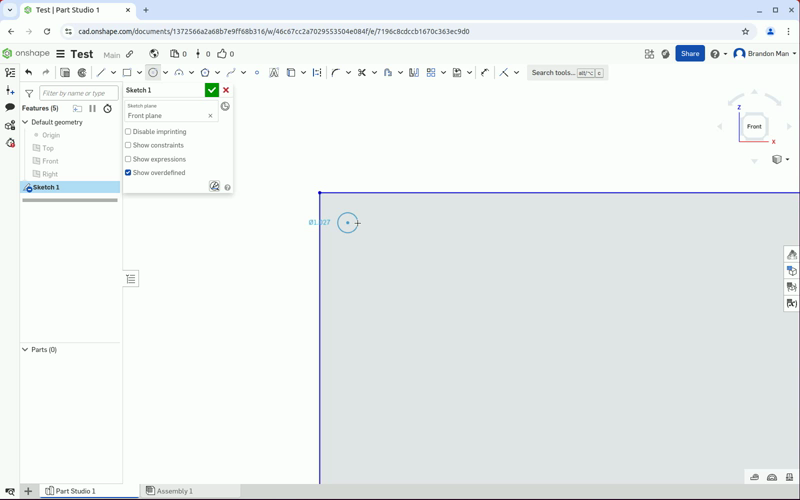
scroll(6)
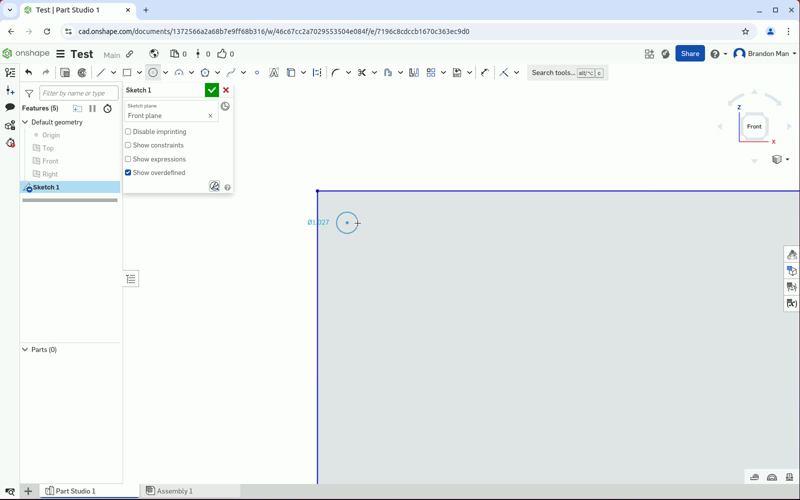
scroll(6)
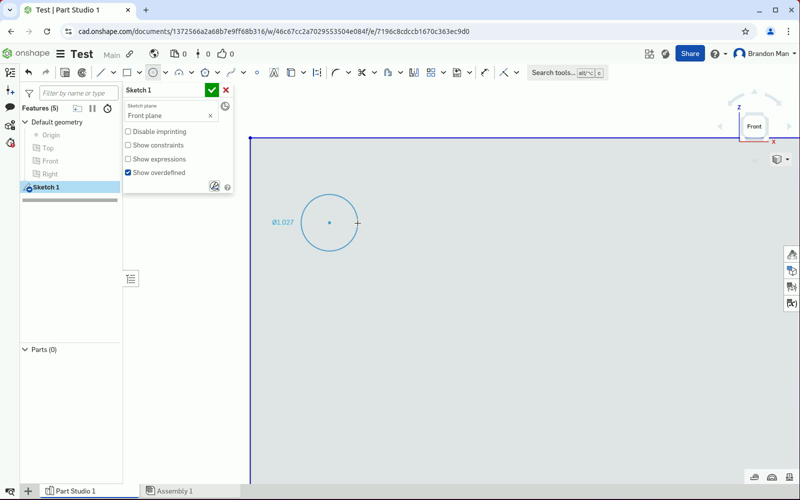
click(357, 222)
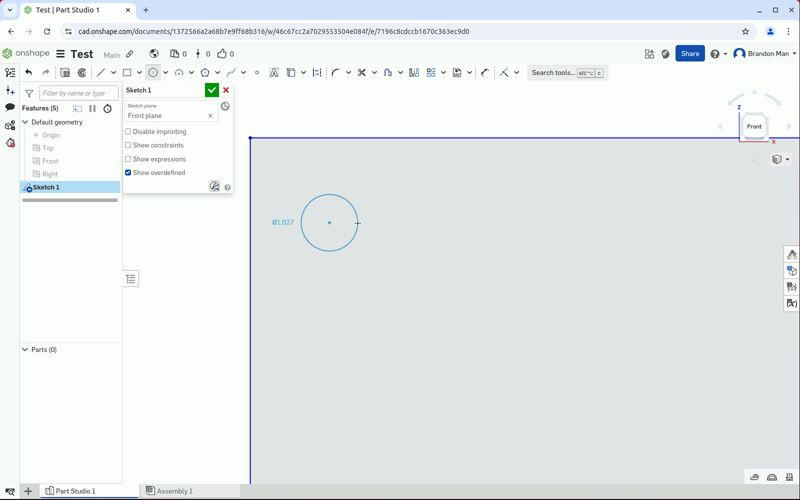
scroll(-6)
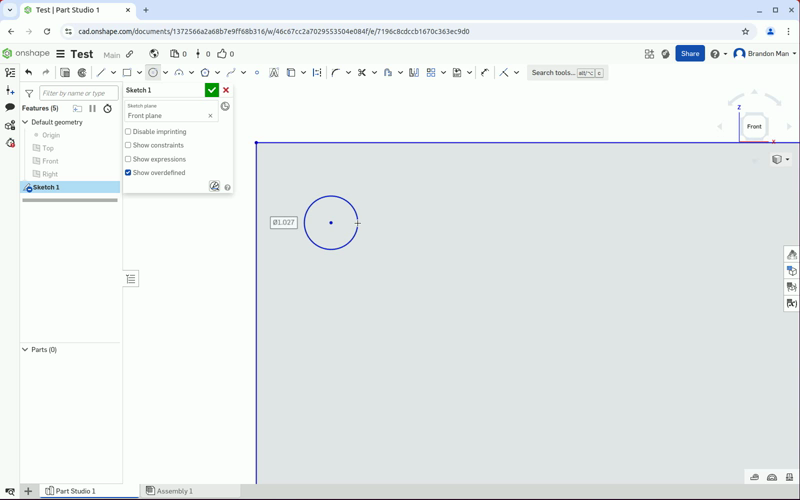
scroll(-6)
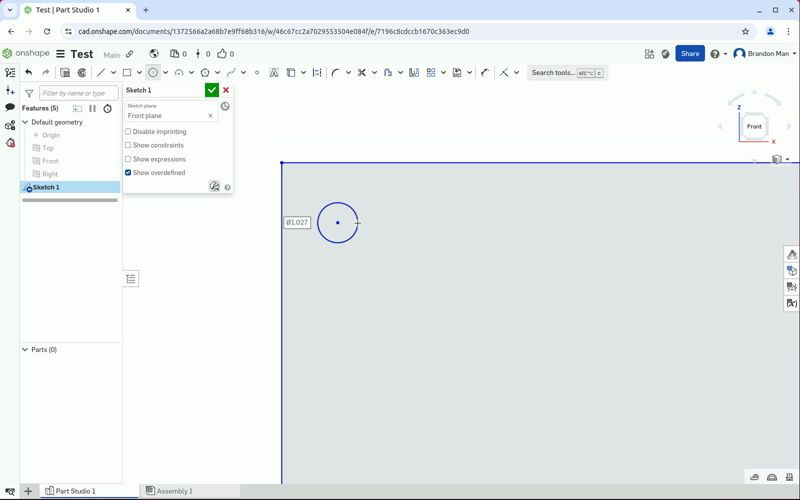
scroll(-6)
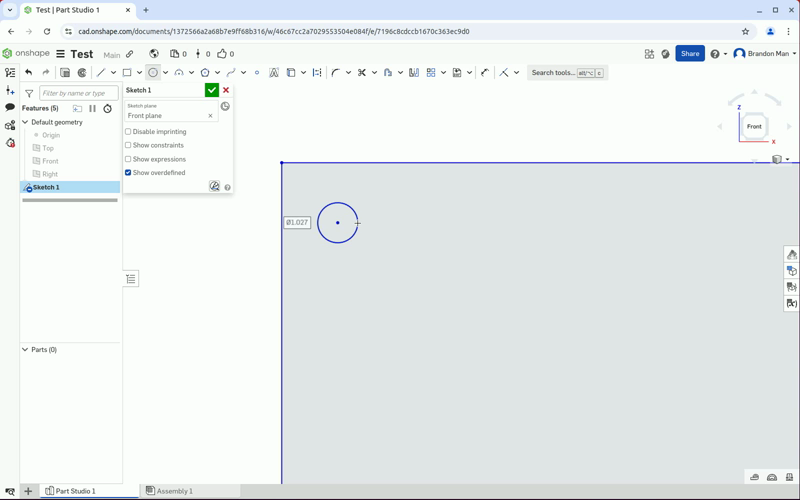
scroll(-6)
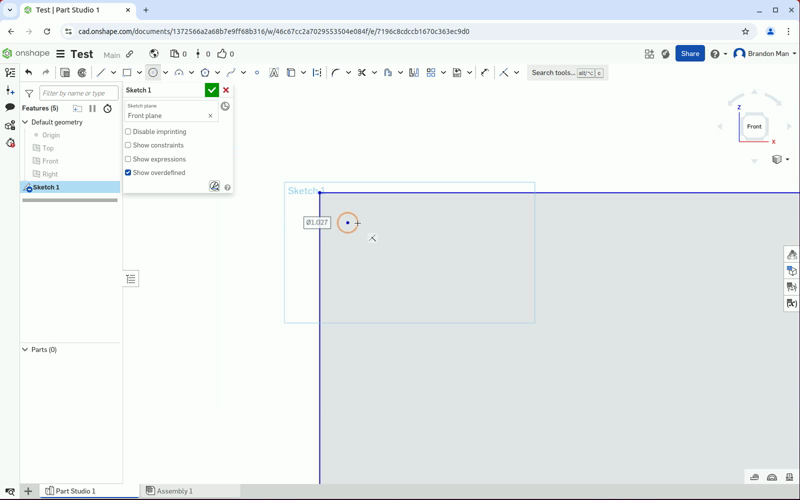
scroll(-6)
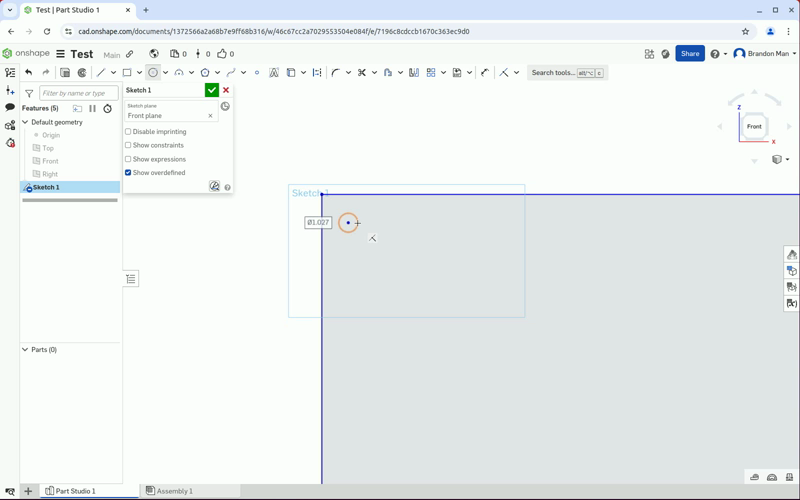
scroll(-6)
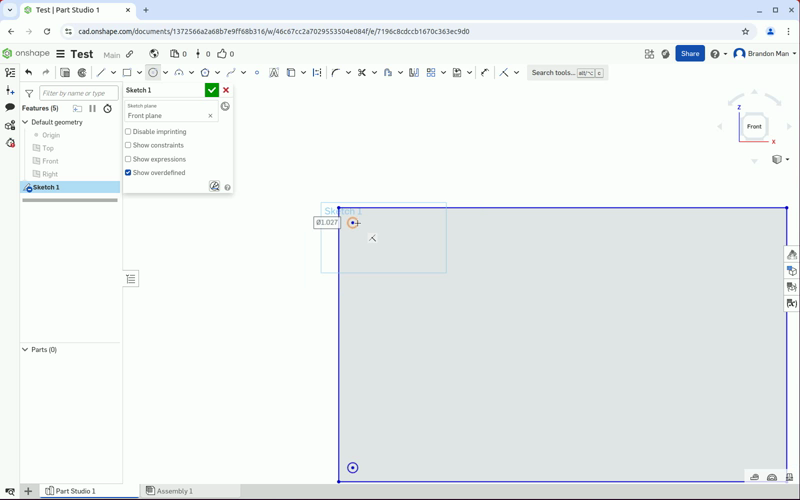
scroll(-6)
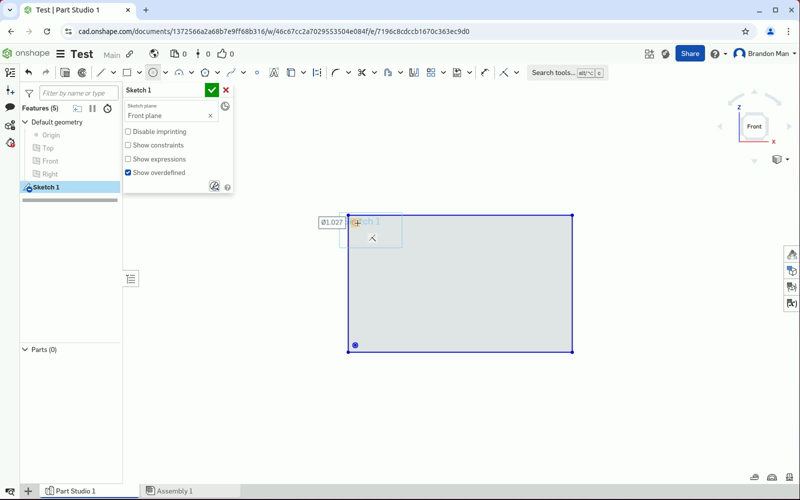
key(esc)
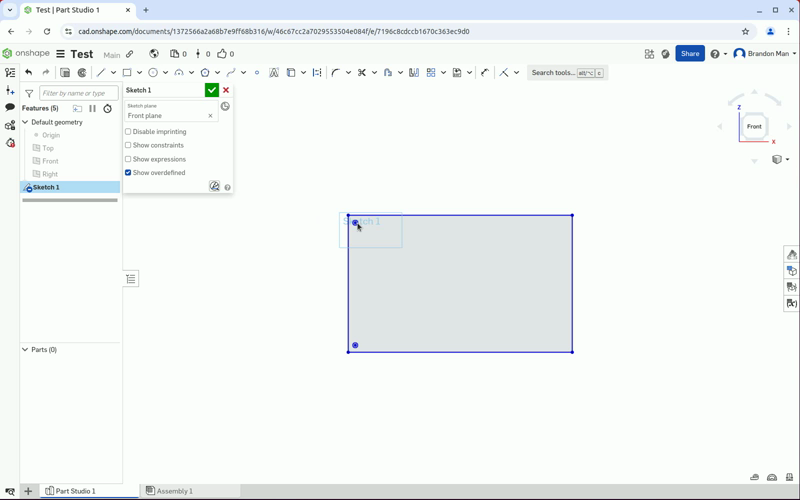
key(c)
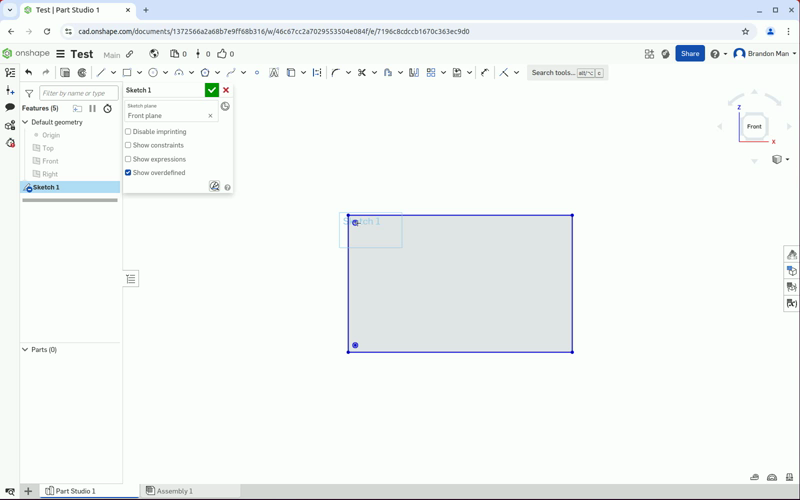
key_down(shift)
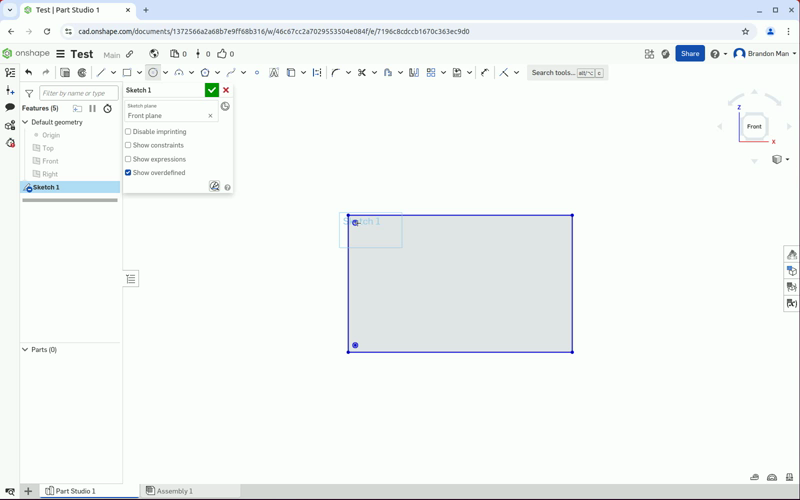
mouse_move(564, 345)
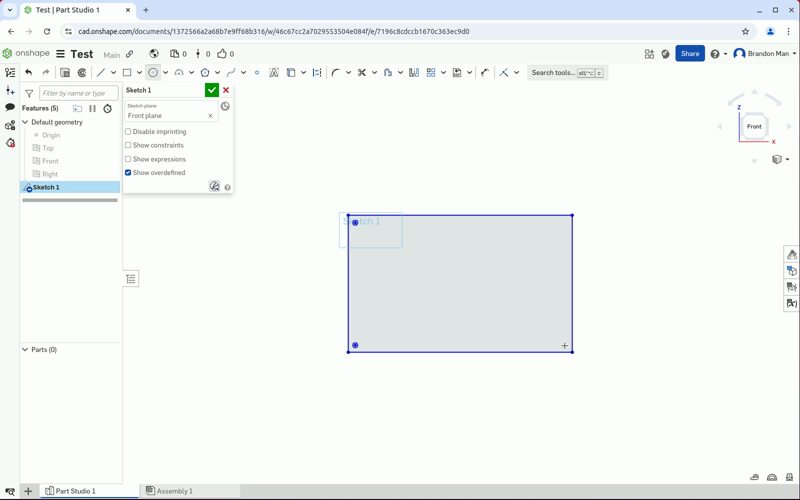
click(564, 345)
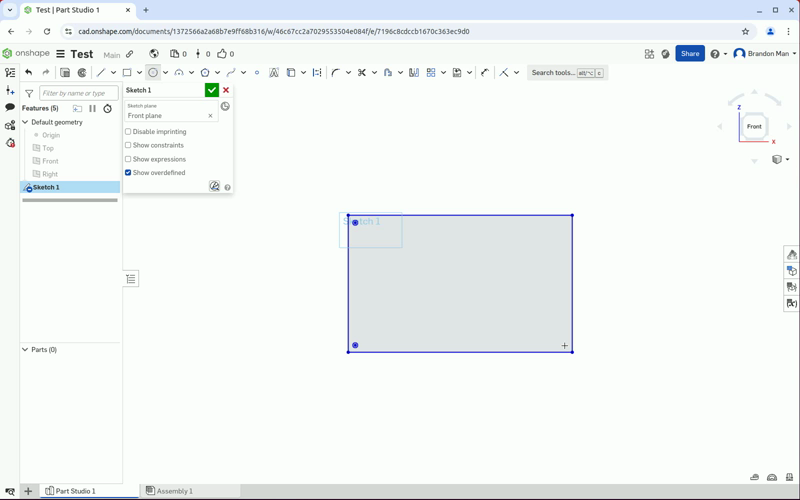
key_up(shift)
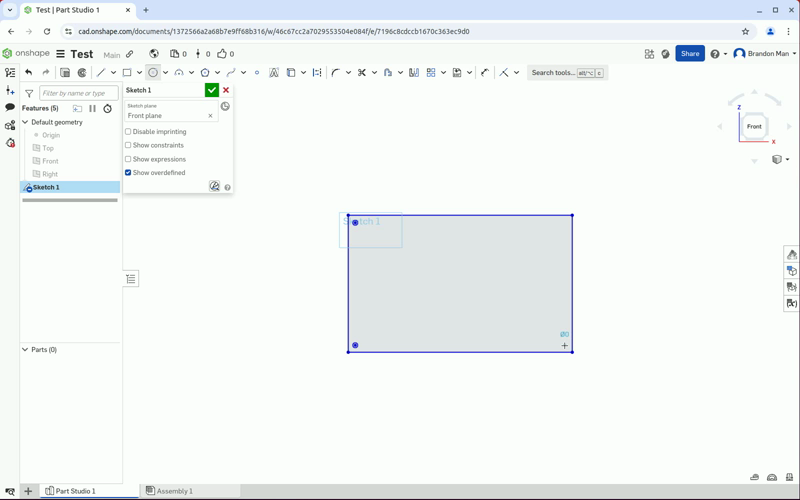
mouse_move(567, 345)
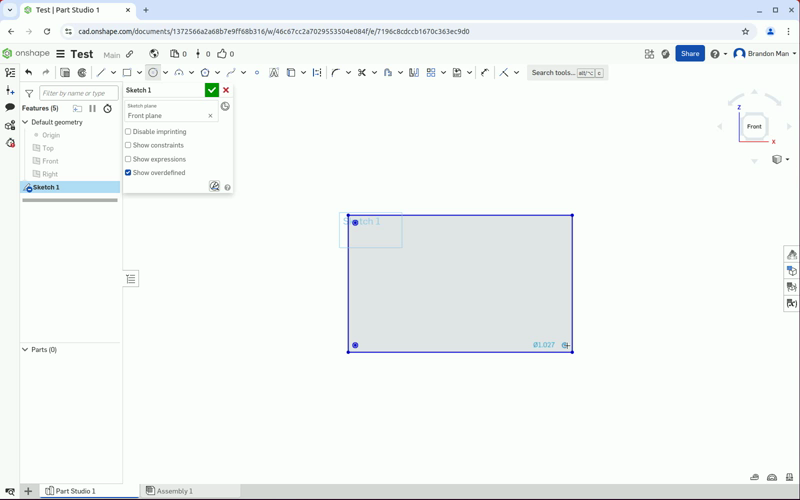
scroll(6)
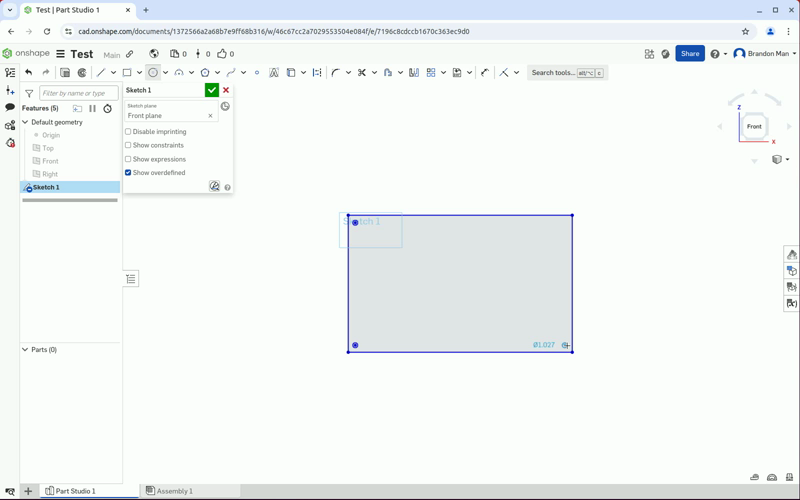
scroll(6)
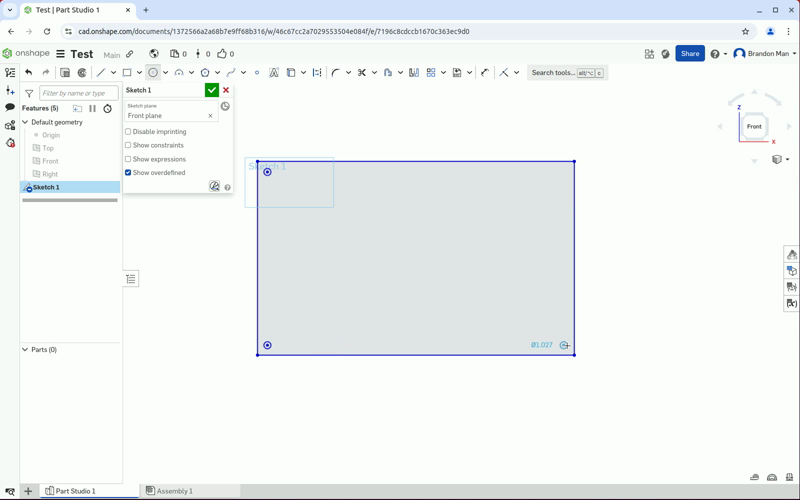
scroll(6)
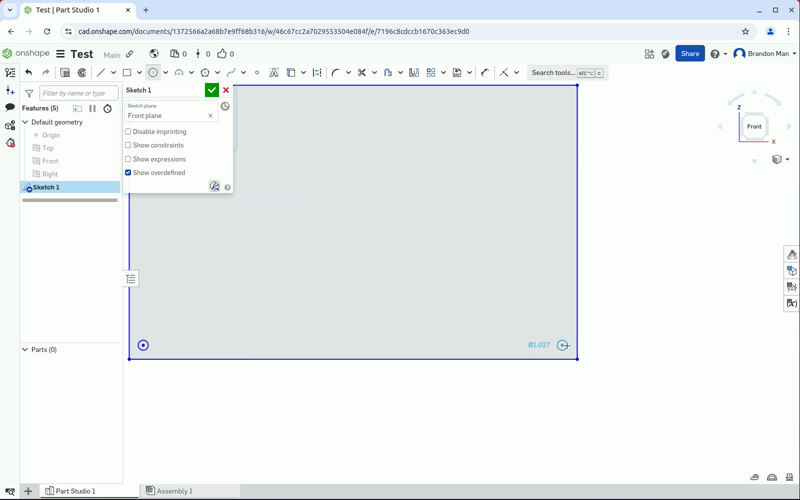
scroll(6)
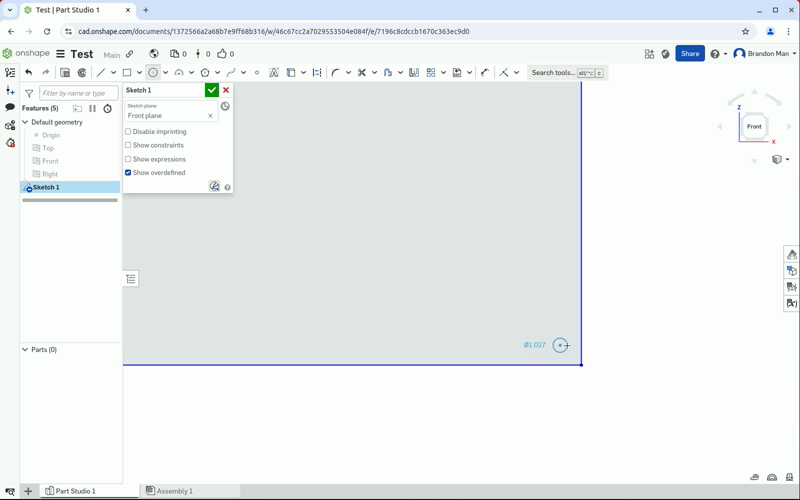
scroll(6)
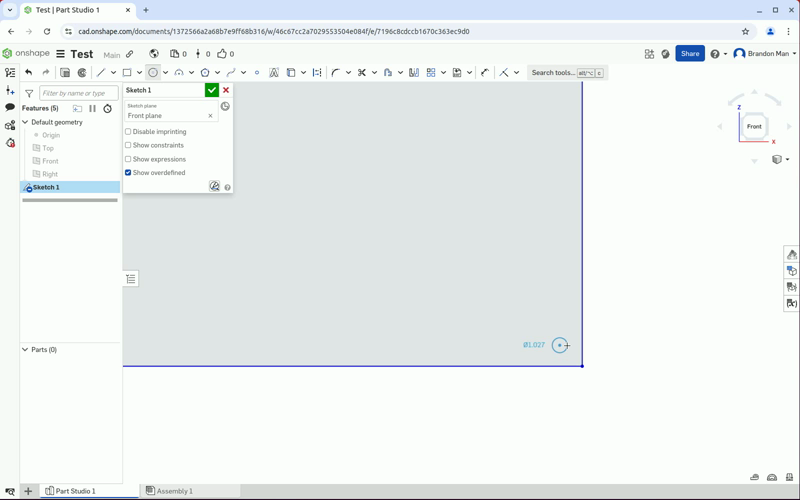
scroll(6)
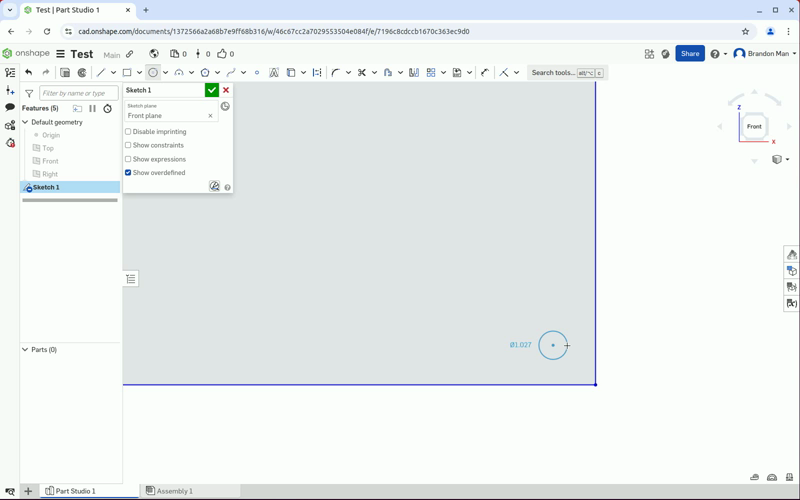
scroll(6)
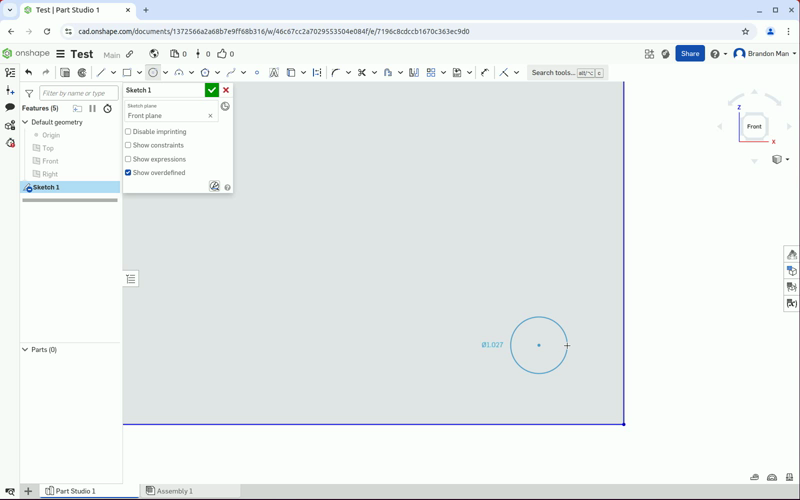
click(567, 345)
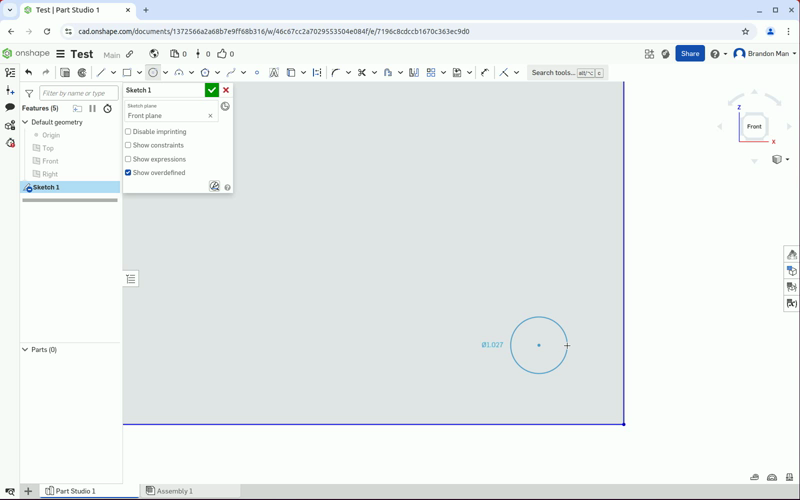
scroll(-6)
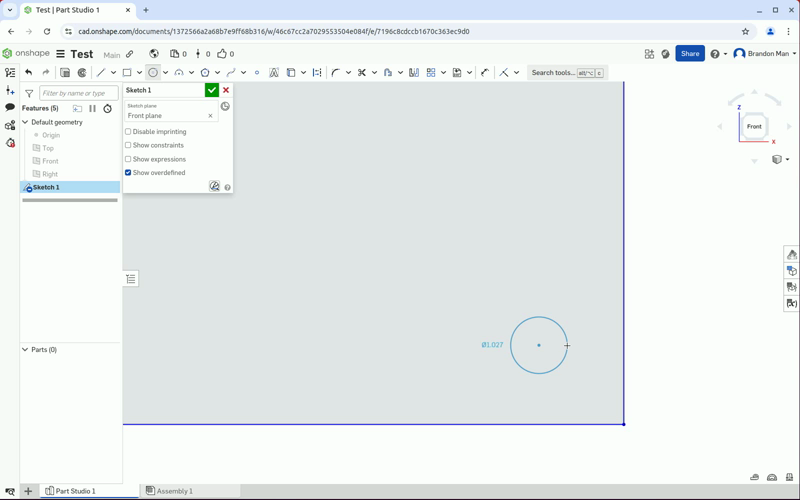
scroll(-6)
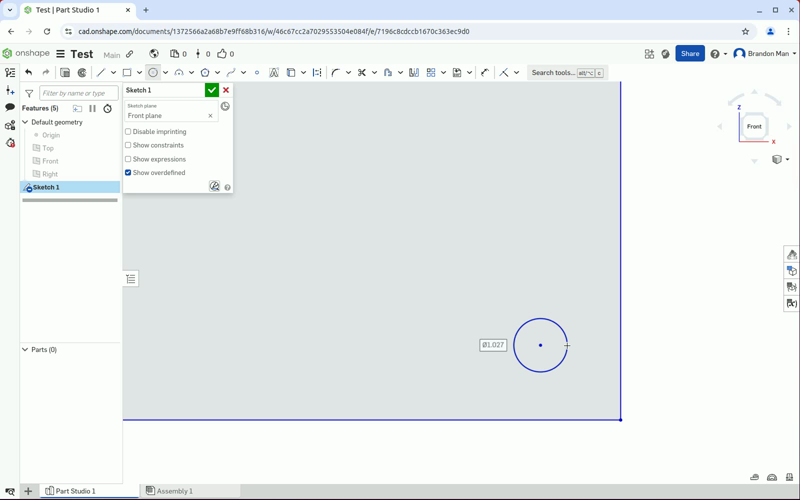
scroll(-6)
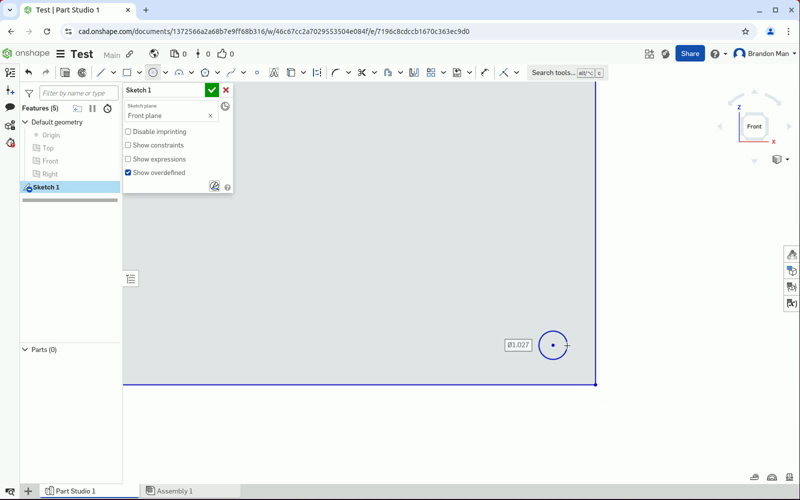
scroll(-6)
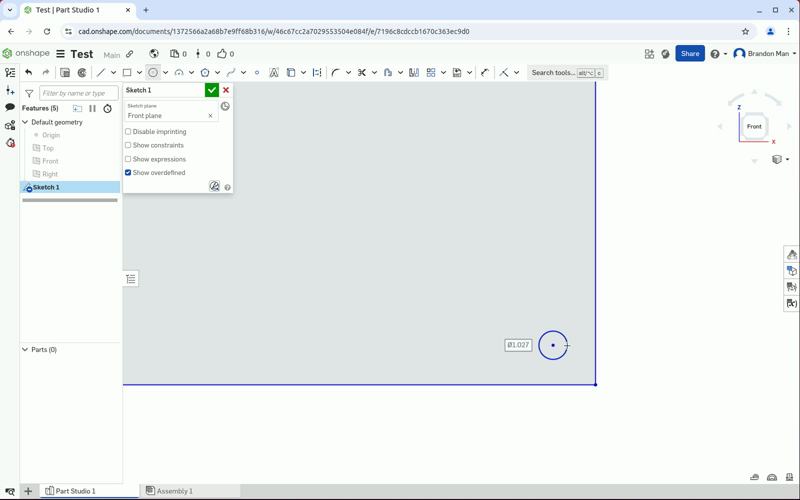
scroll(-6)
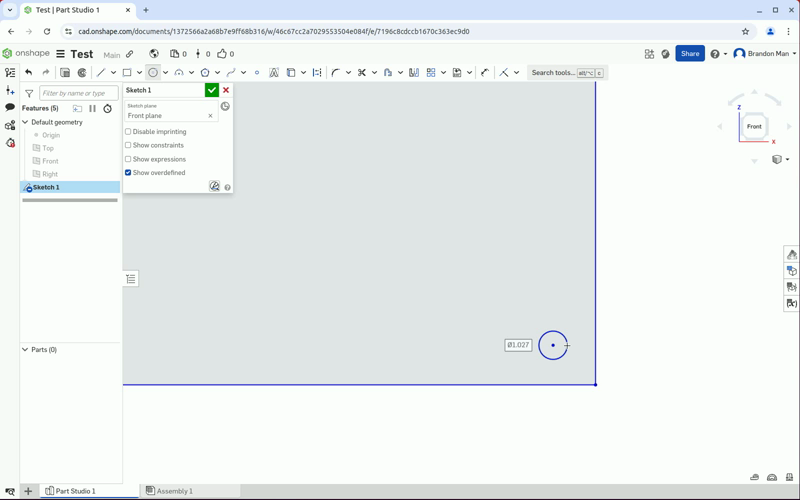
scroll(-6)
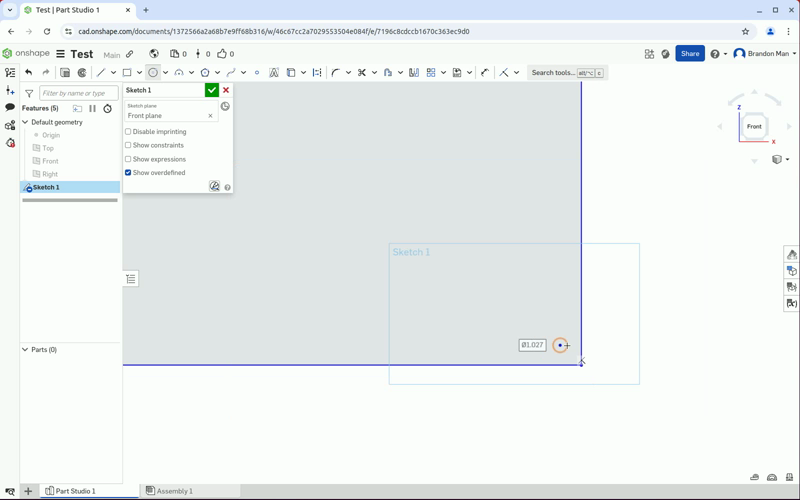
scroll(-6)
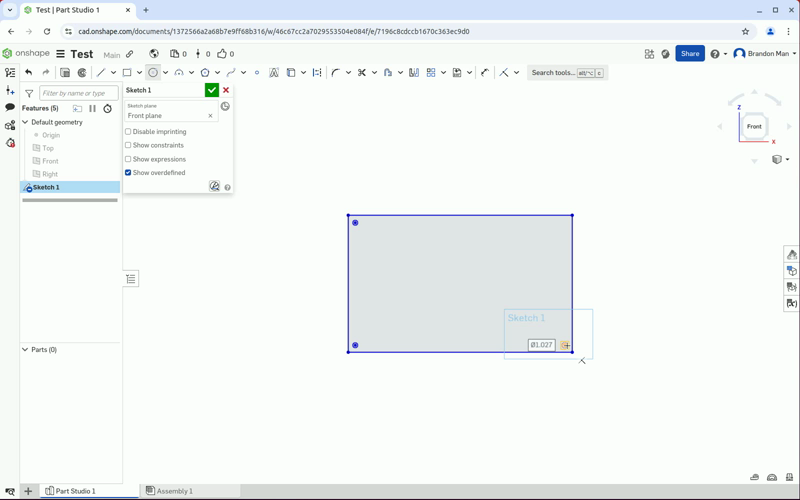
key(esc)
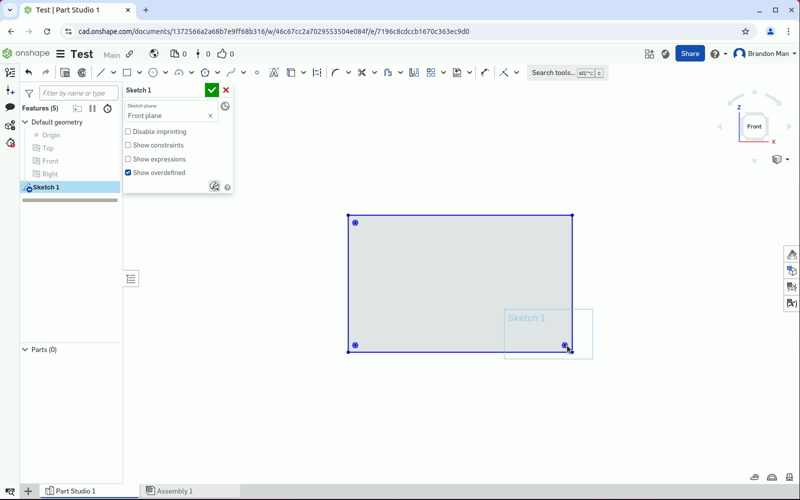
key(c)
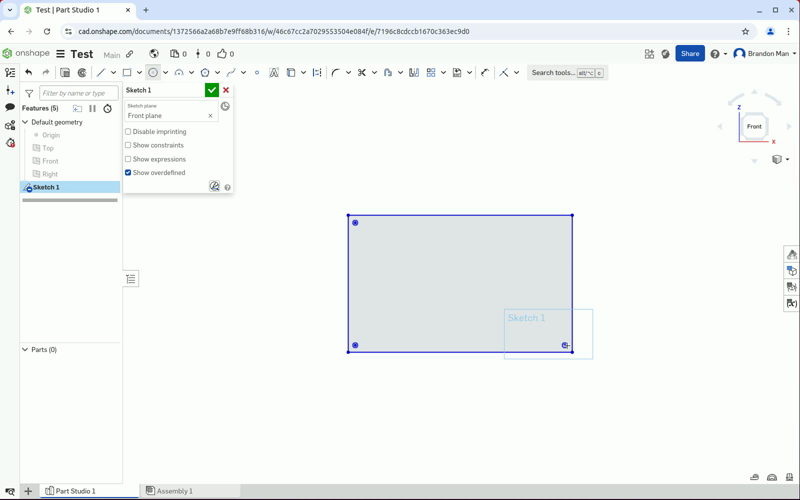
key_down(shift)
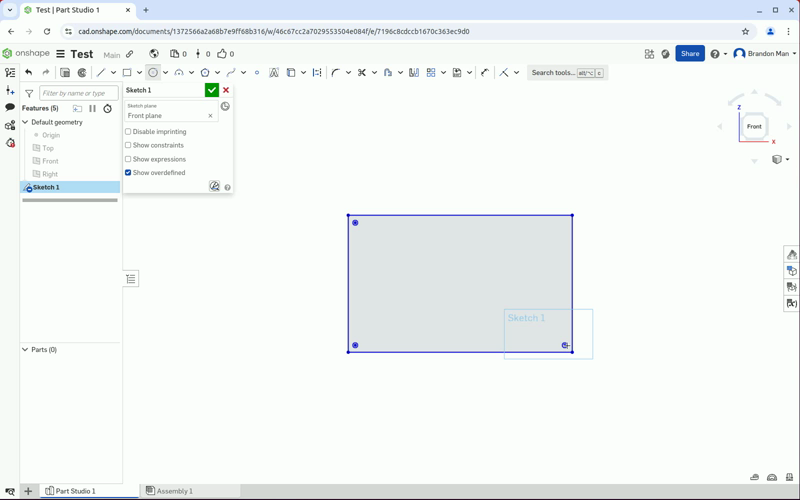
mouse_move(564, 222)
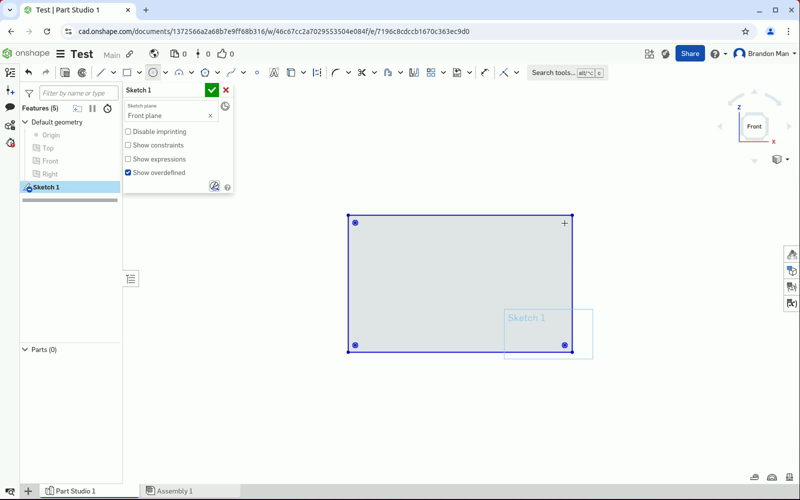
click(564, 222)
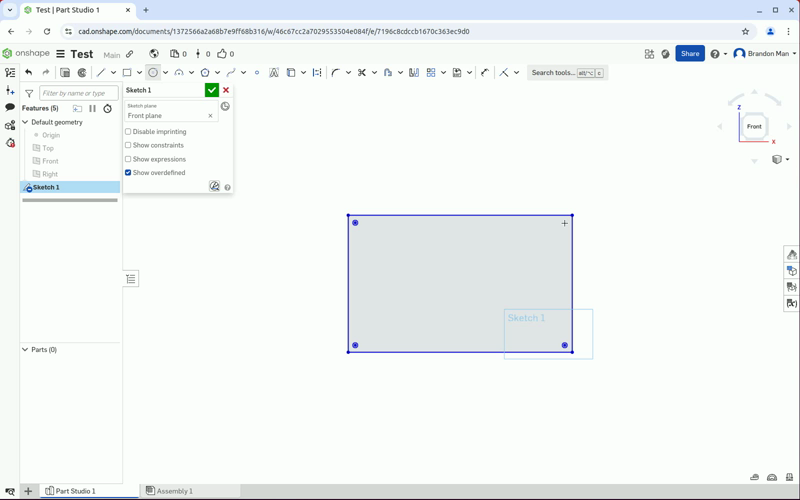
key_up(shift)
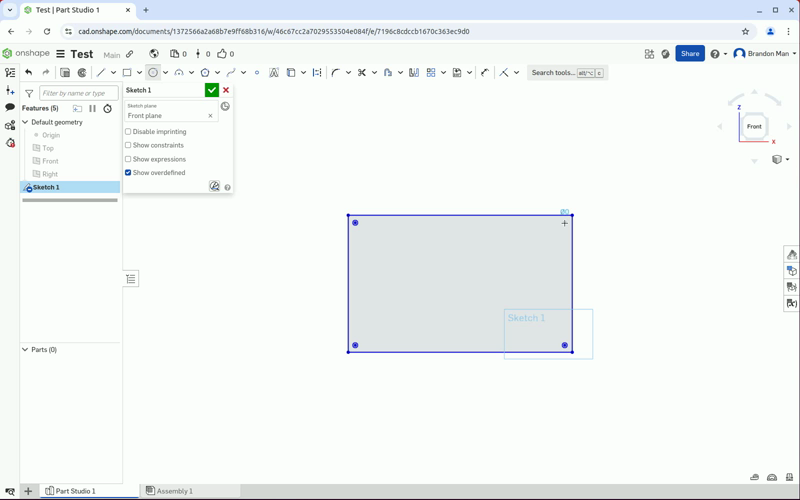
mouse_move(567, 222)
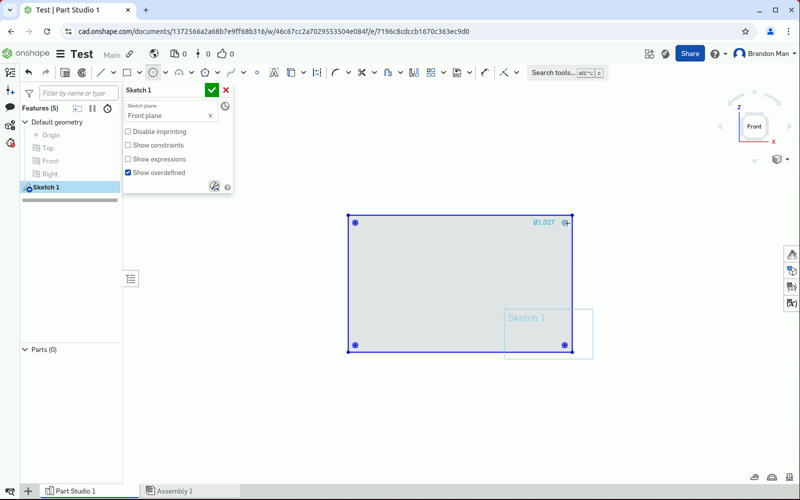
scroll(6)
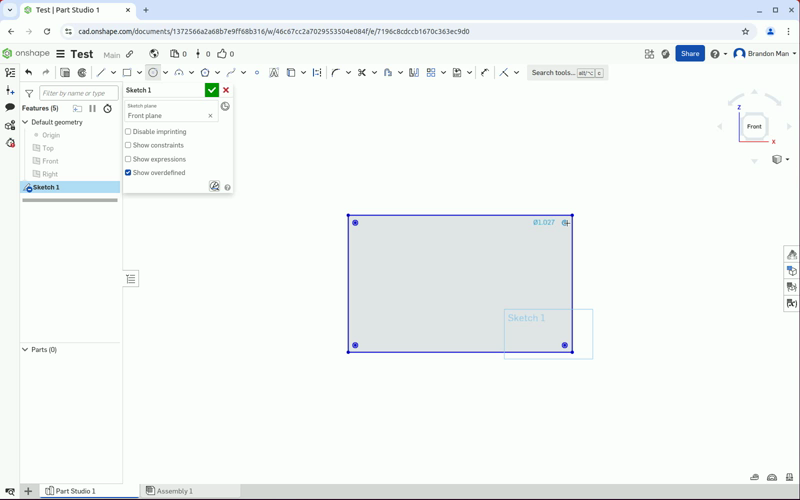
scroll(6)
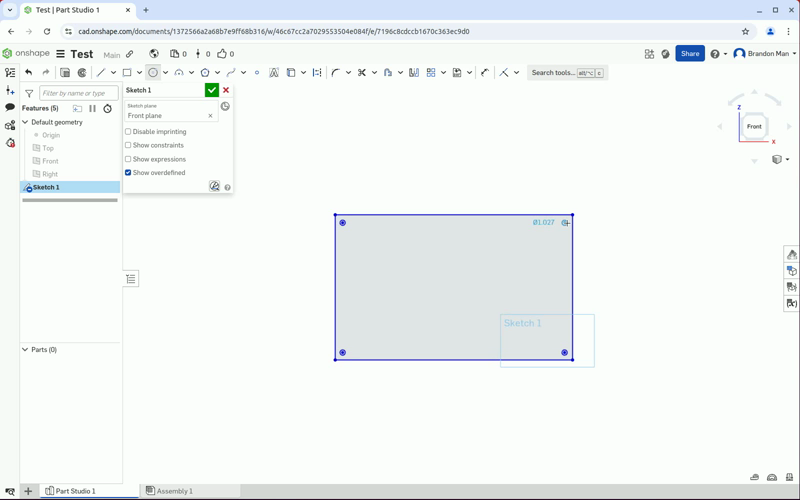
scroll(6)
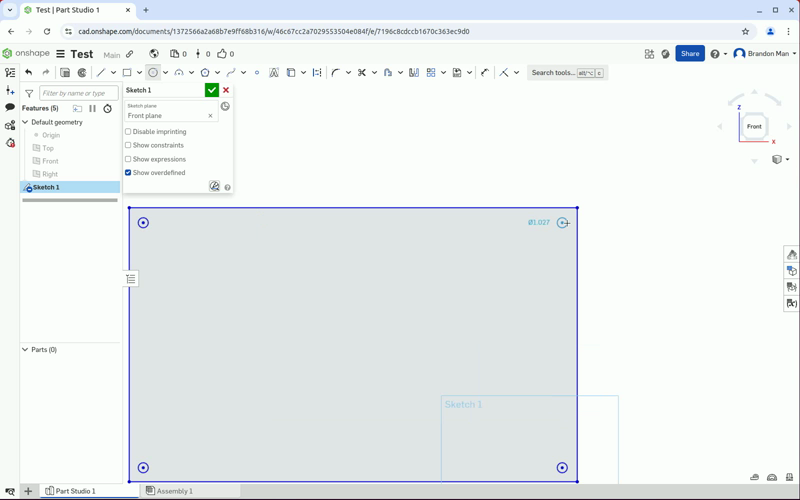
scroll(6)
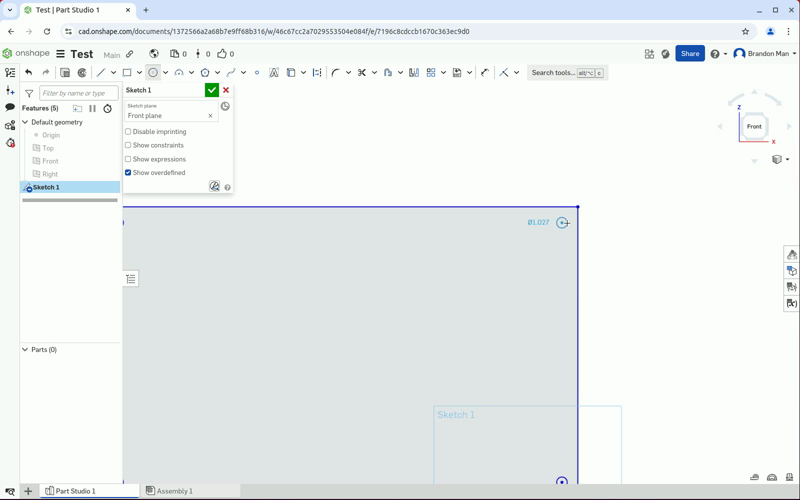
scroll(6)
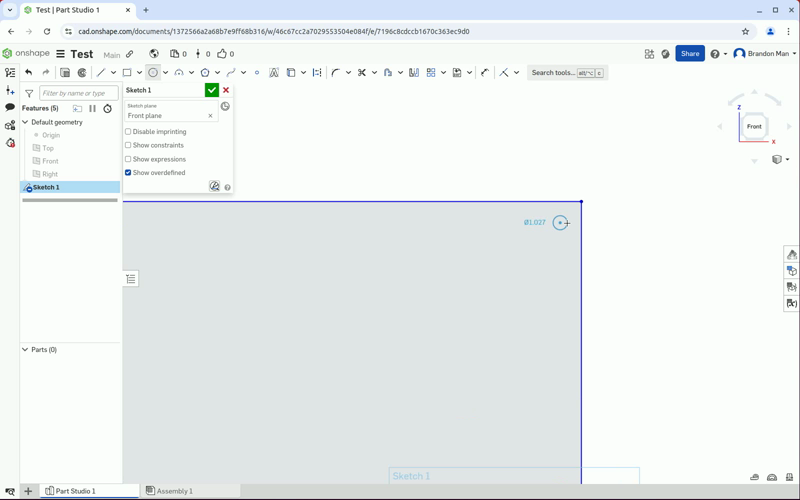
scroll(6)
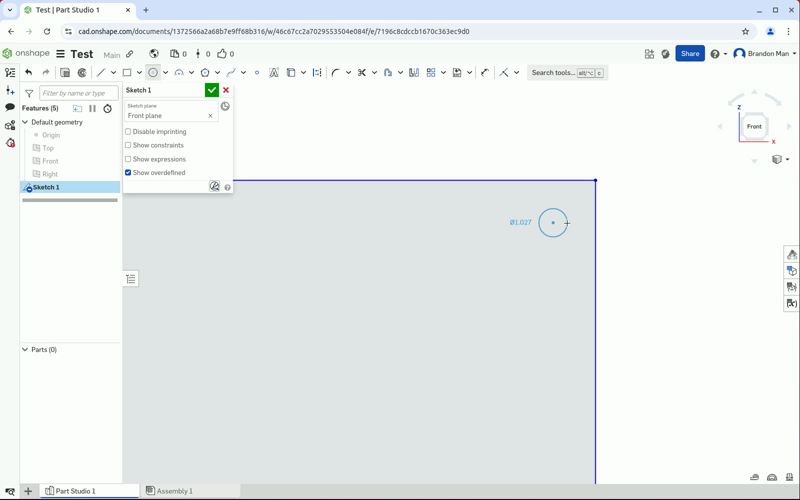
scroll(6)
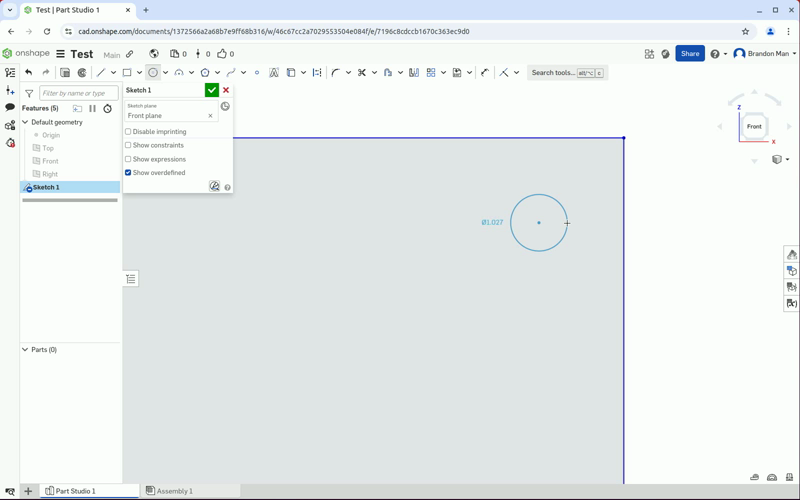
click(567, 222)
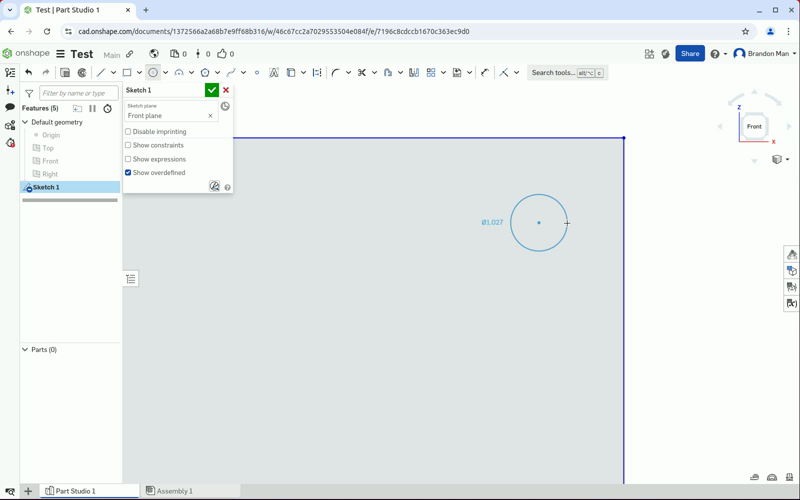
scroll(-6)
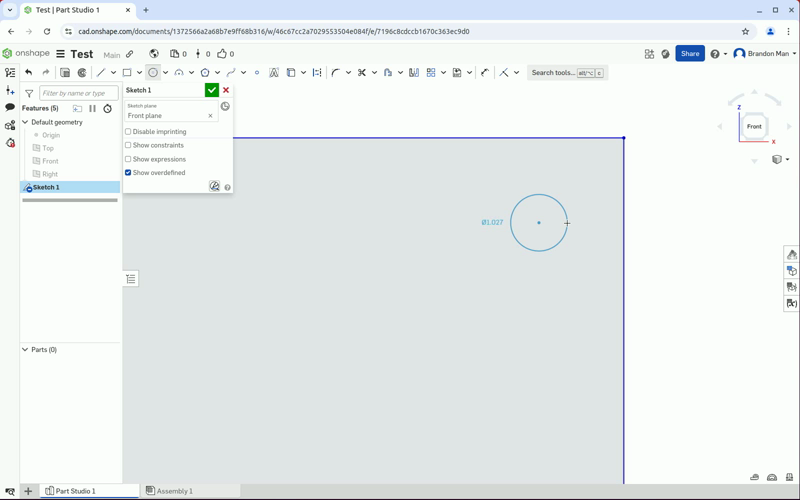
scroll(-6)
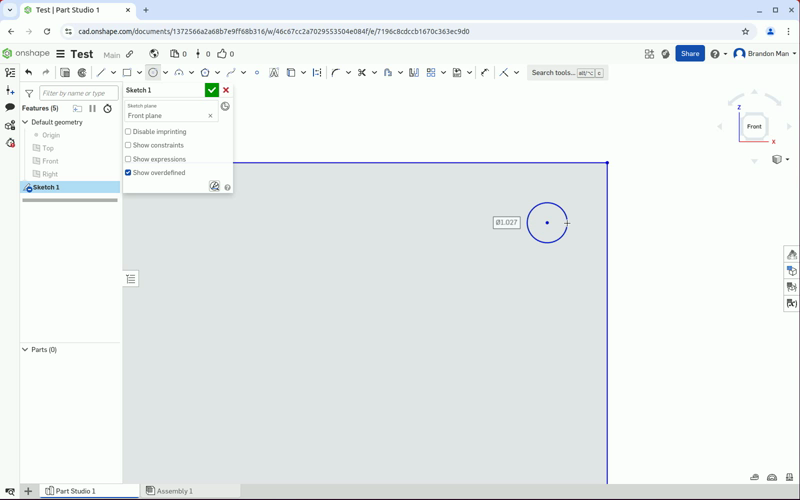
scroll(-6)
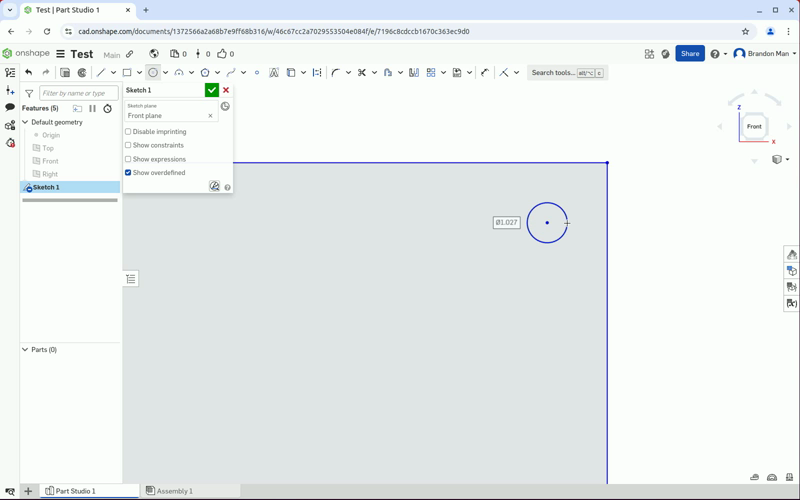
scroll(-6)
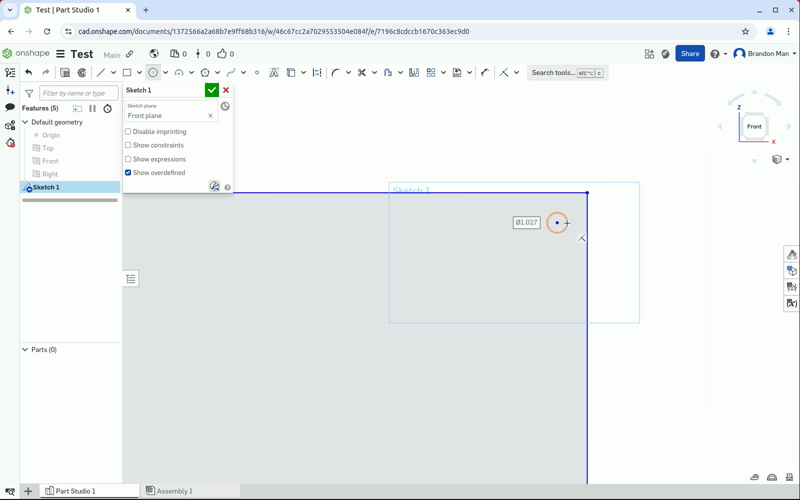
scroll(-6)
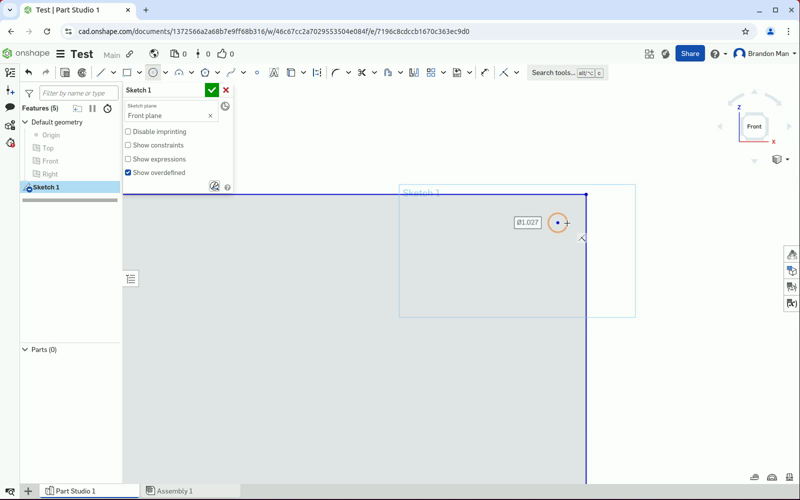
scroll(-6)
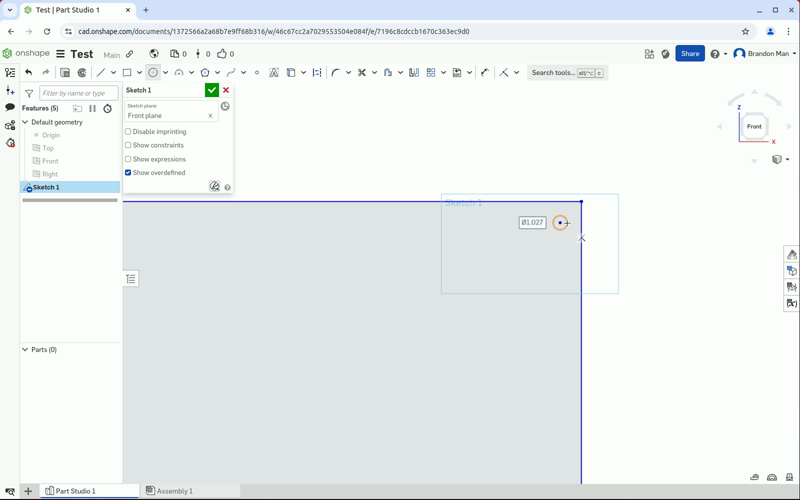
scroll(-6)
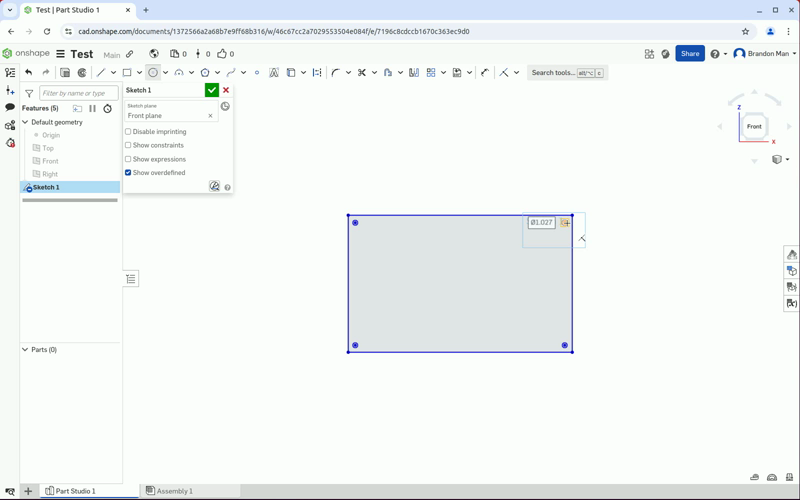
key(esc)
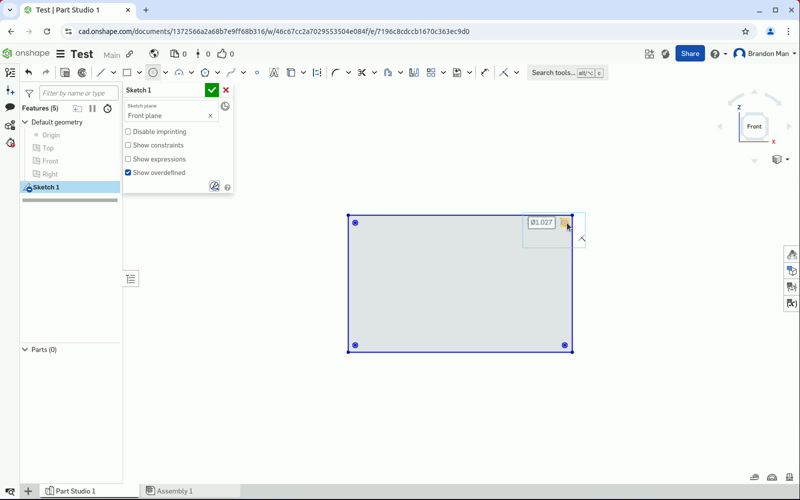
mouse_move(488, 280)
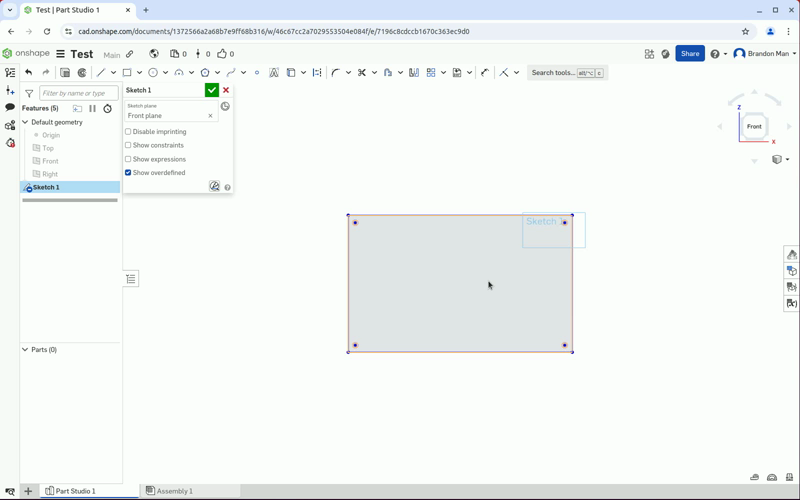
click(488, 280)
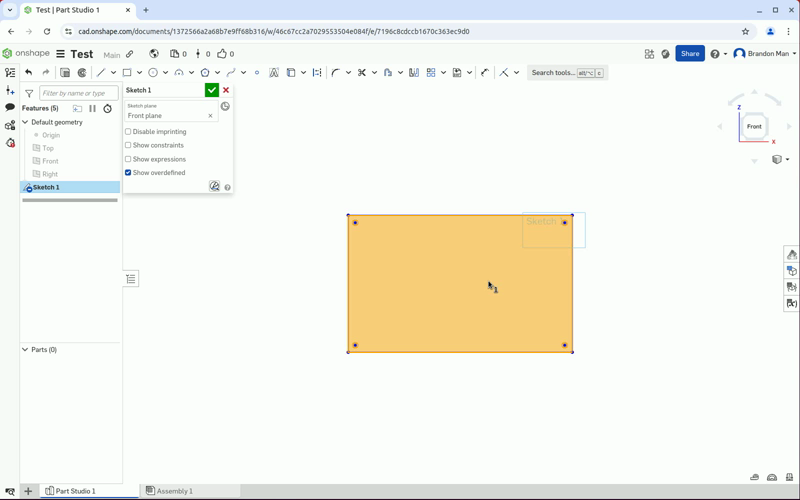
mouse_move(73, 352)
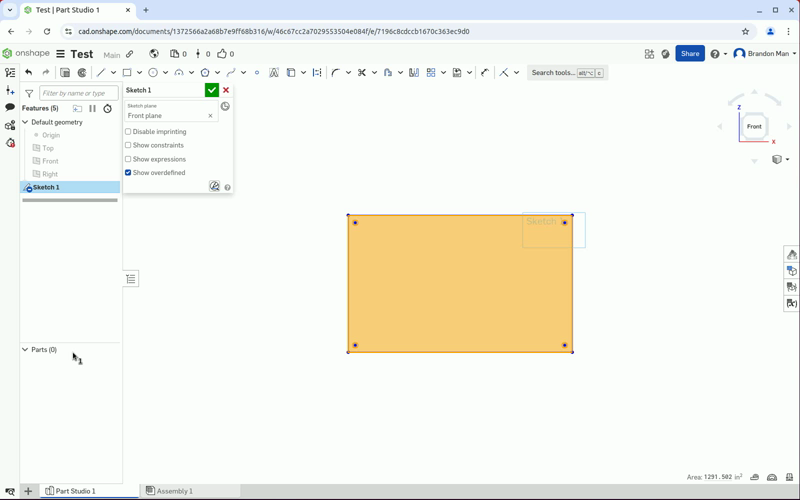
key(shift+y)
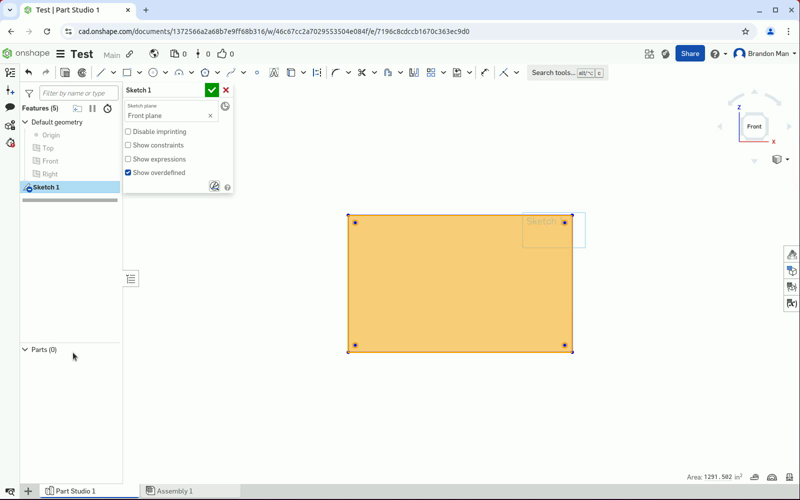
key(shift+e)
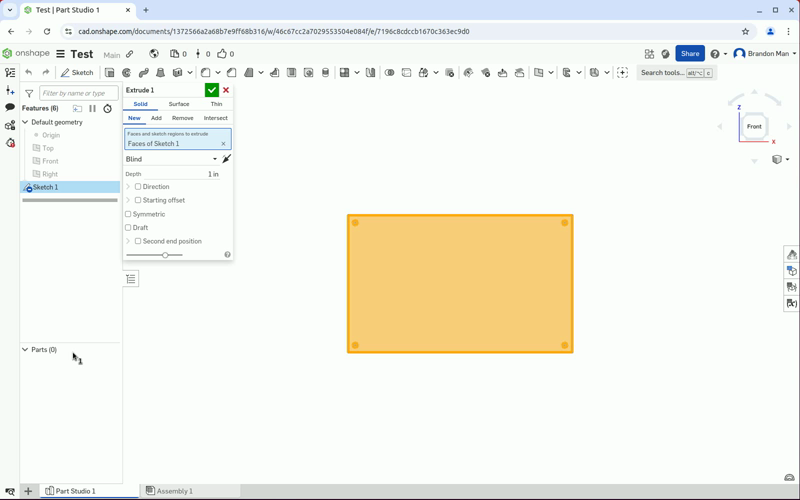
mouse_move(143, 106)
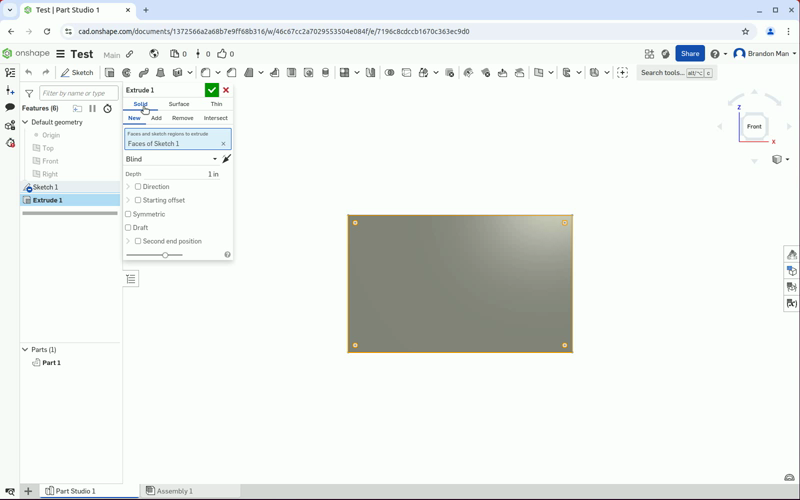
click(143, 106)
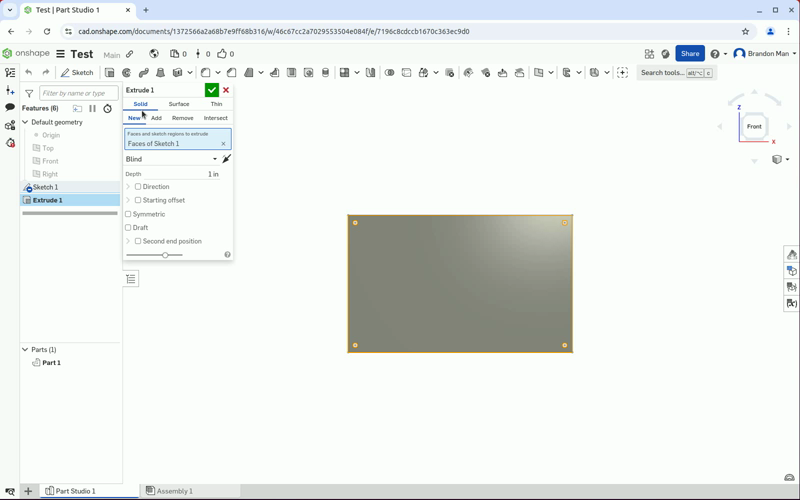
mouse_move(137, 120)
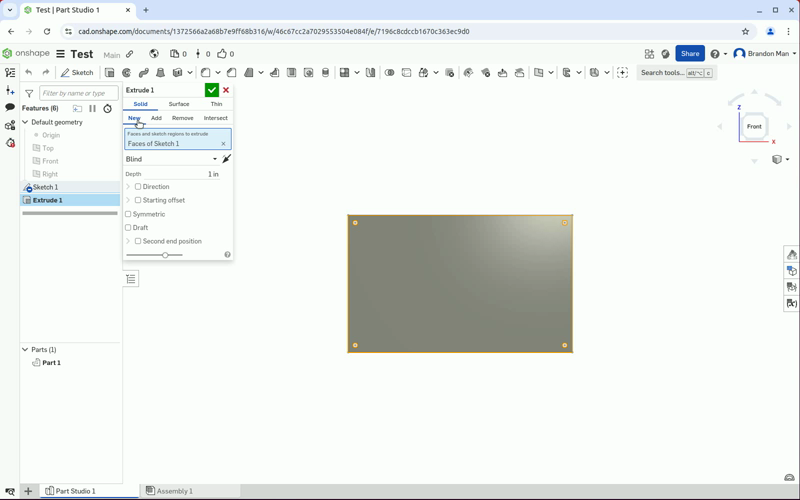
click(137, 120)
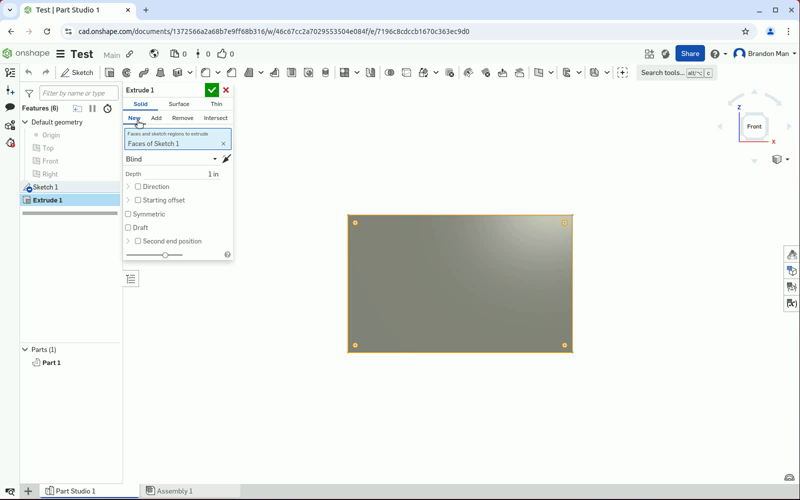
key(tab, 4)
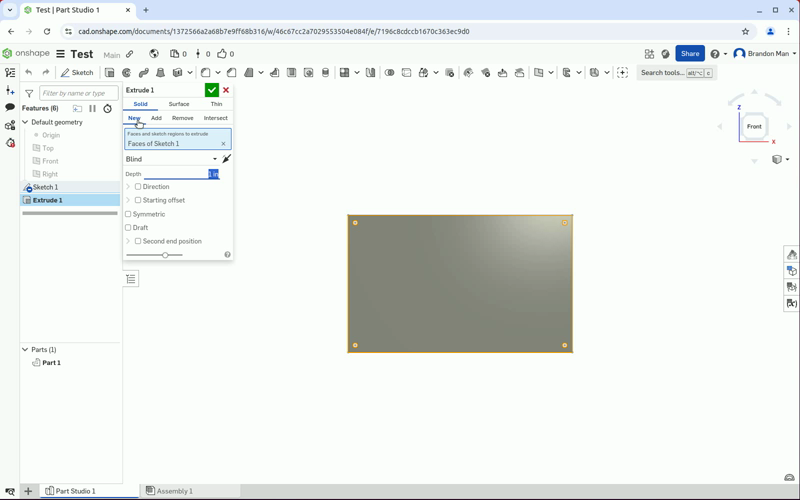
text(-0.722)
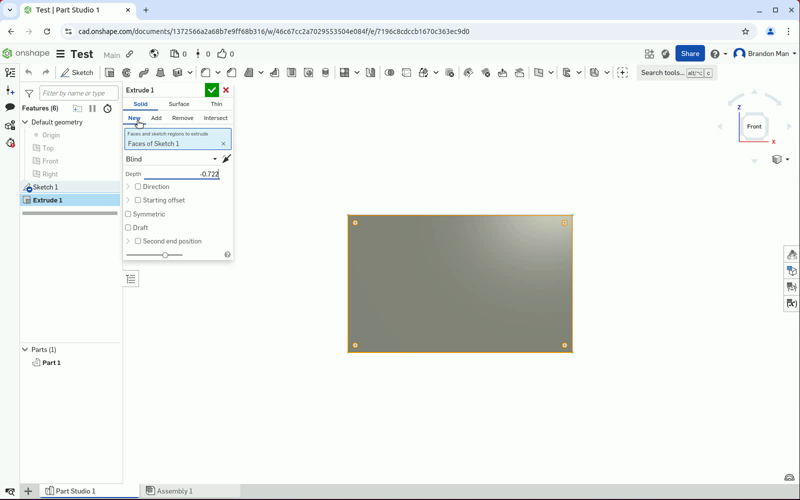
key(enter)
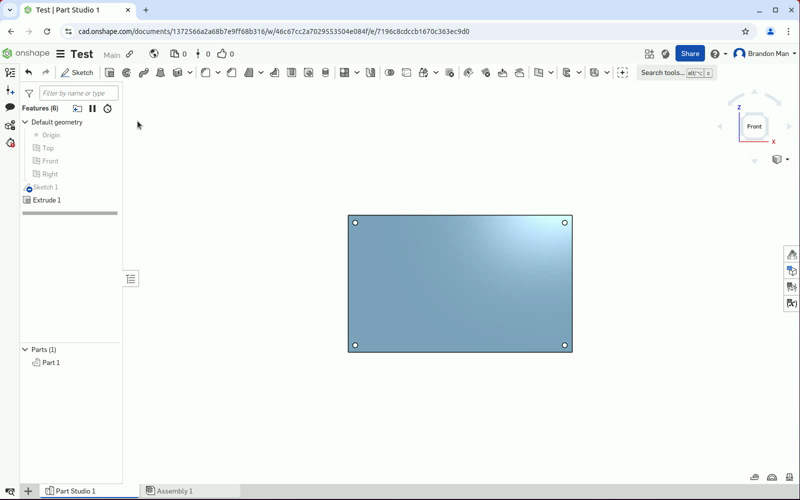
key(shift+h)
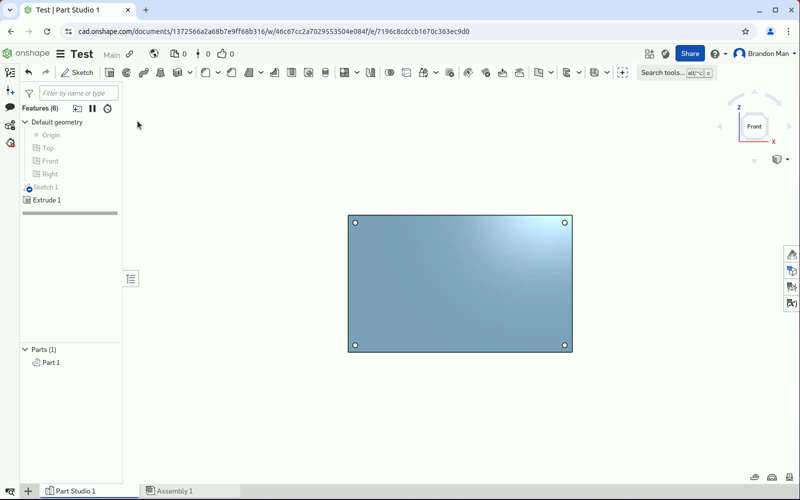
key(shift+h)
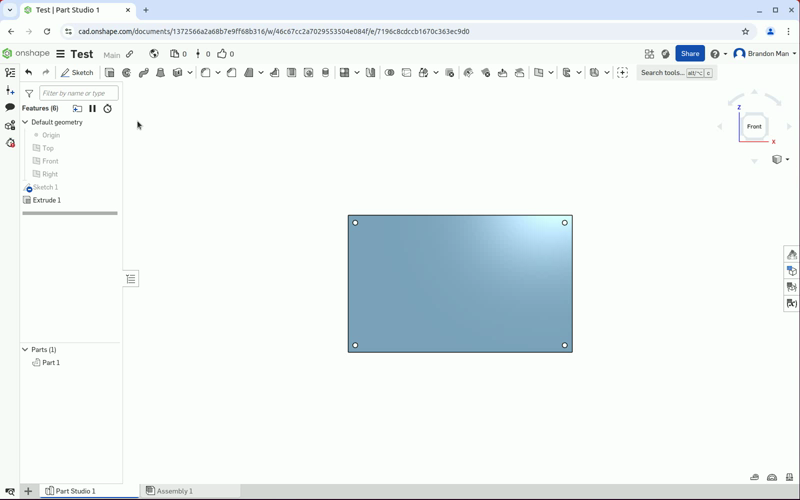
mouse_move(73, 189)
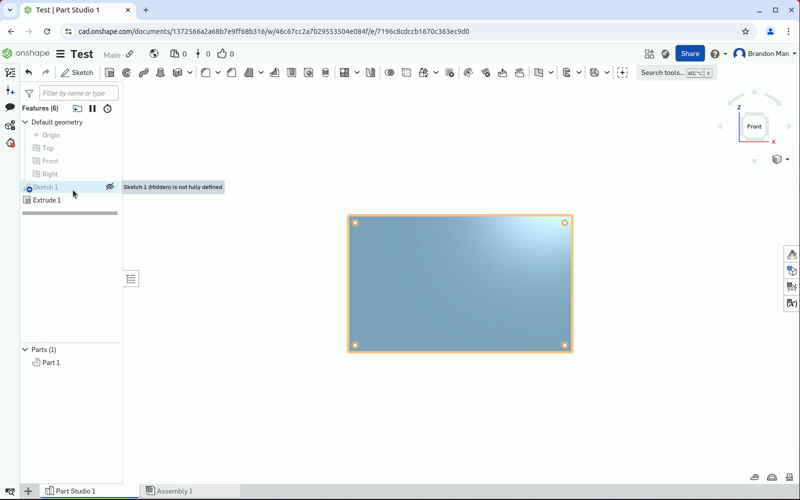
click(73, 189)
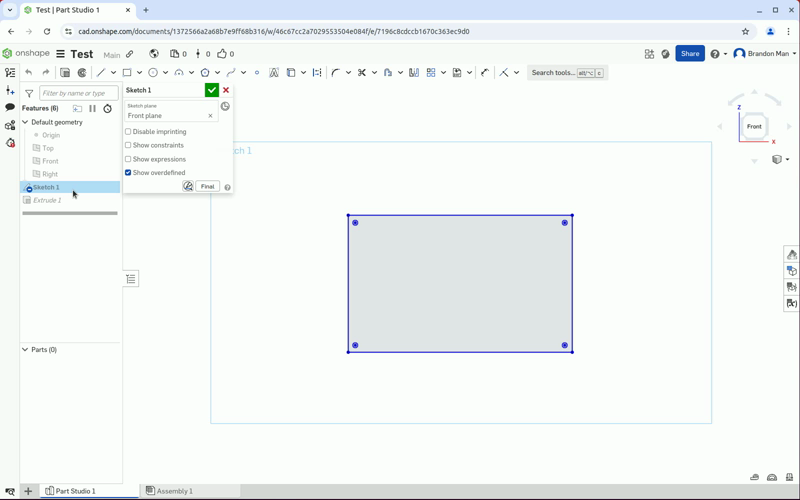
mouse_move(229, 92)
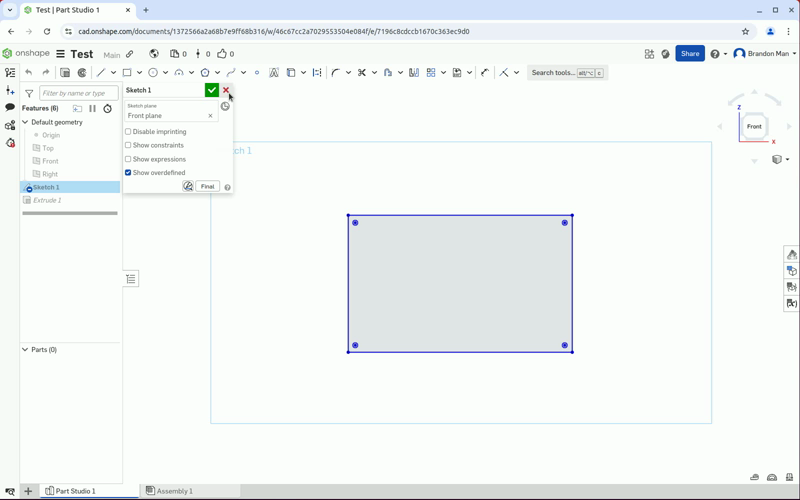
click(229, 92)
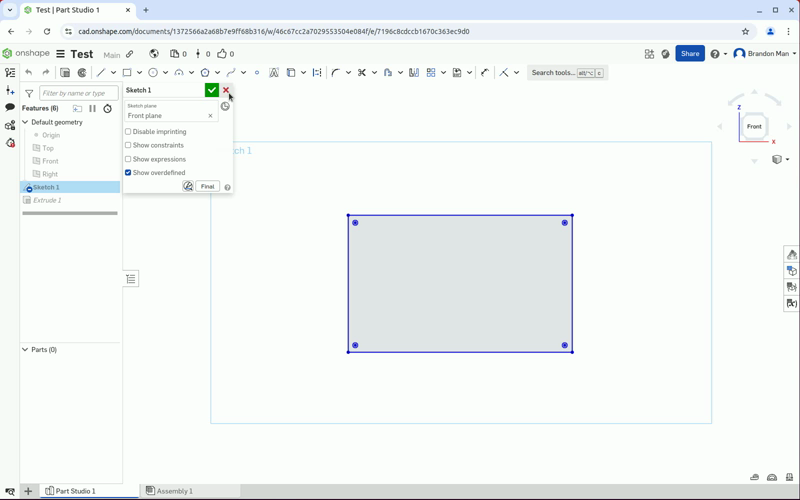
key(shift+s)
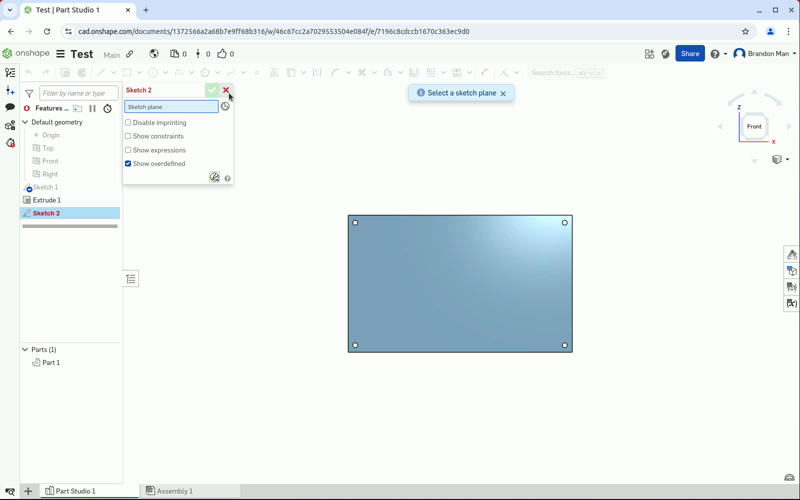
mouse_move(73, 163)
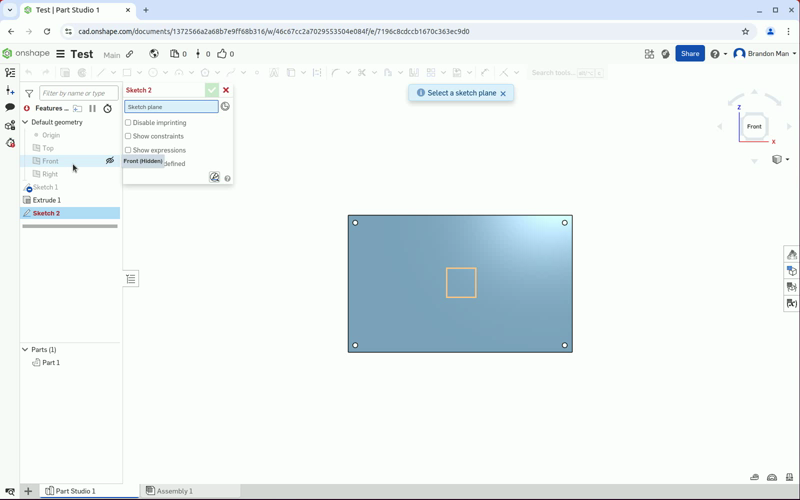
click(73, 163)
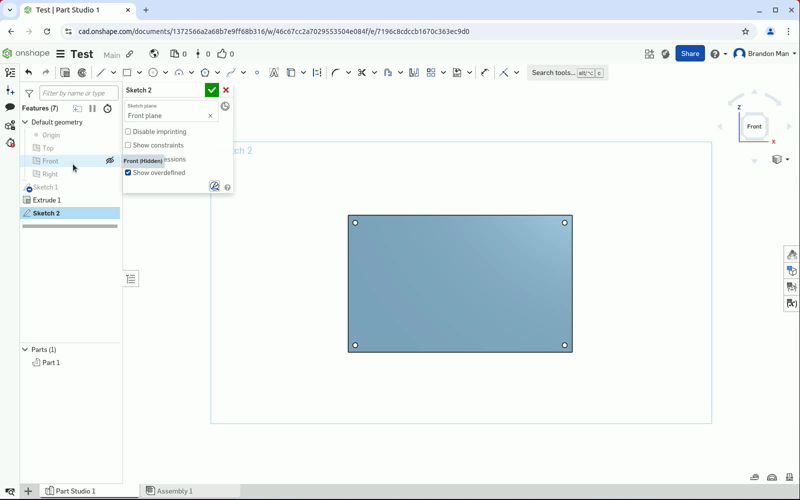
mouse_move(73, 352)
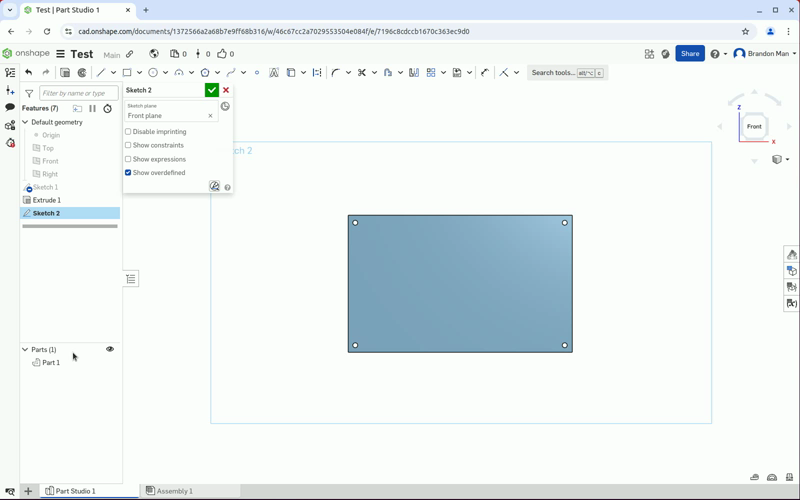
key(y)
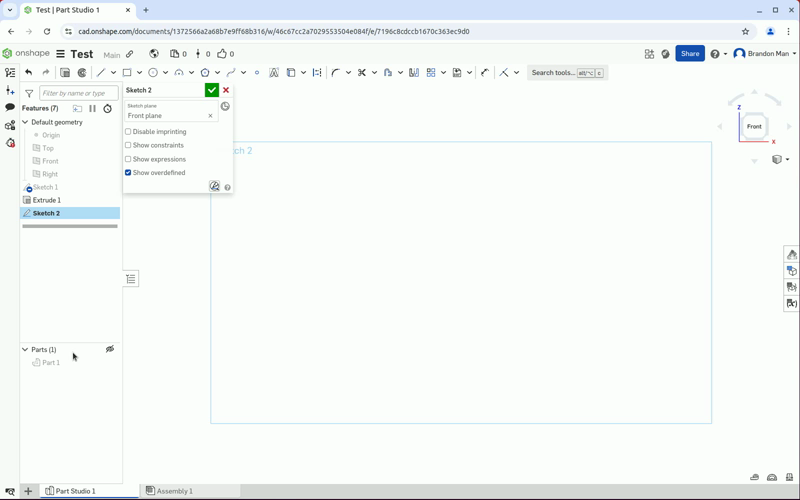
key(l)
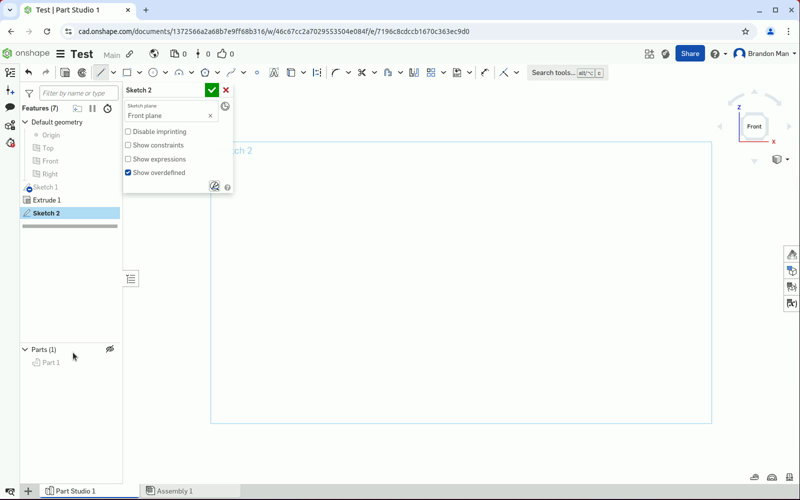
key_down(shift)
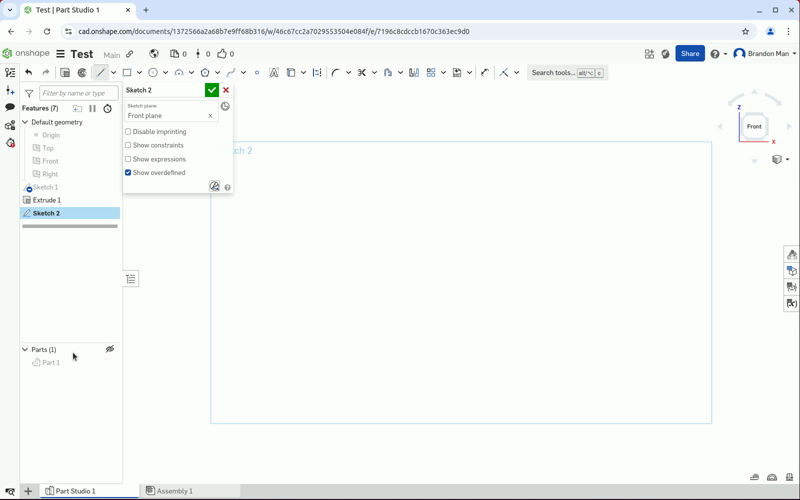
mouse_move(362, 346)
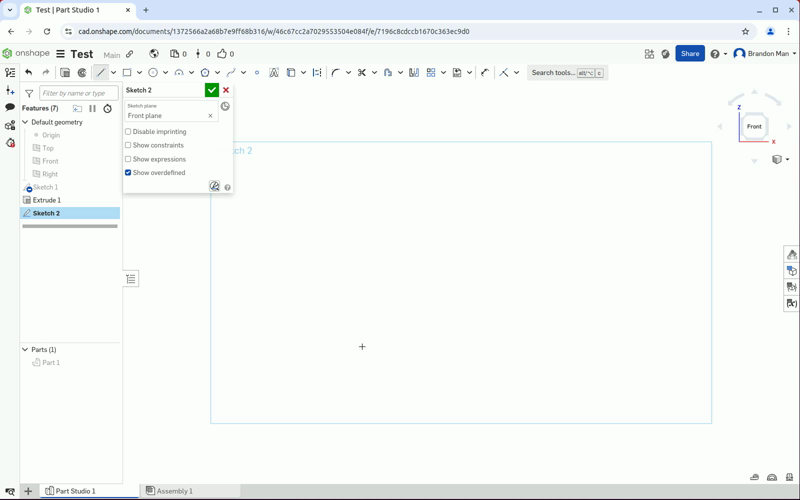
click(362, 346)
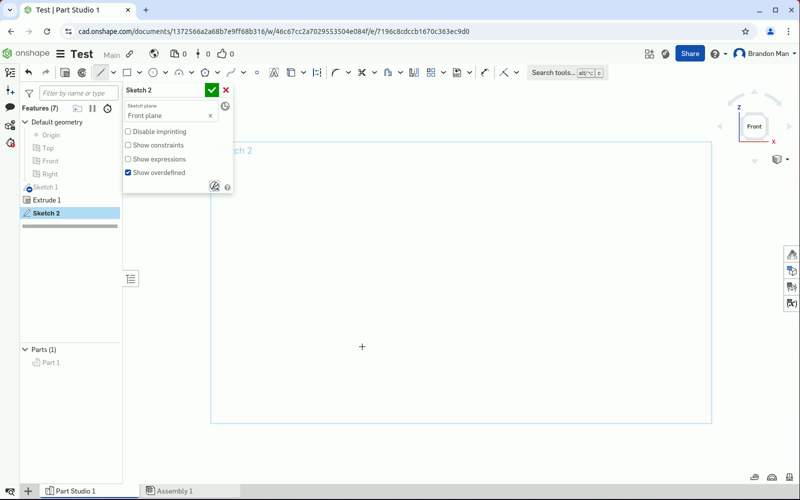
key_up(shift)
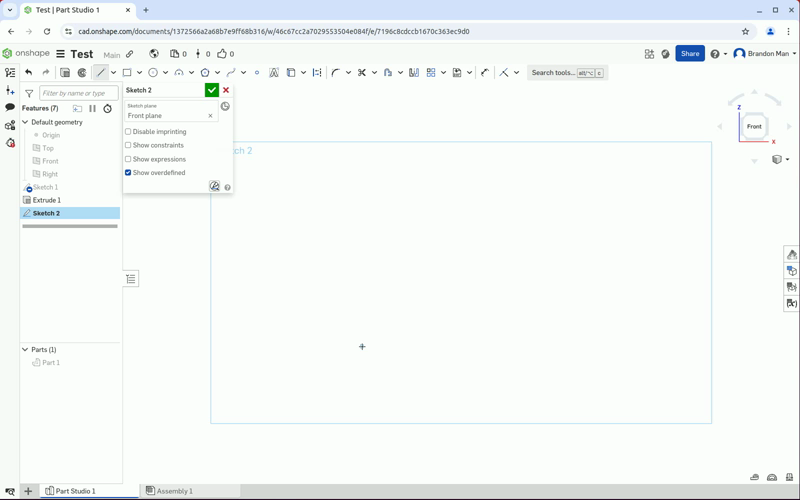
key_down(shift)
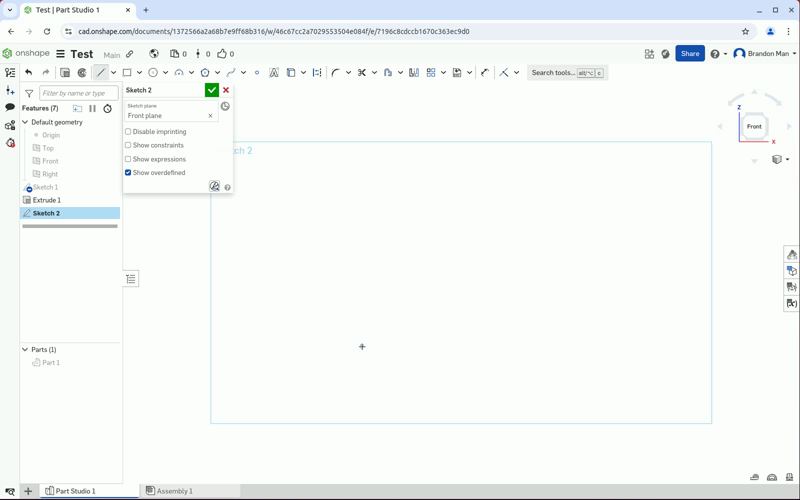
mouse_move(559, 346)
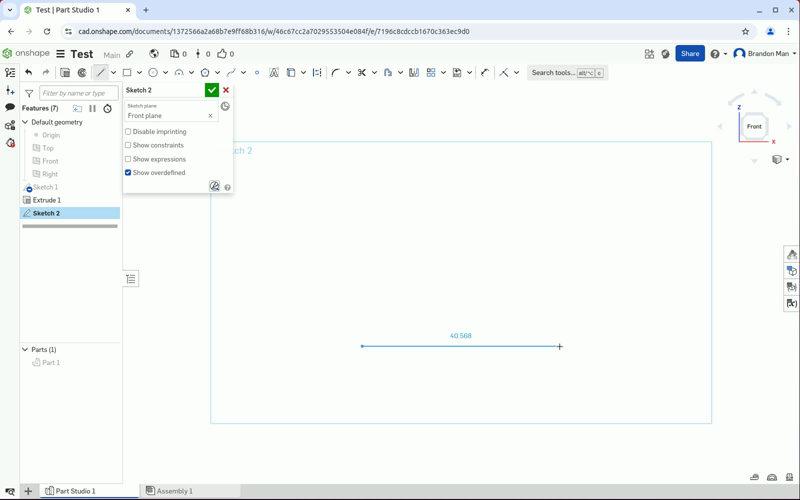
click(559, 346)
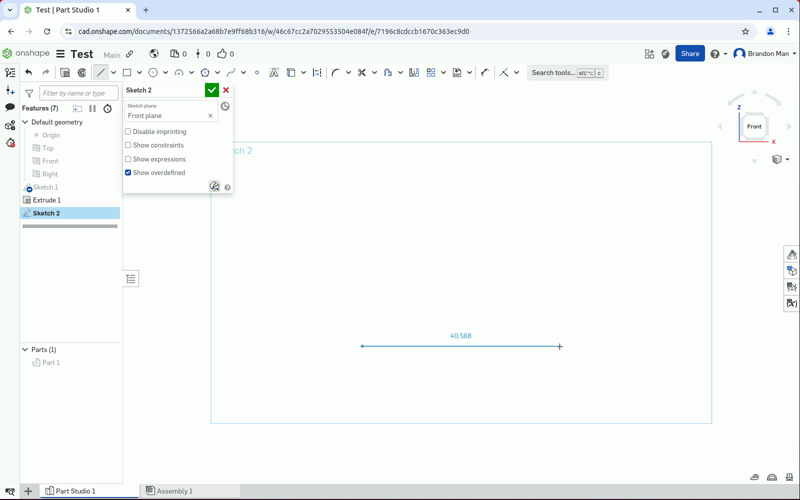
key_up(shift)
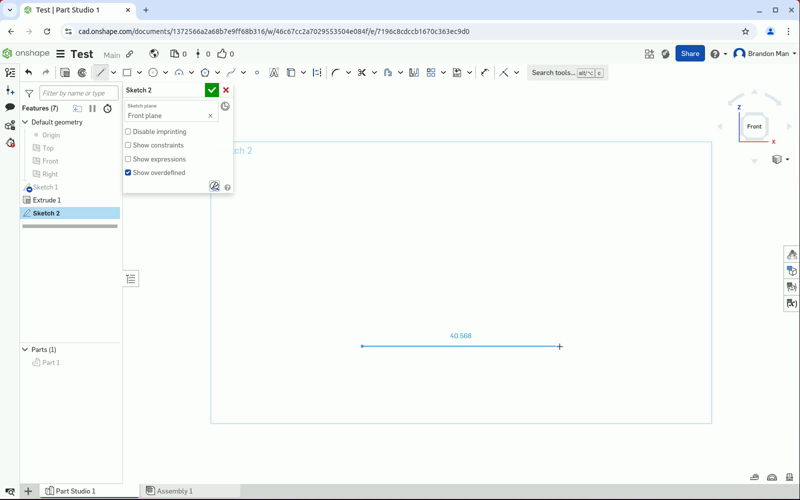
key_down(shift)
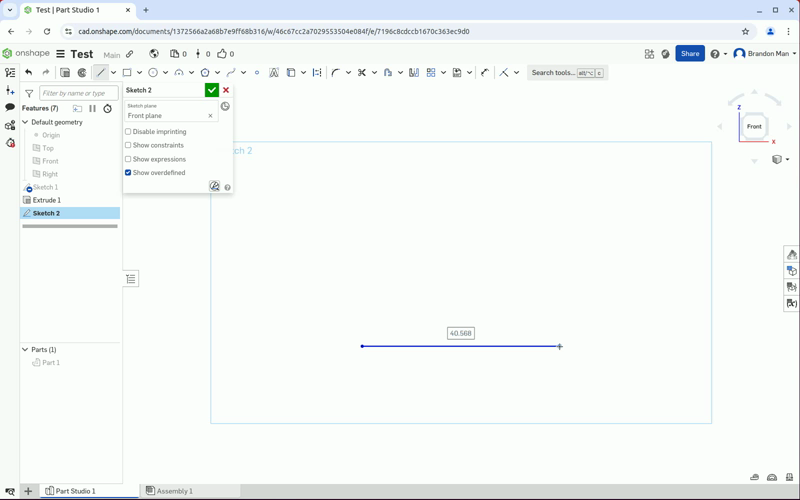
mouse_move(559, 219)
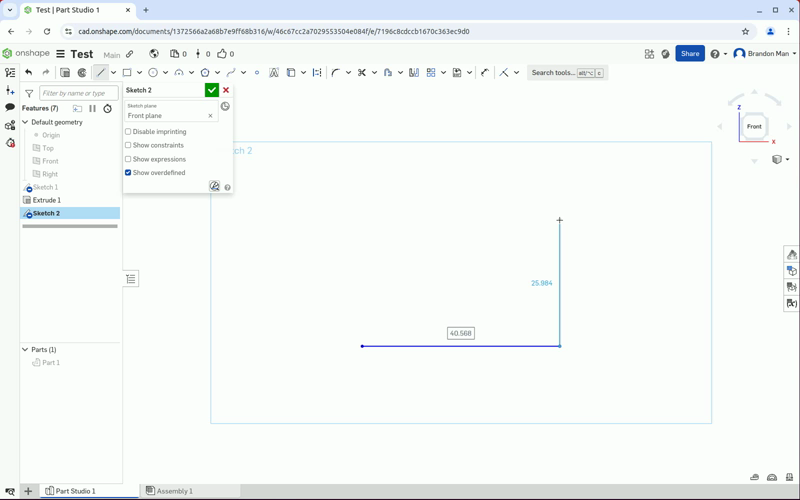
click(559, 219)
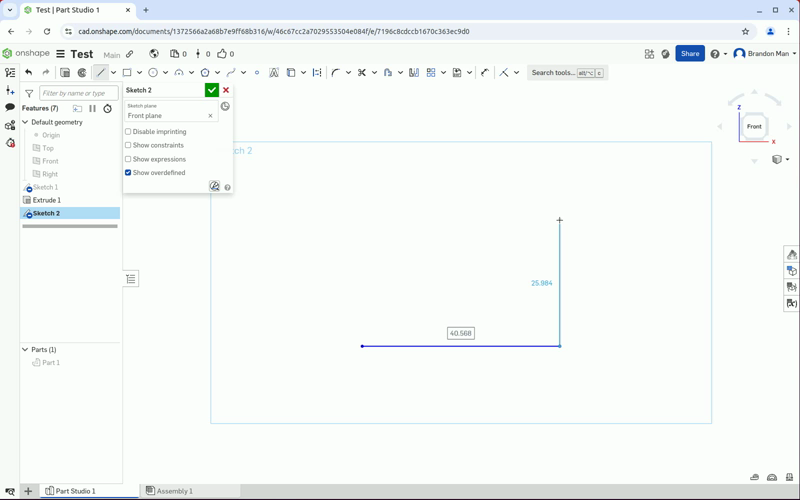
key_up(shift)
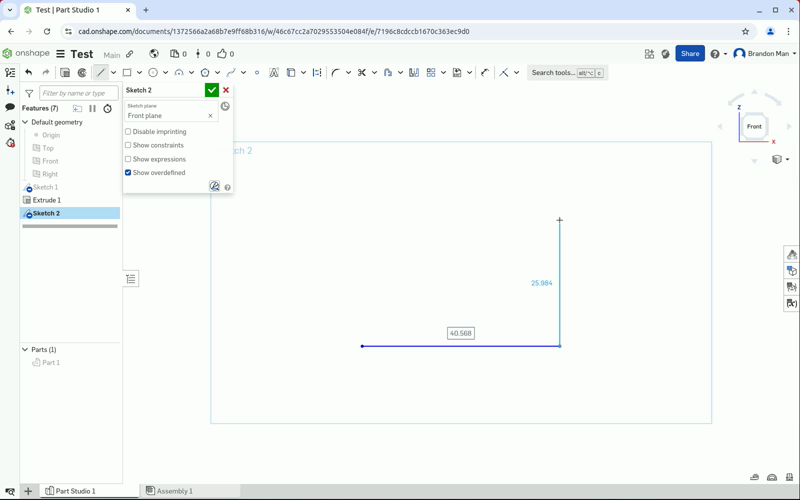
key_down(shift)
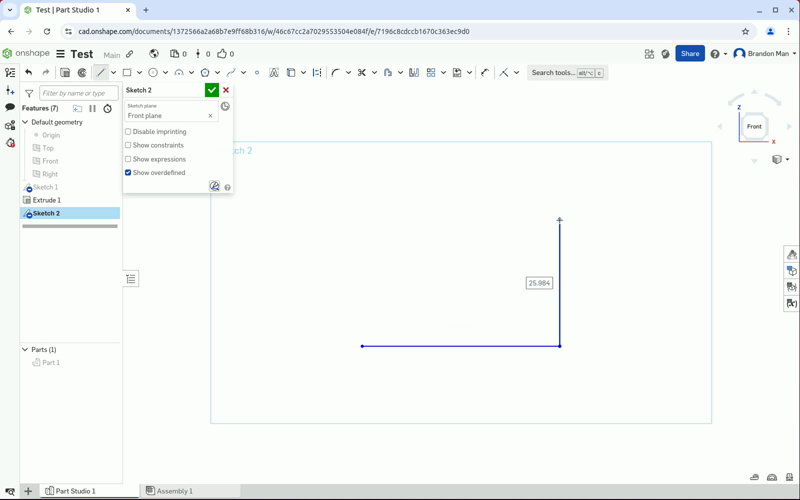
mouse_move(362, 219)
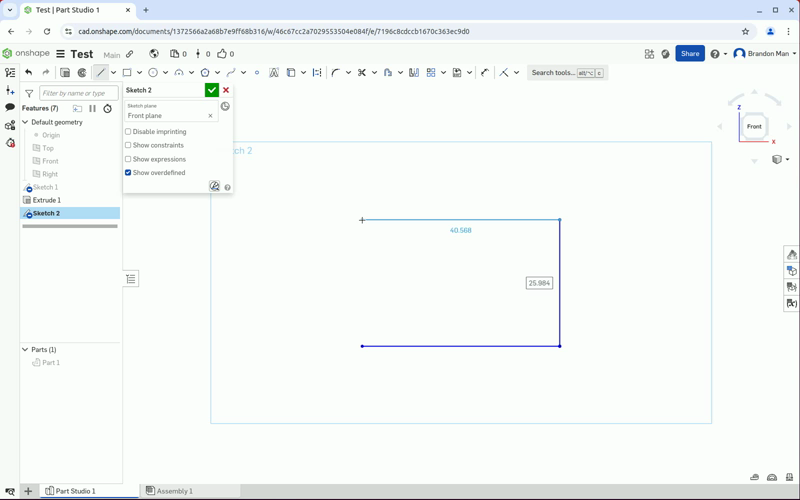
click(362, 219)
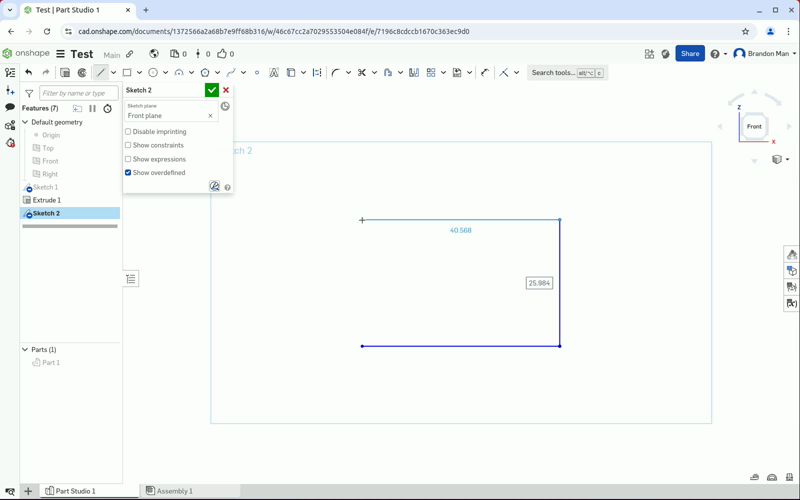
key_up(shift)
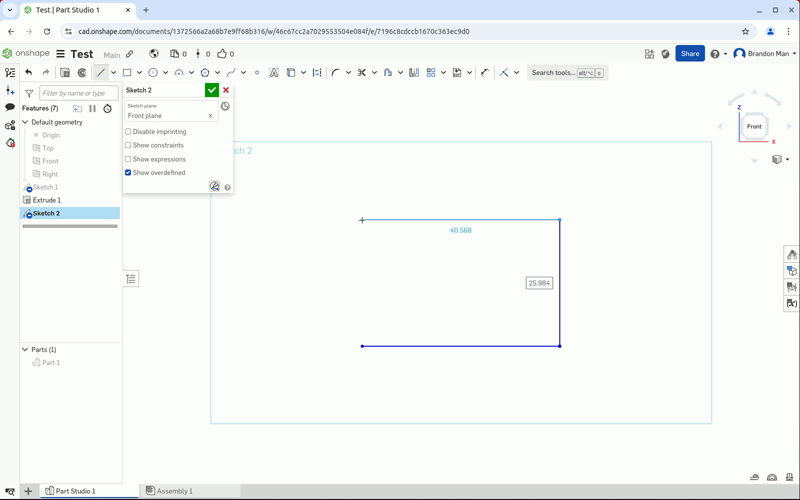
key_down(shift)
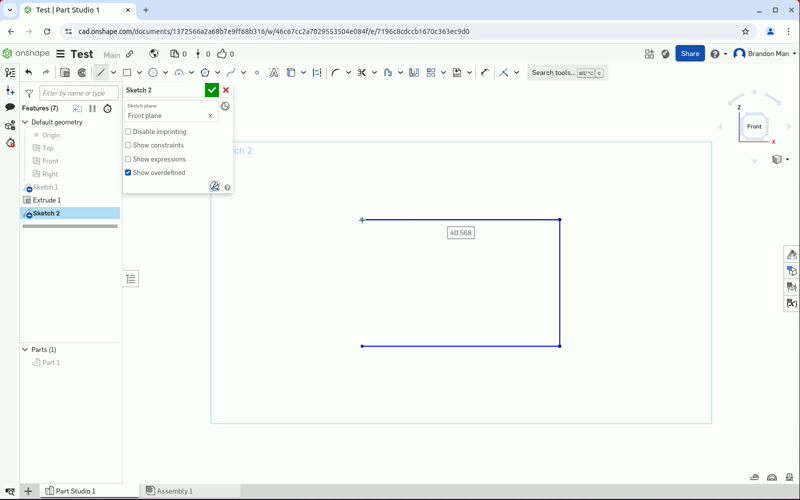
mouse_move(362, 346)
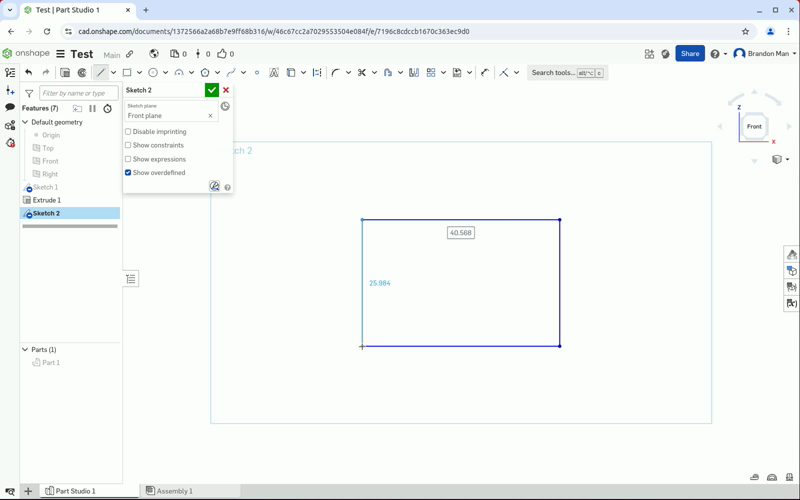
key_up(shift)
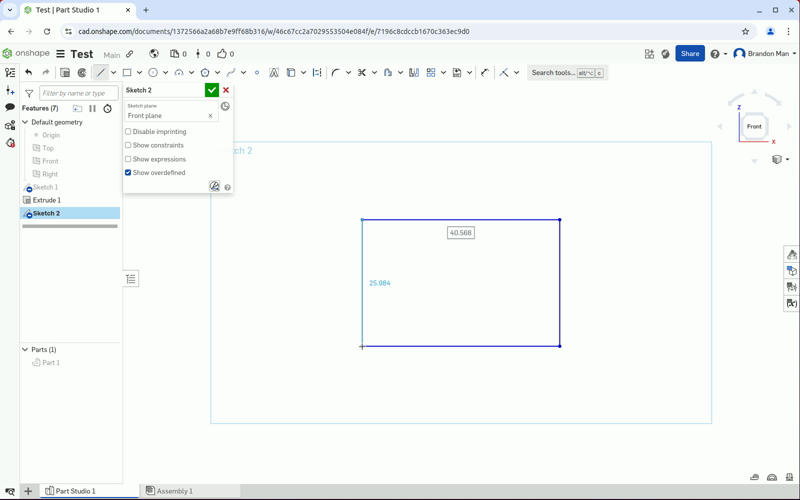
click(362, 346)
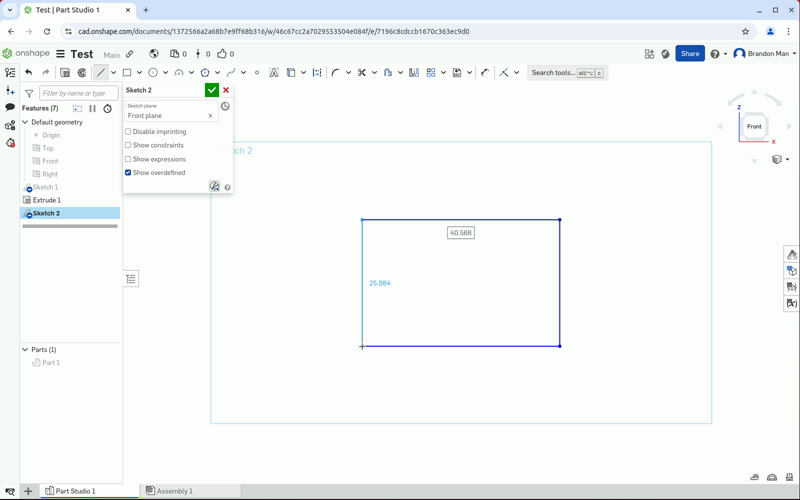
key(esc)
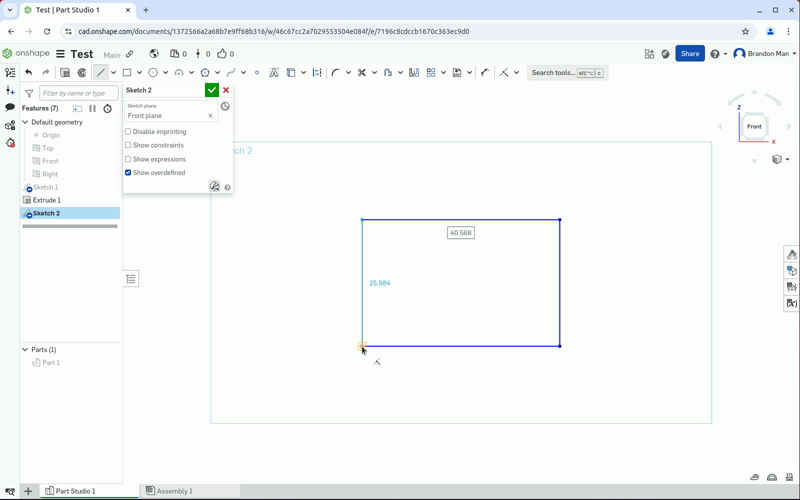
mouse_move(422, 328)
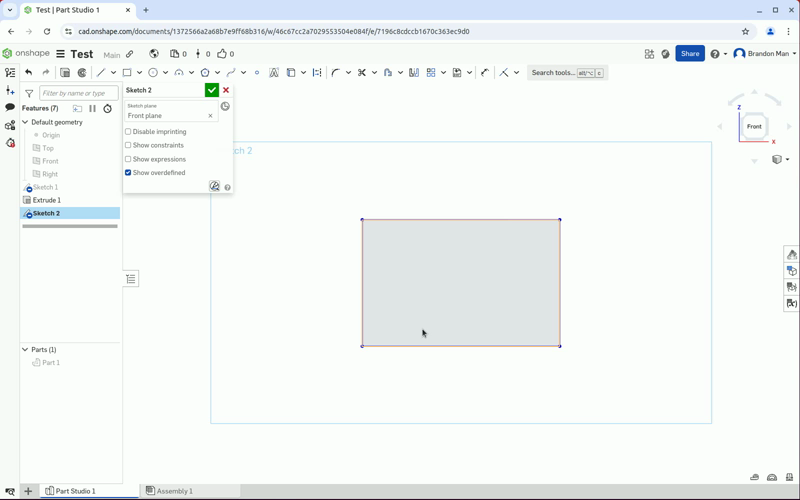
click(422, 328)
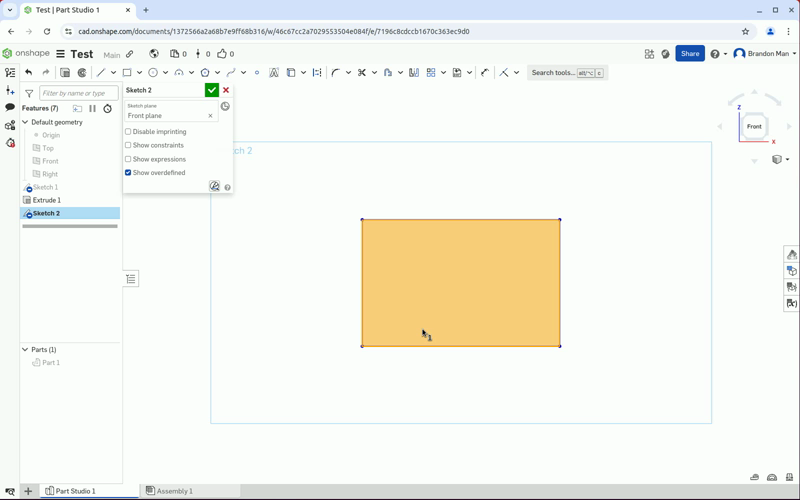
mouse_move(73, 352)
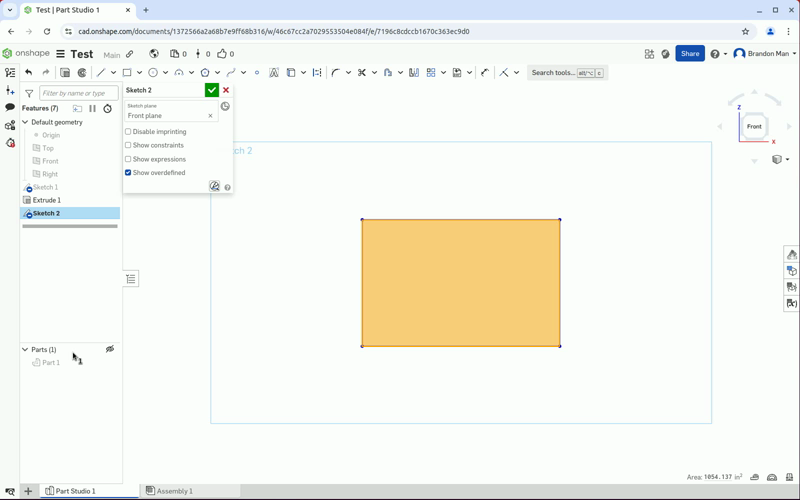
key(shift+y)
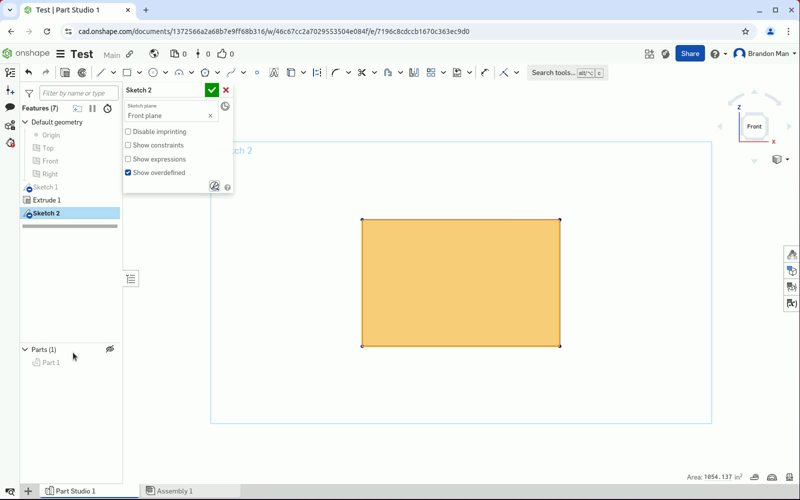
key(shift+e)
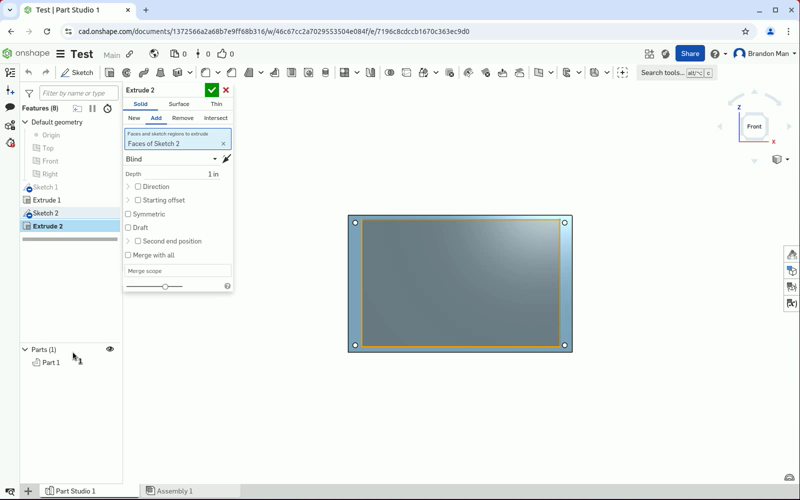
mouse_move(143, 106)
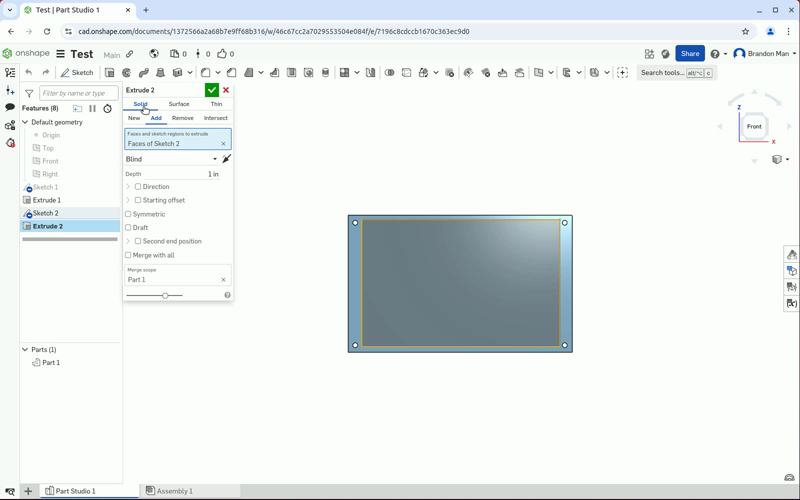
click(143, 106)
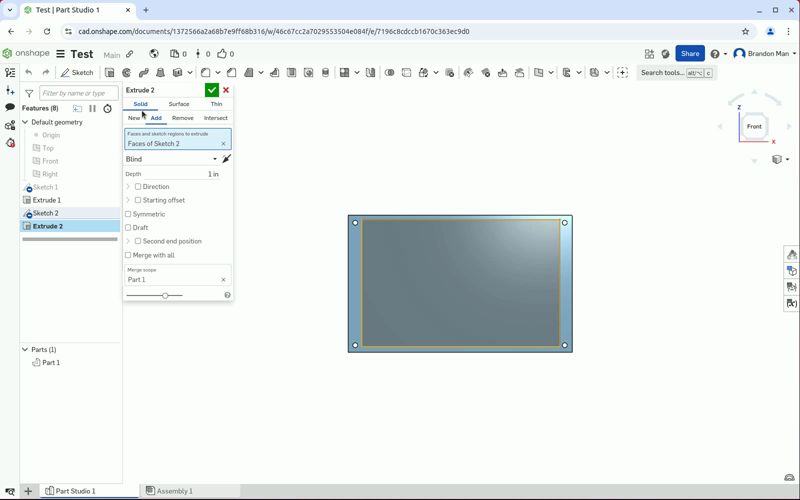
mouse_move(137, 120)
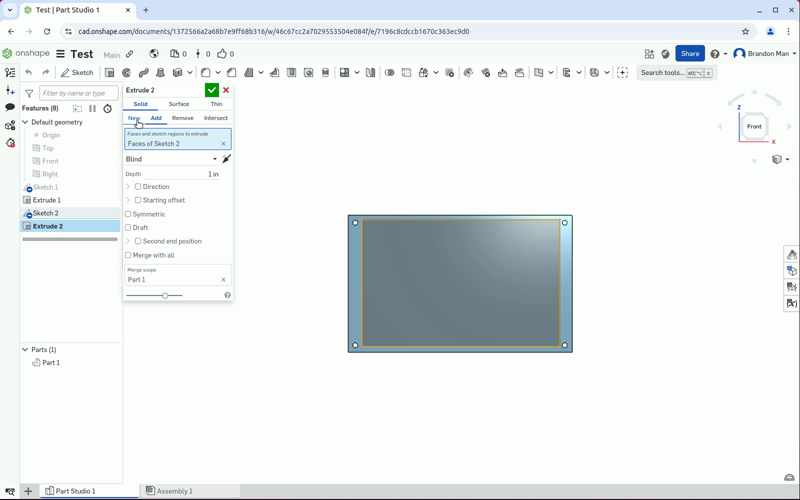
click(137, 120)
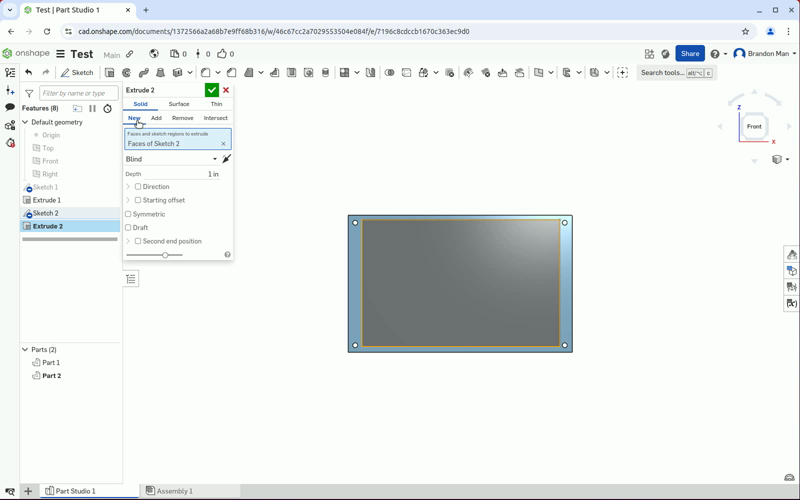
key(tab, 4)
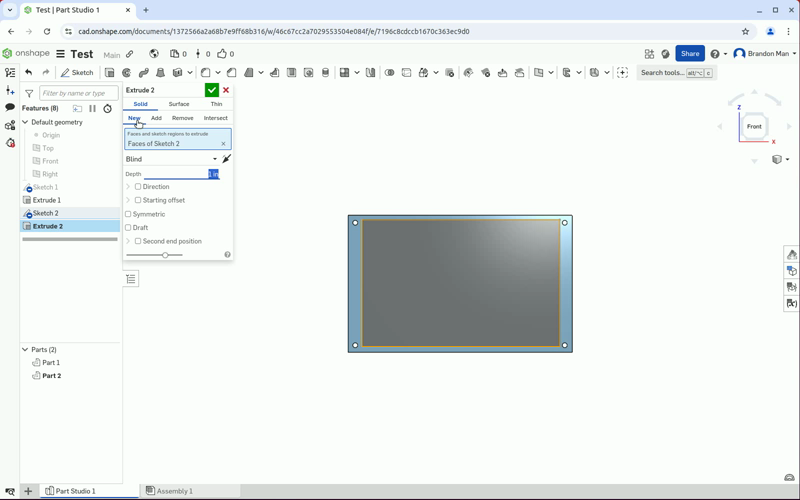
text(2.648)
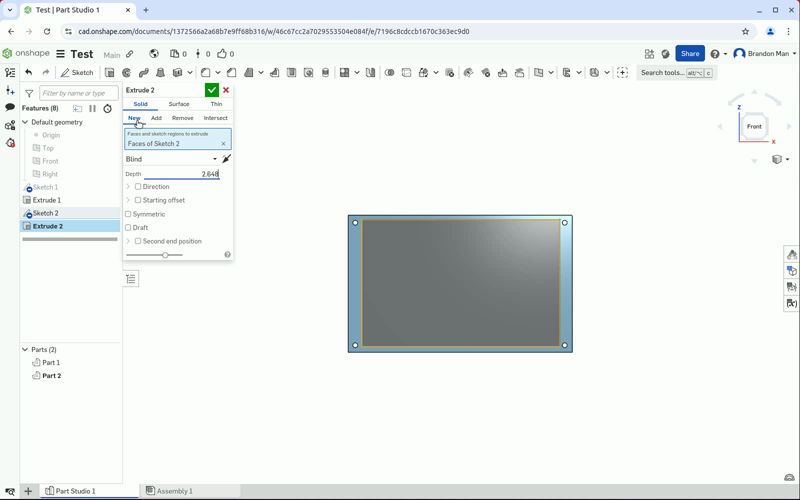
key(enter)
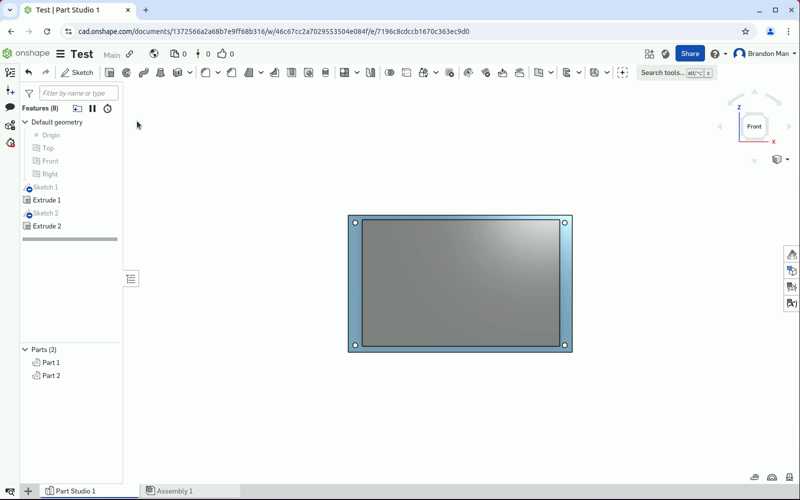
key(shift+h)
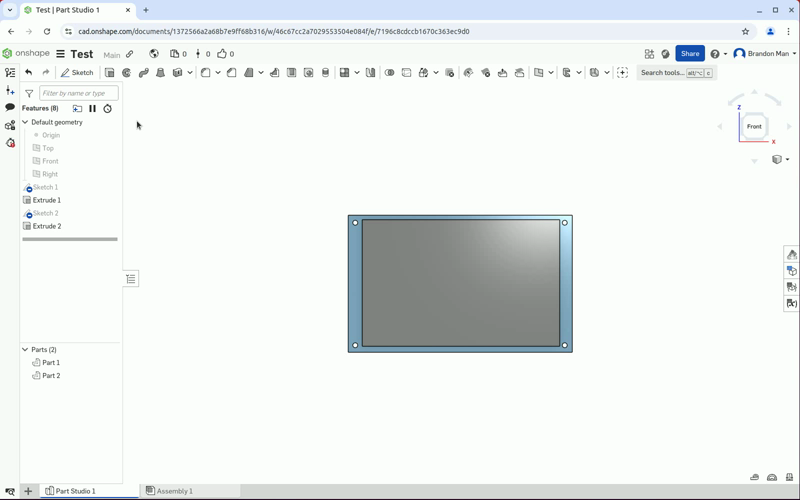
key(shift+h)
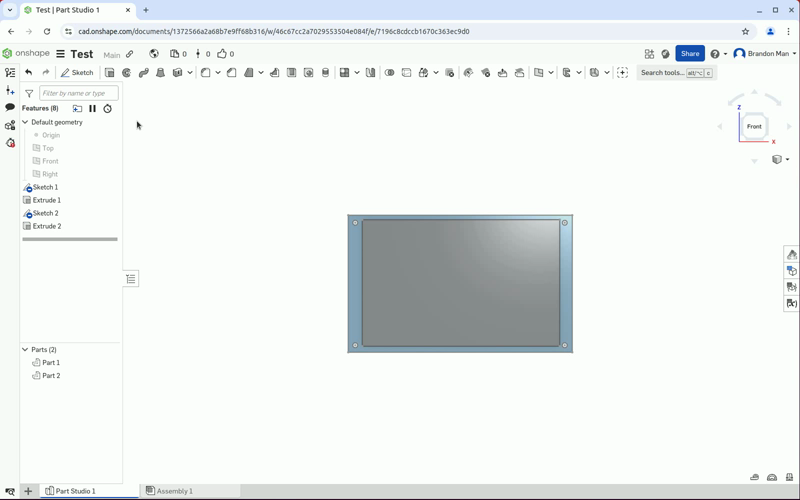
key(shift+7)
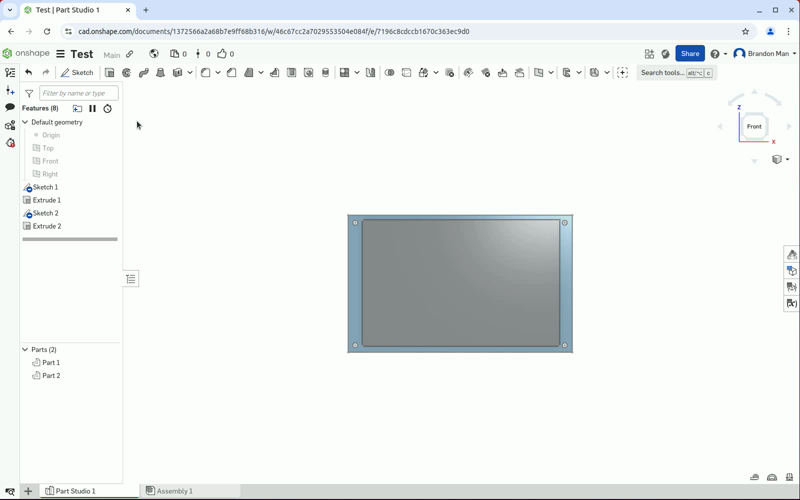
key(left, 2)
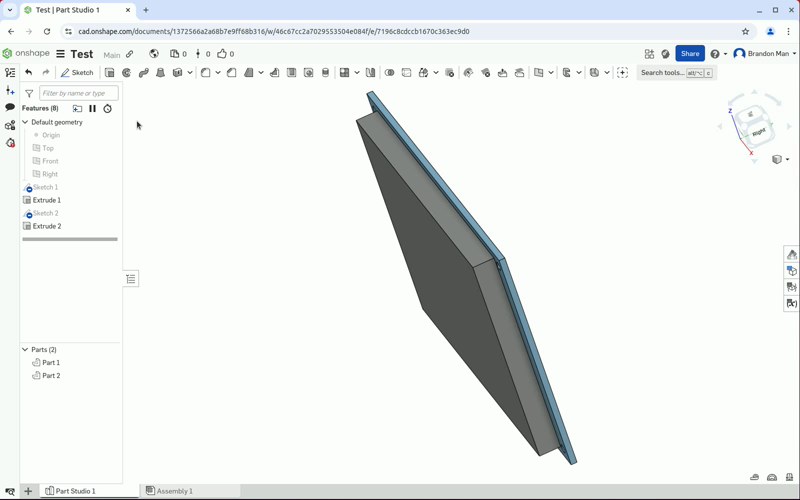
key(down, 2)
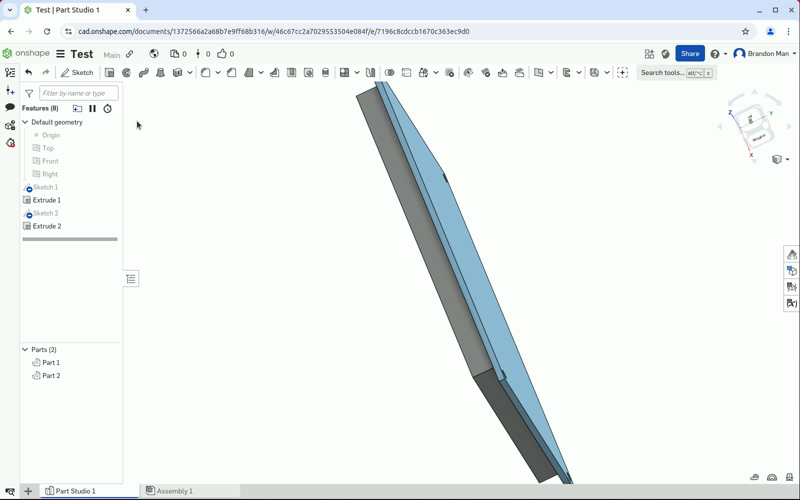
key(up, 2)
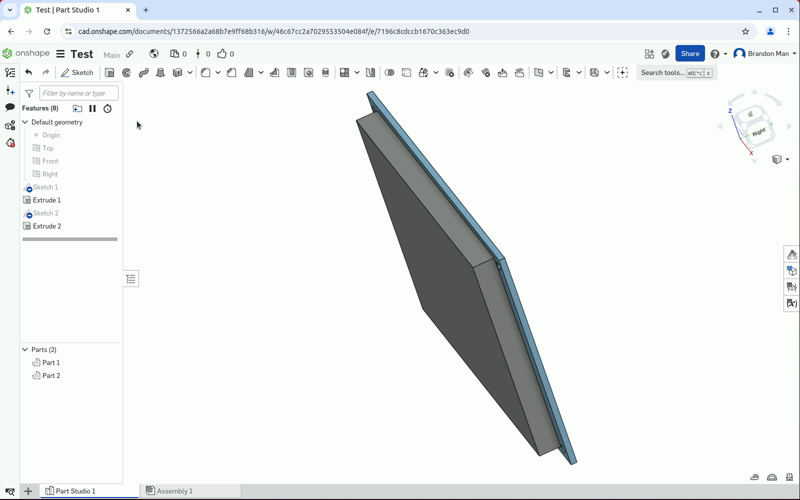
key(right, 2)
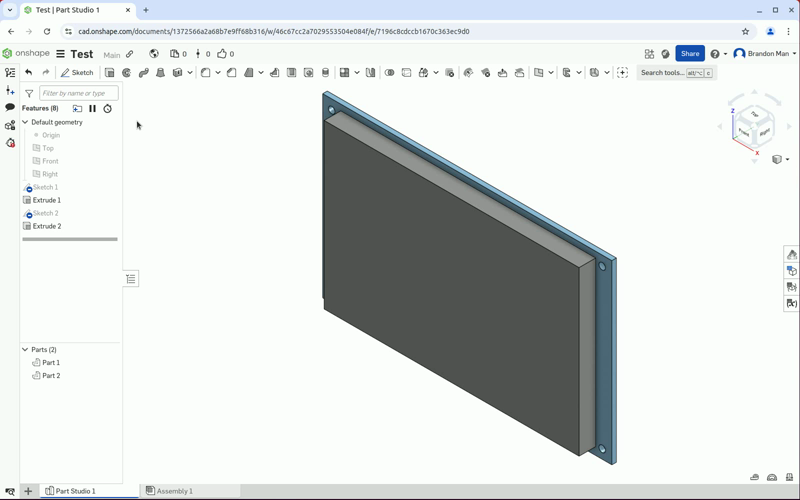
mouse_move(73, 189)
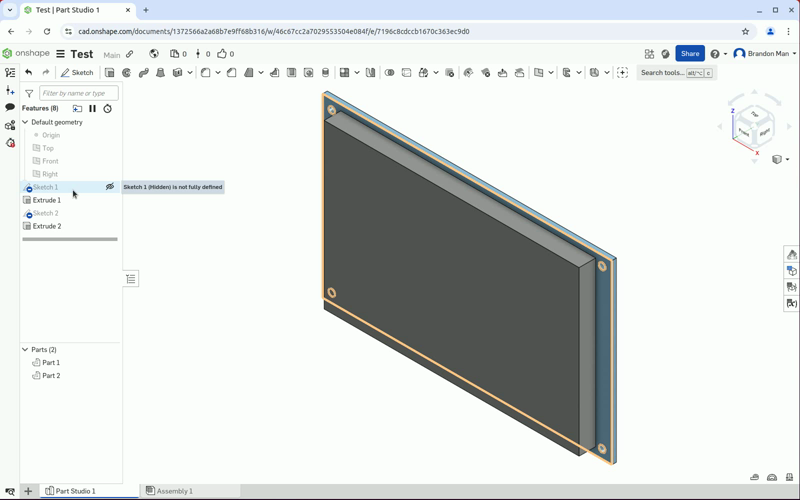
click(73, 189)